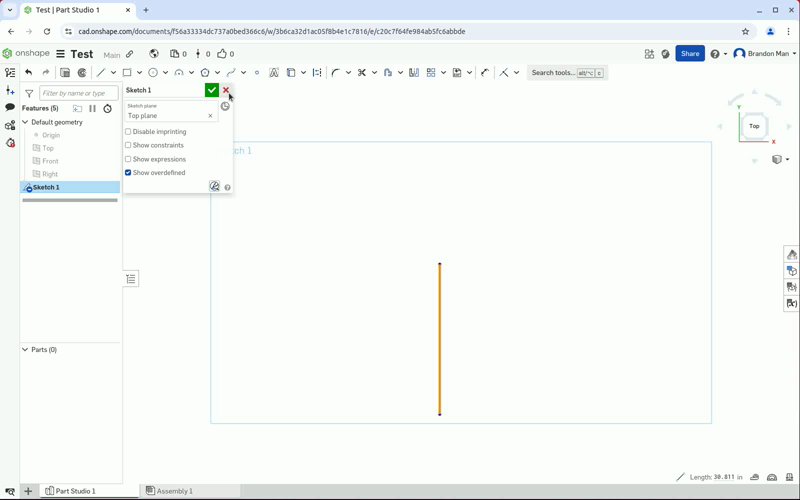
key(shift+h)
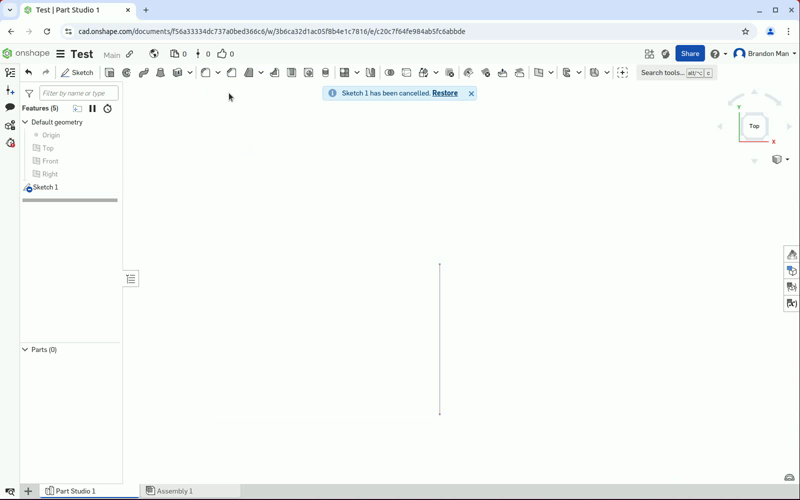
key(shift+s)
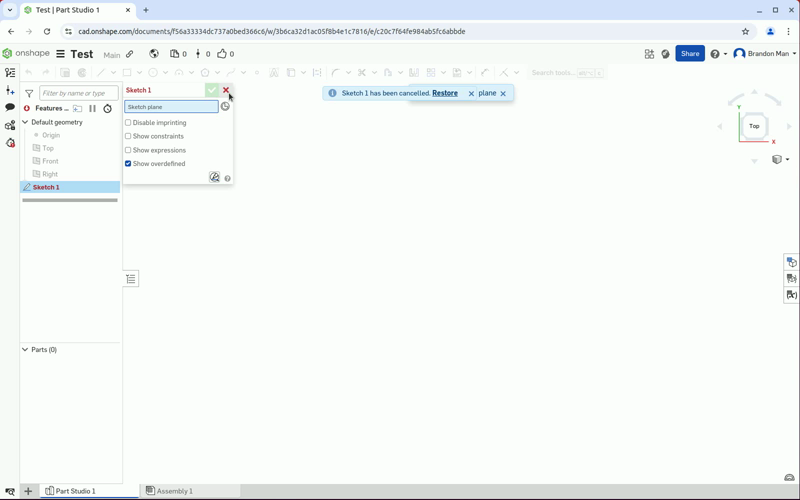
mouse_move(73, 150)
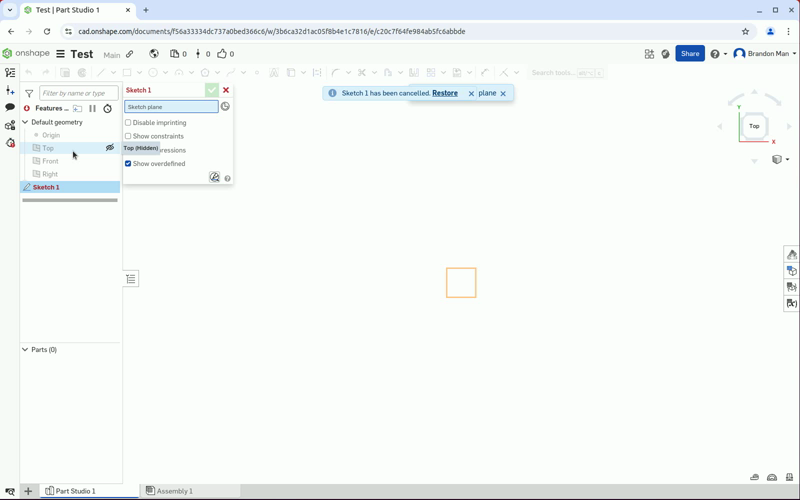
click(73, 150)
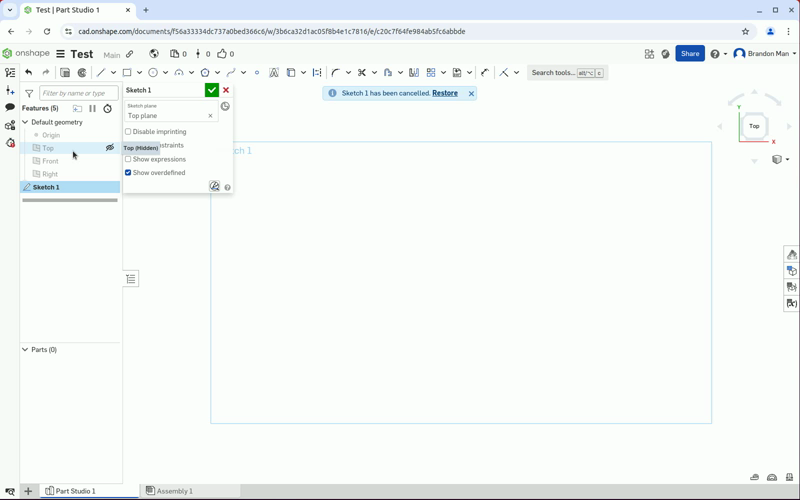
mouse_move(73, 352)
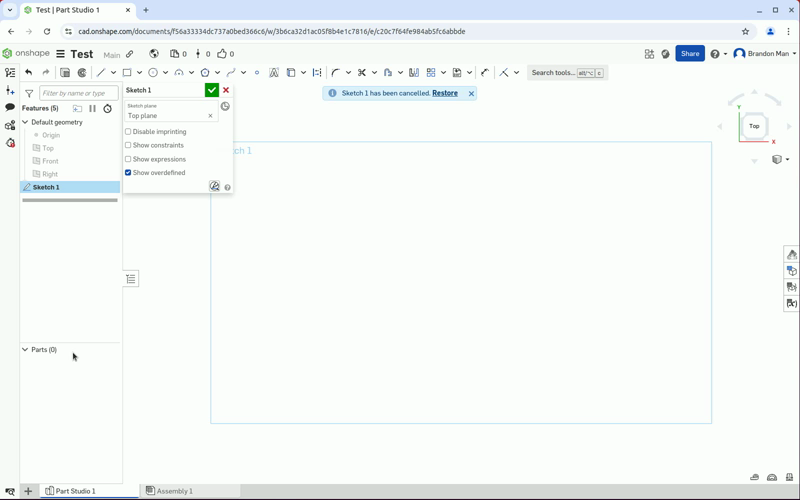
key(y)
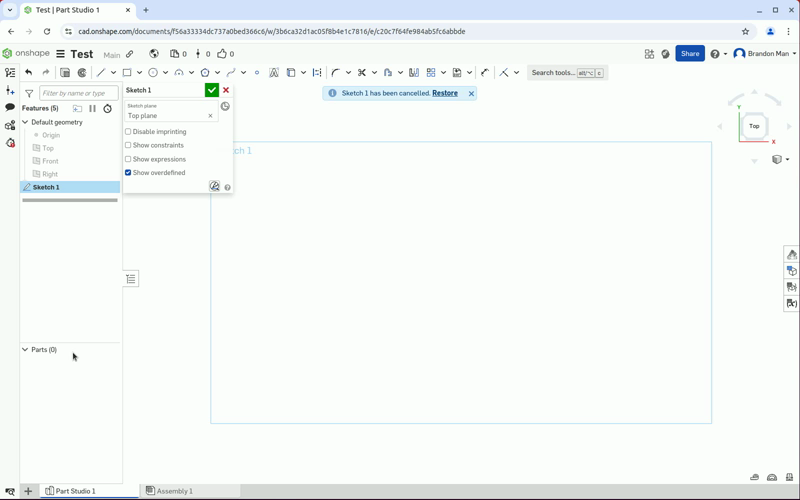
key(a)
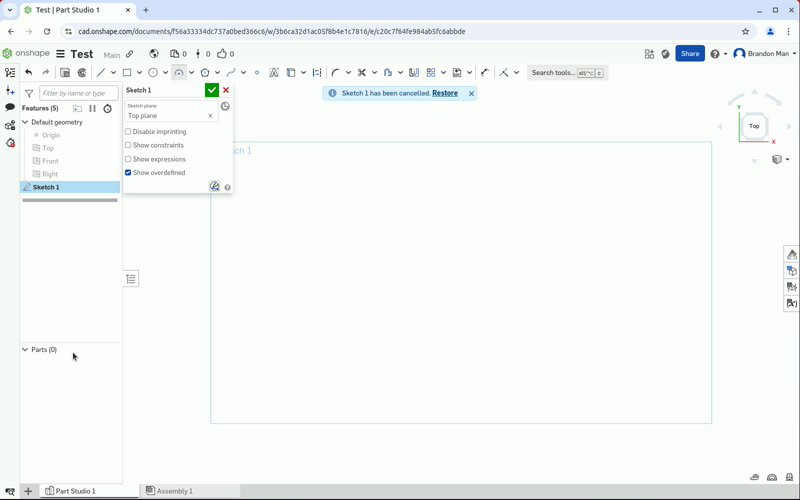
key_down(shift)
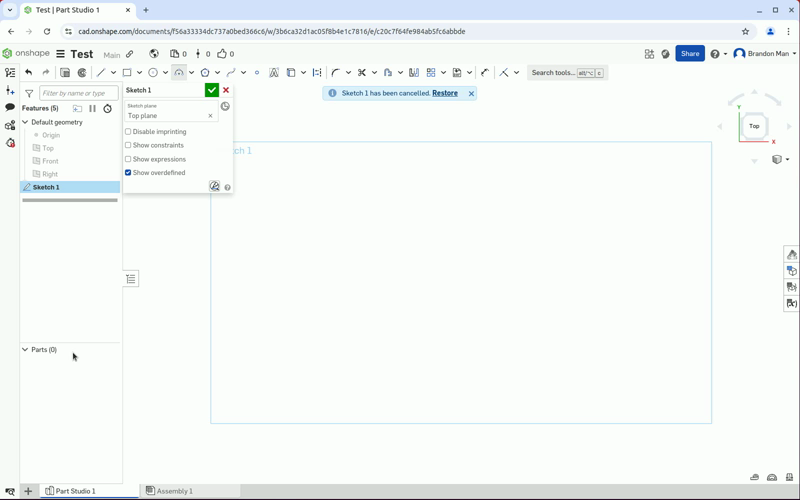
mouse_move(352, 316)
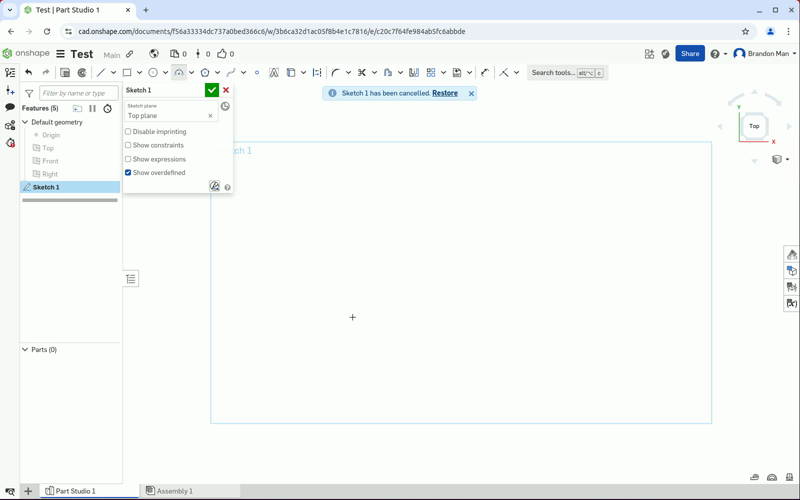
click(352, 316)
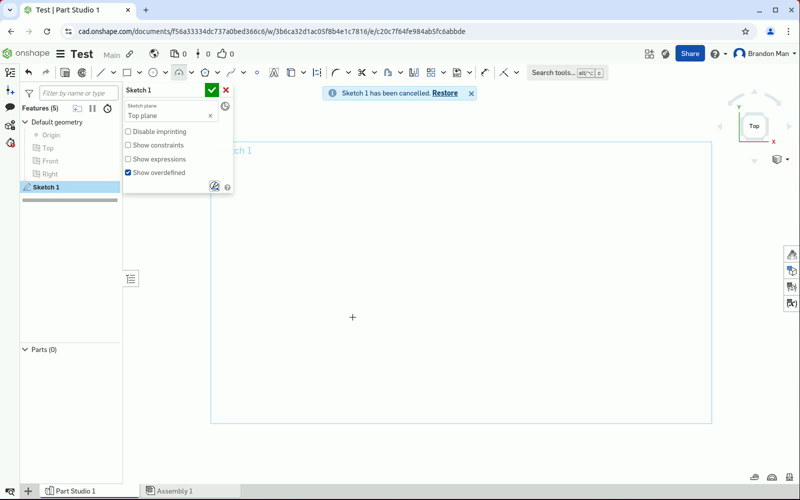
key_up(shift)
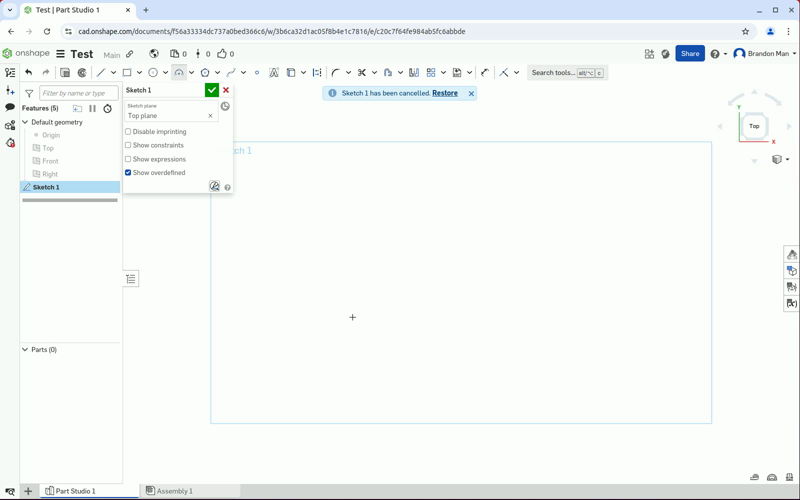
key_down(shift)
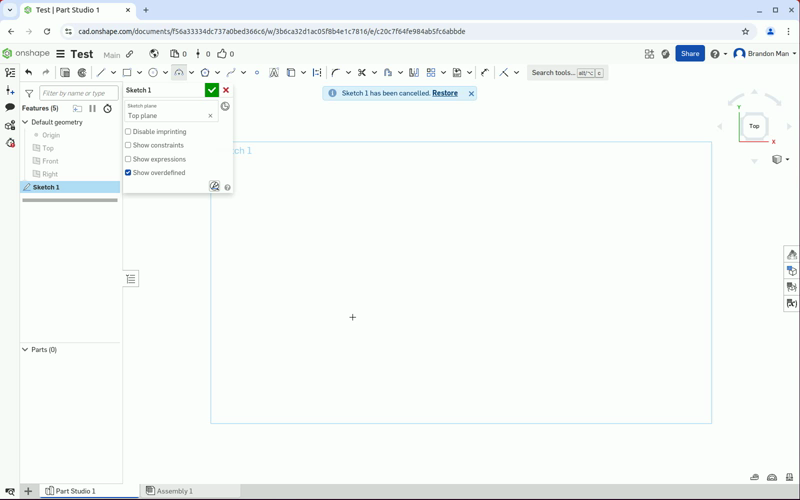
mouse_move(375, 358)
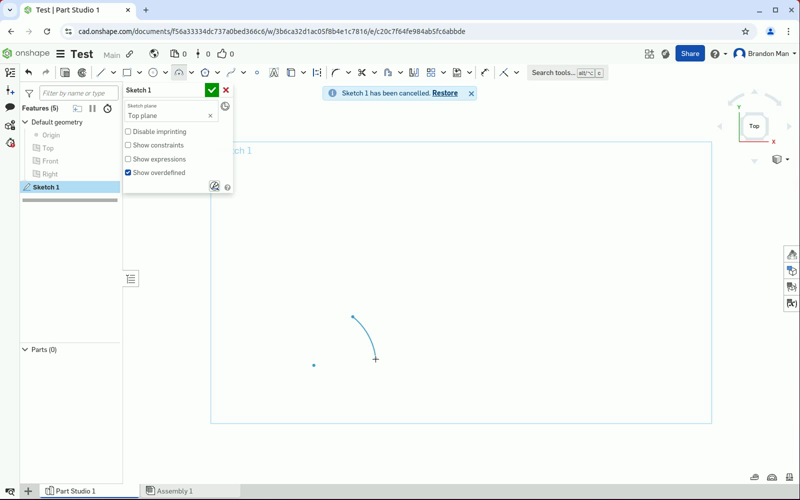
click(375, 358)
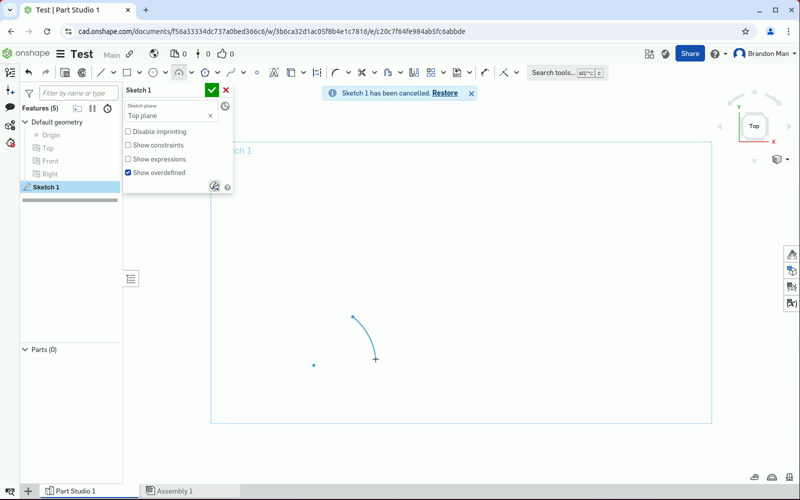
mouse_move(383, 327)
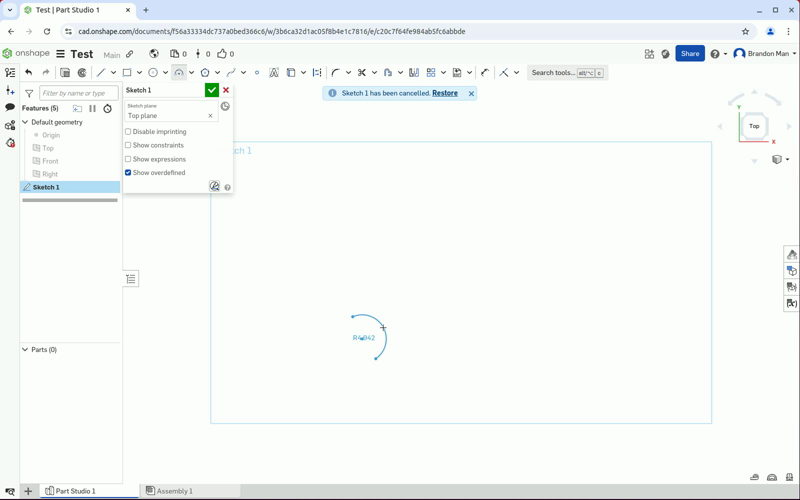
click(383, 327)
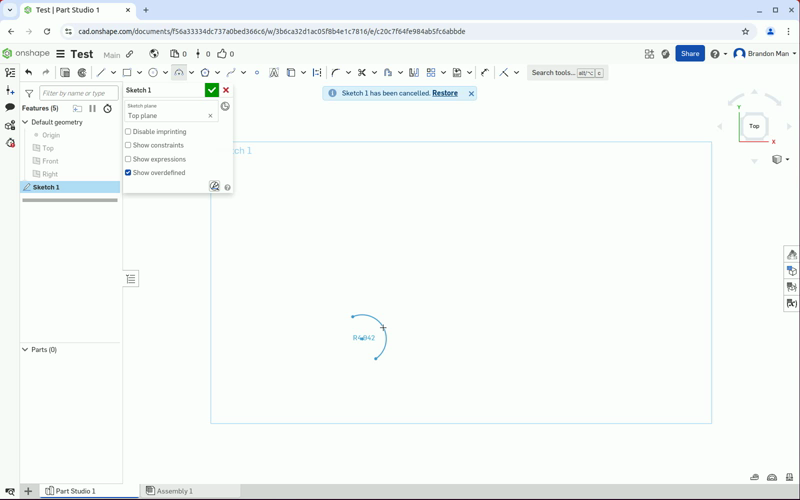
key_up(shift)
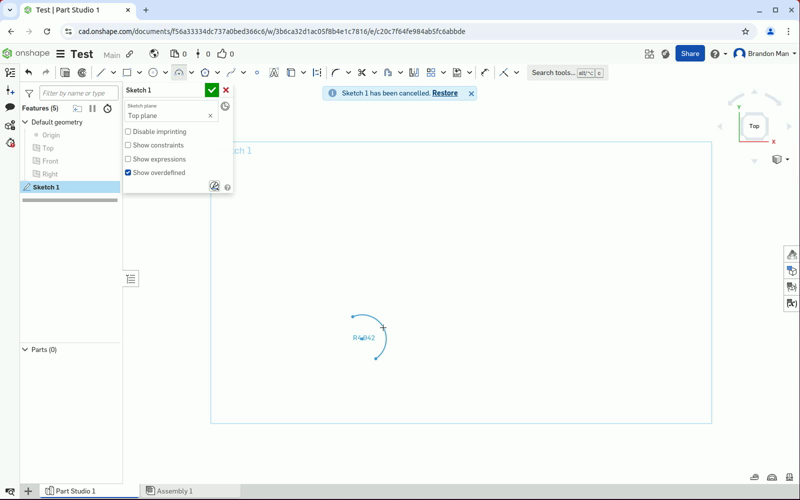
mouse_move(375, 358)
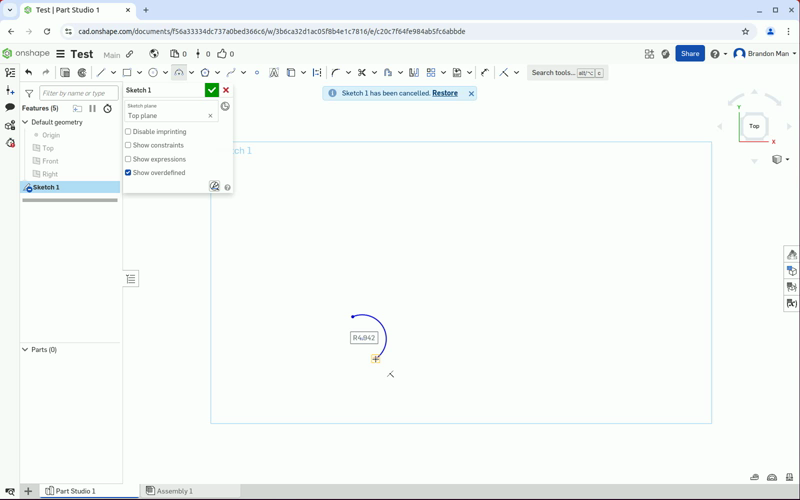
click(375, 358)
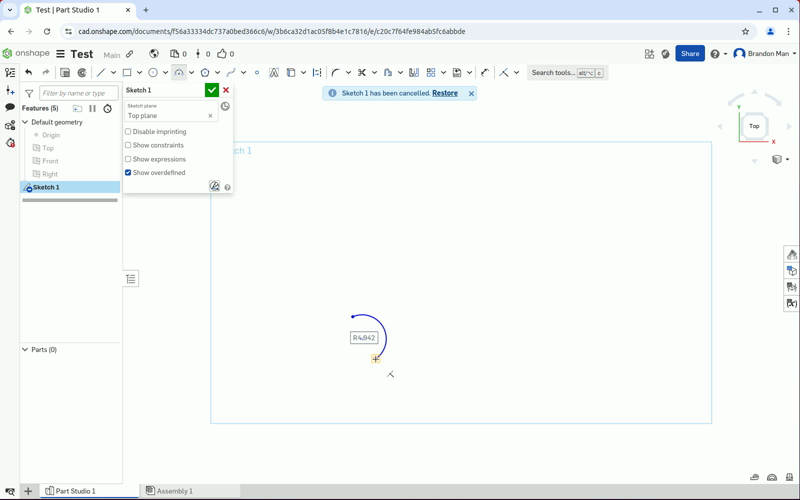
key_down(shift)
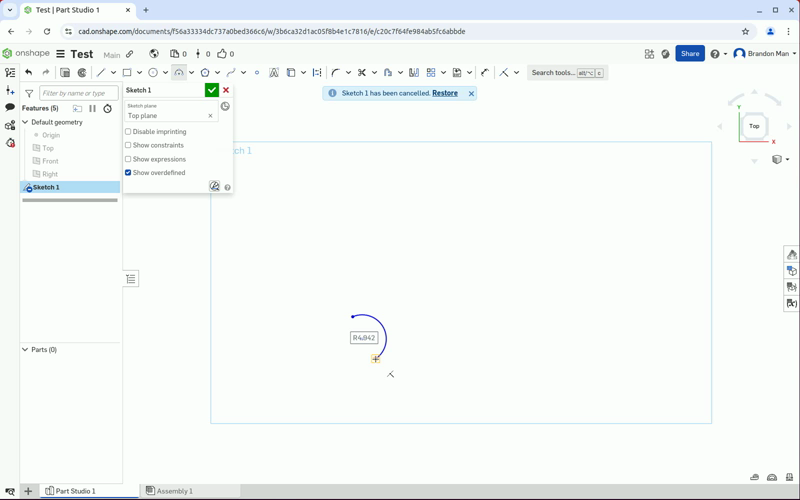
mouse_move(433, 393)
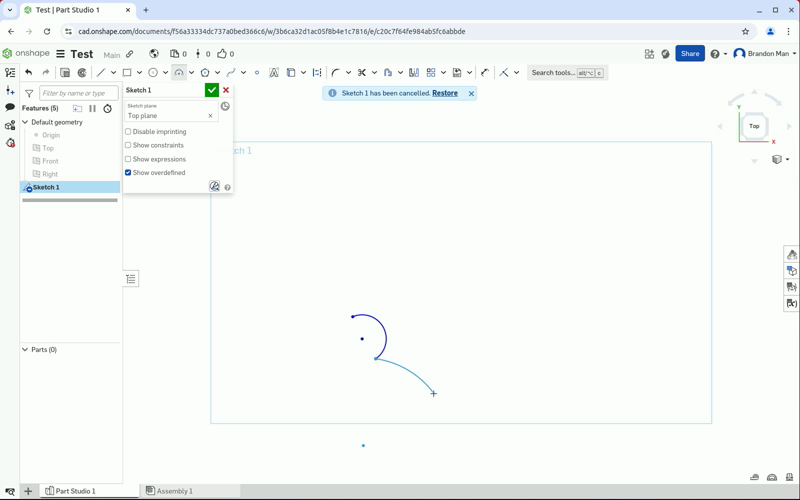
click(433, 393)
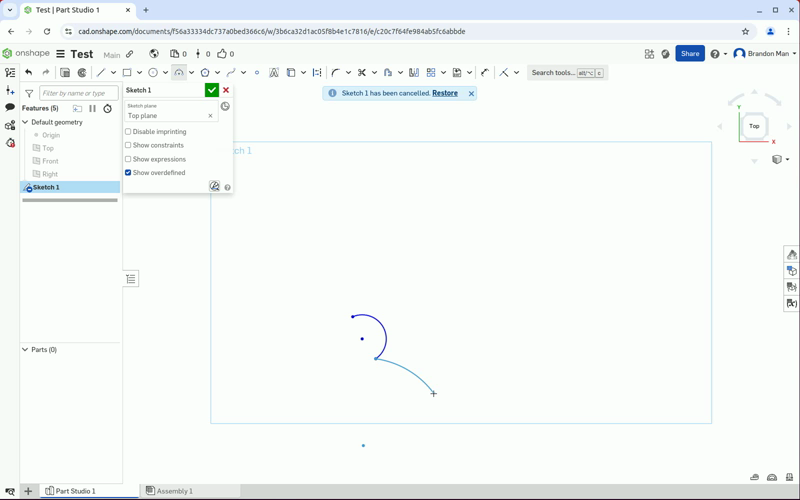
mouse_move(402, 380)
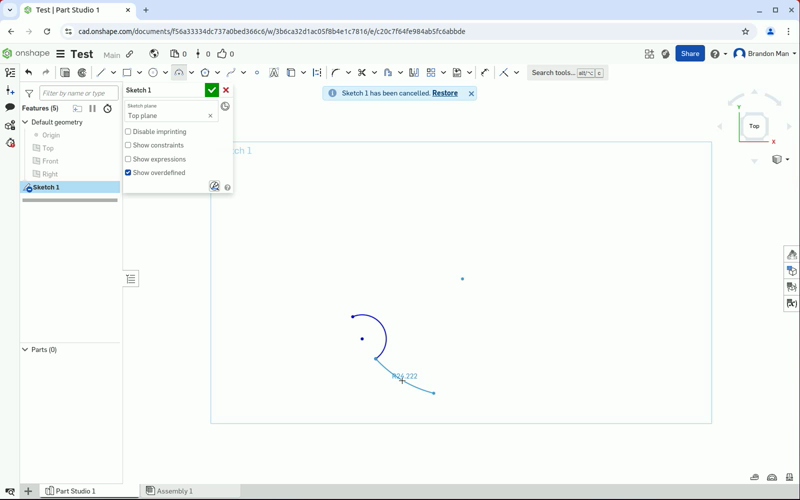
click(402, 380)
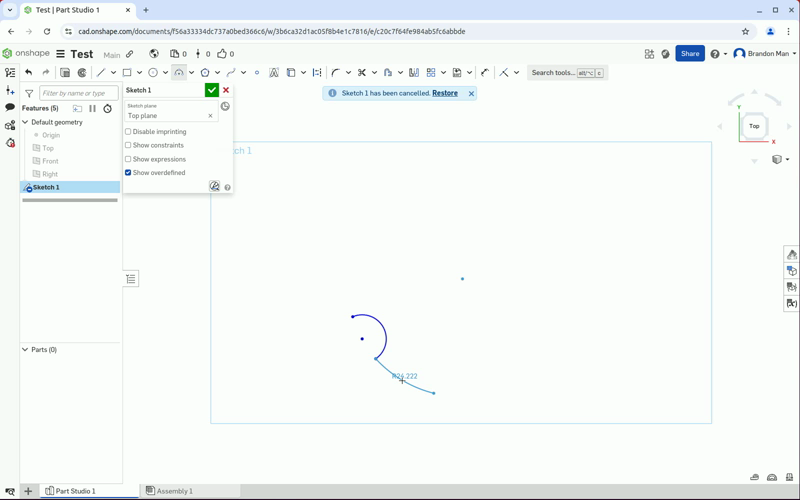
key_up(shift)
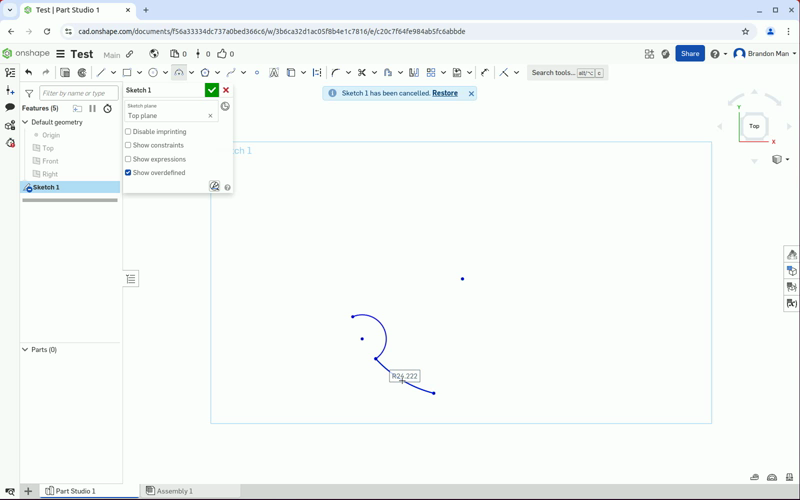
mouse_move(433, 393)
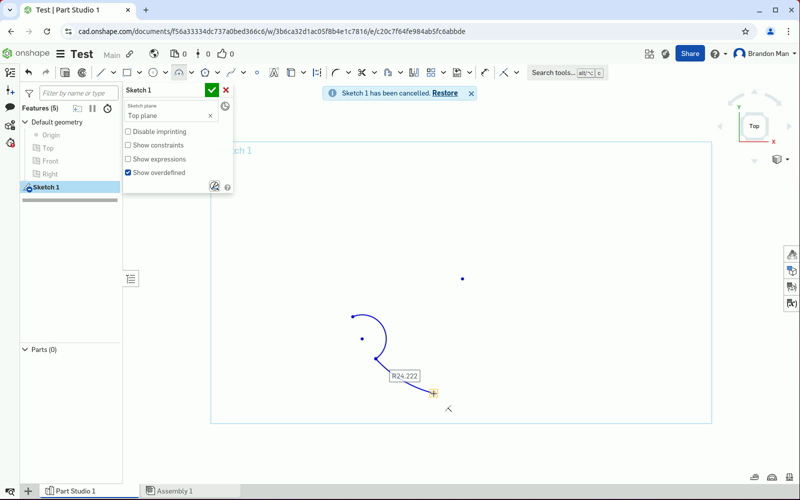
click(433, 393)
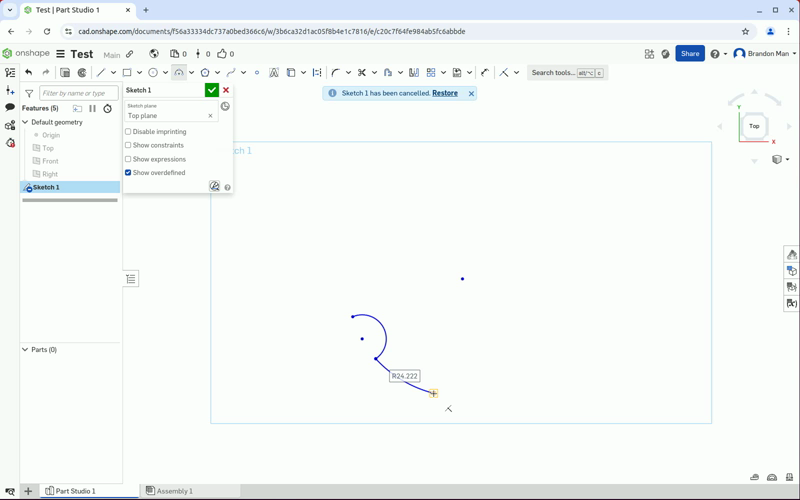
key_down(shift)
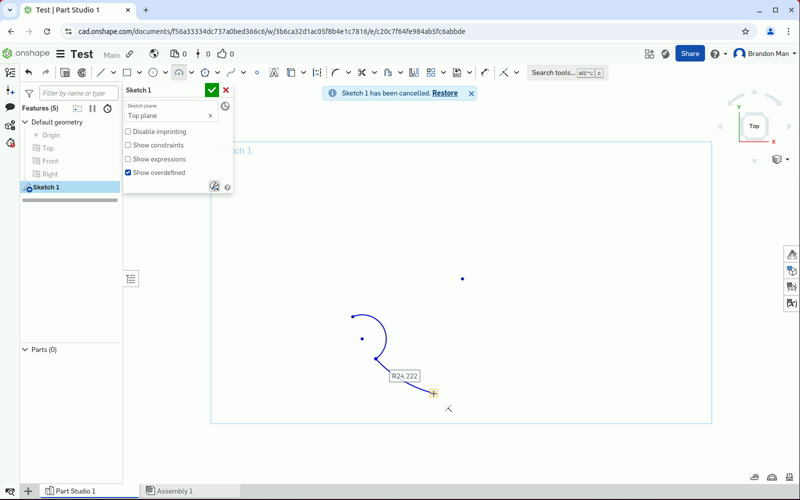
mouse_move(486, 393)
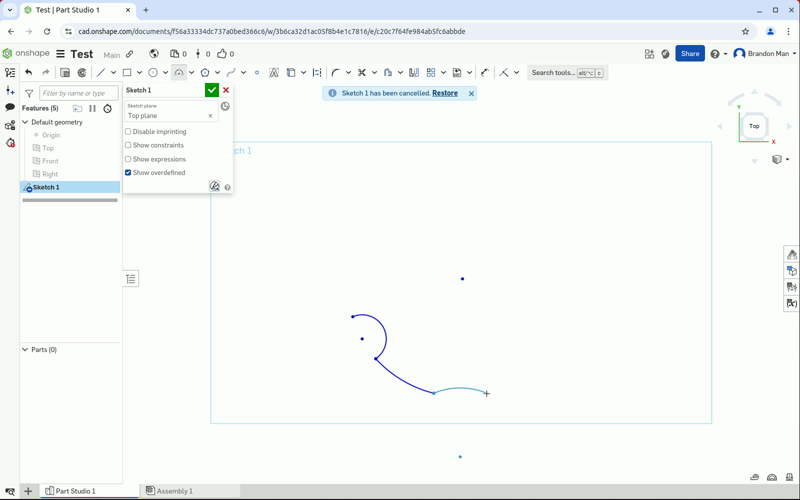
click(486, 393)
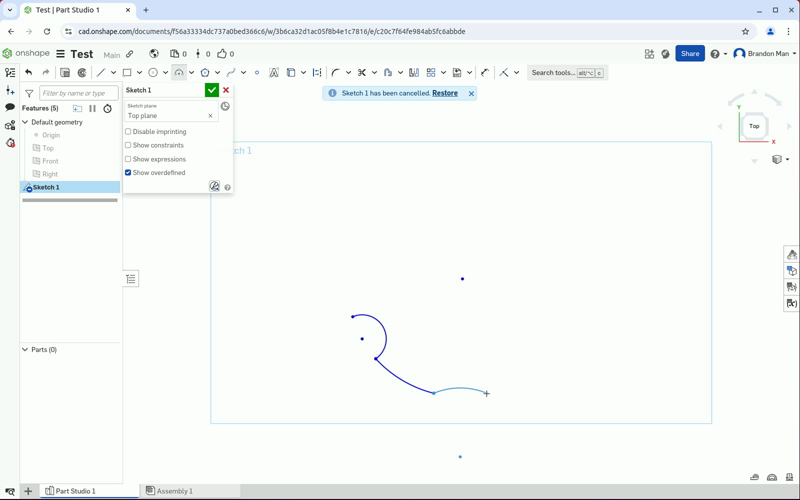
mouse_move(460, 369)
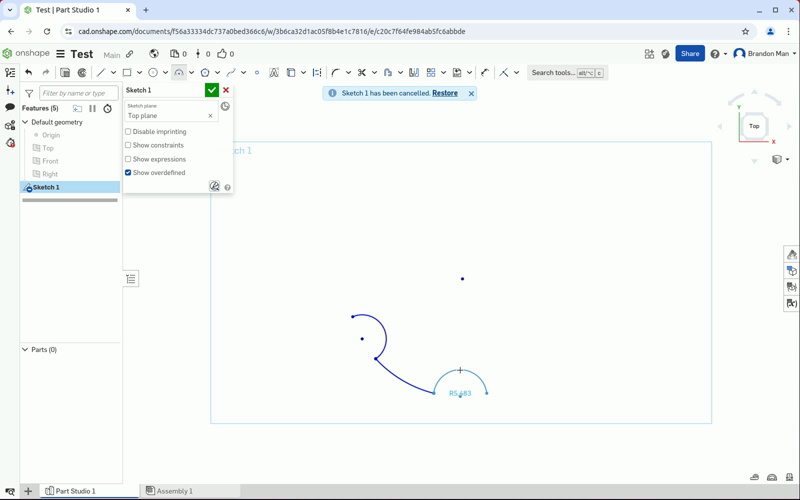
click(460, 369)
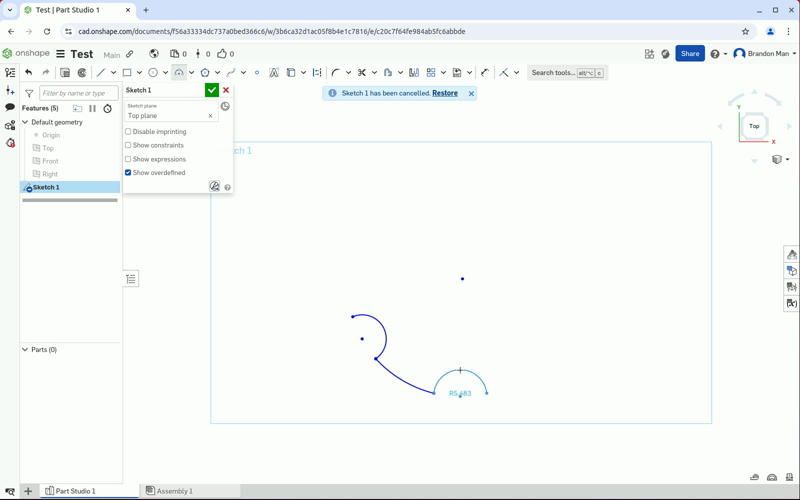
key_up(shift)
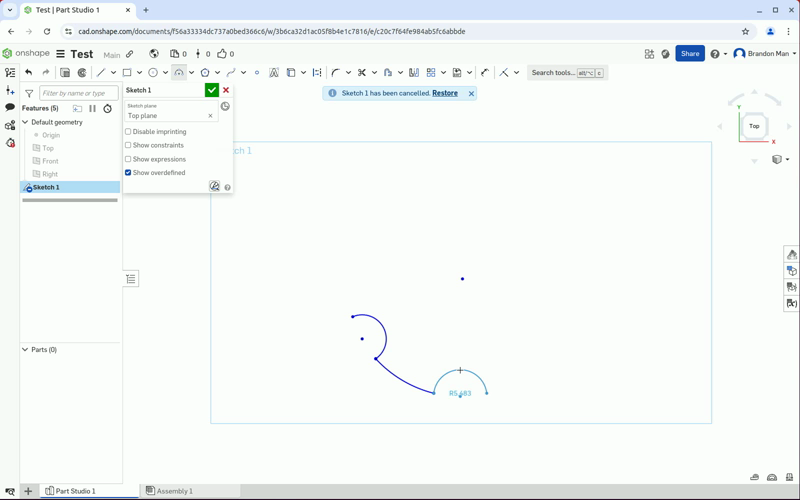
mouse_move(486, 393)
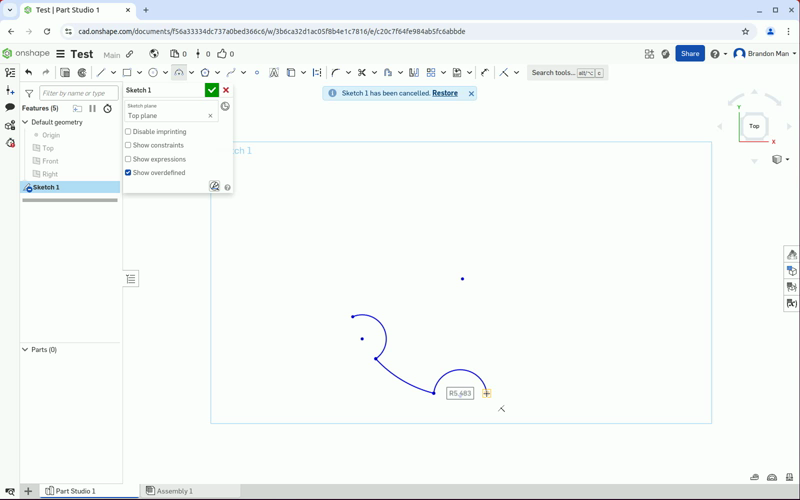
click(486, 393)
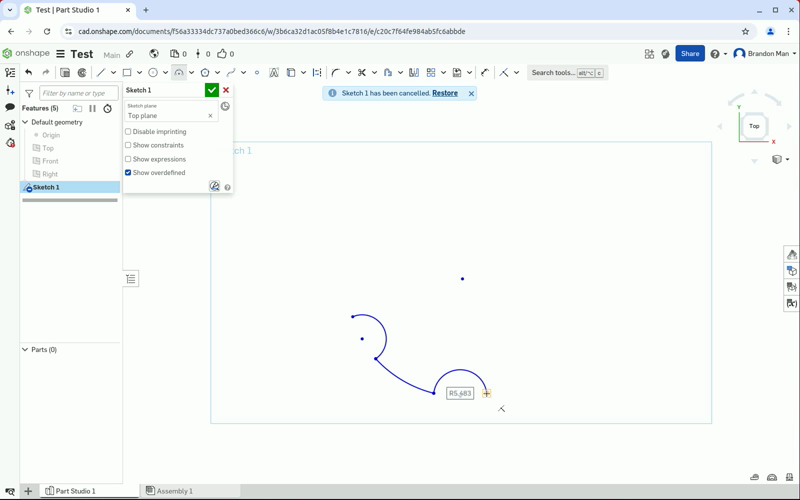
key_down(shift)
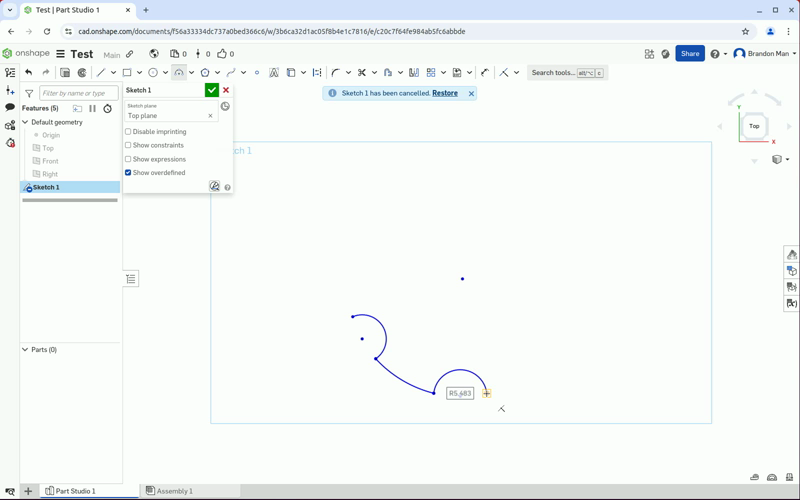
mouse_move(542, 358)
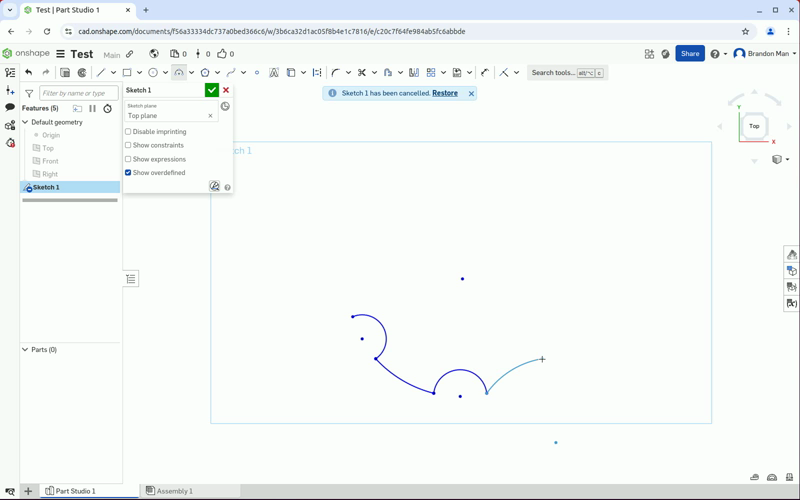
click(542, 358)
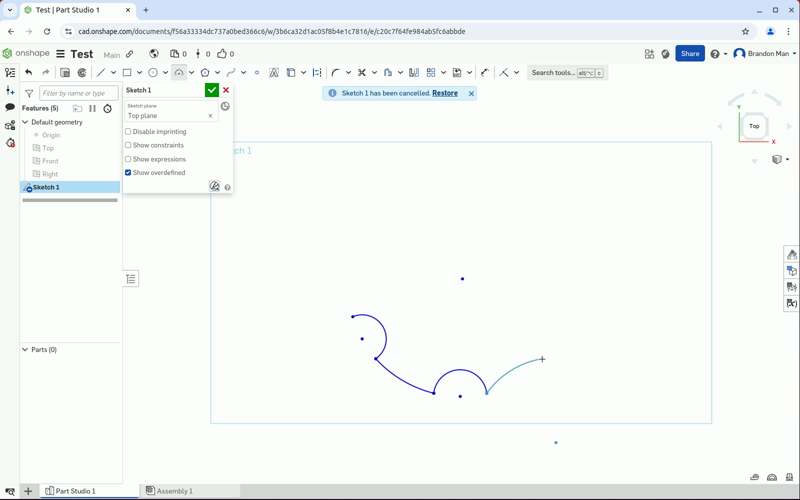
mouse_move(516, 379)
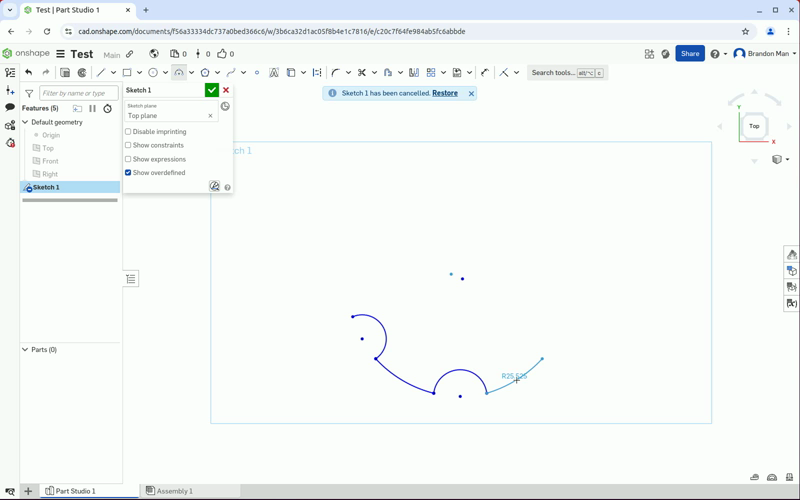
click(516, 379)
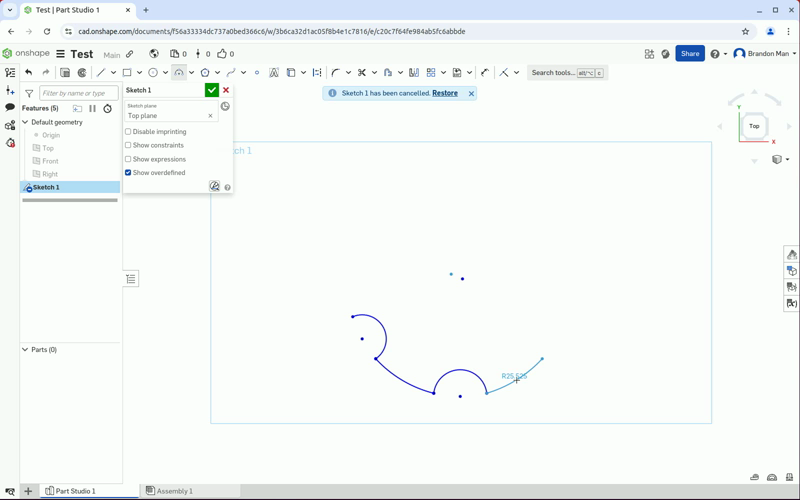
key_up(shift)
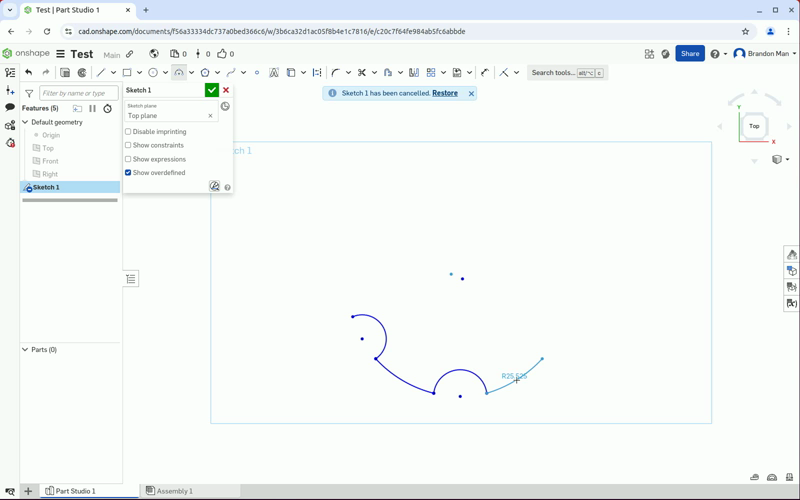
mouse_move(542, 358)
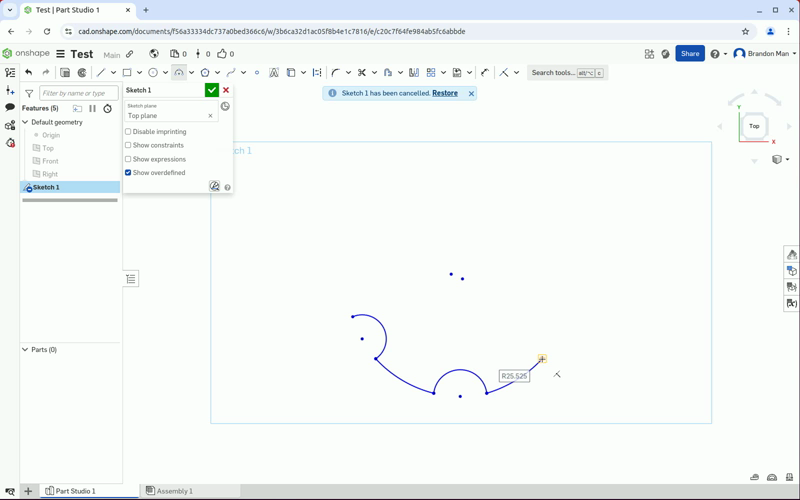
click(542, 358)
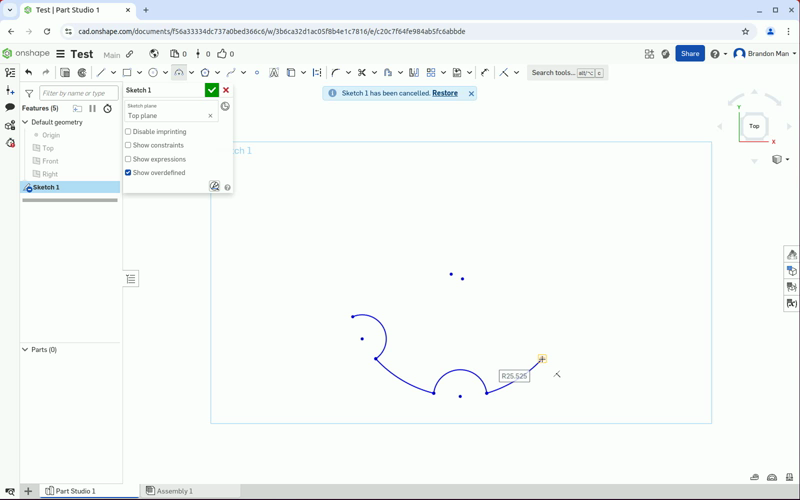
key_down(shift)
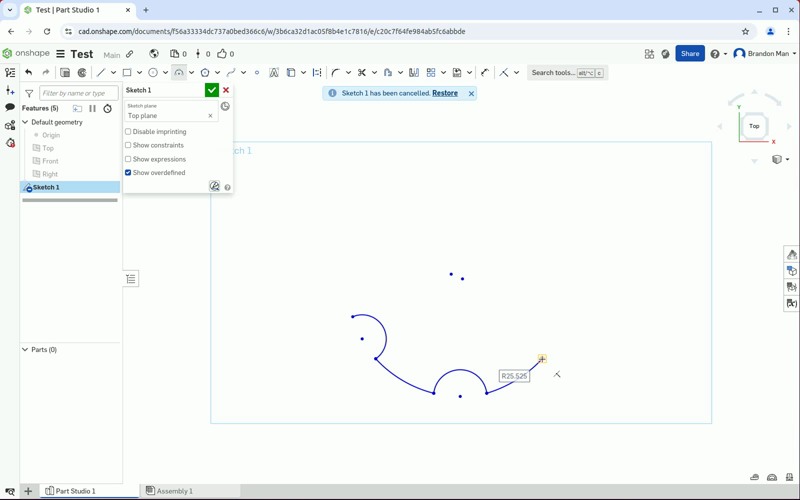
mouse_move(567, 316)
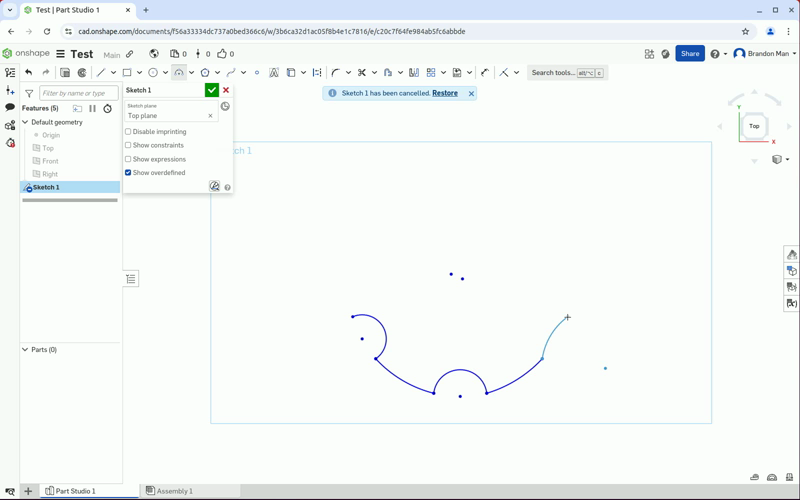
click(567, 316)
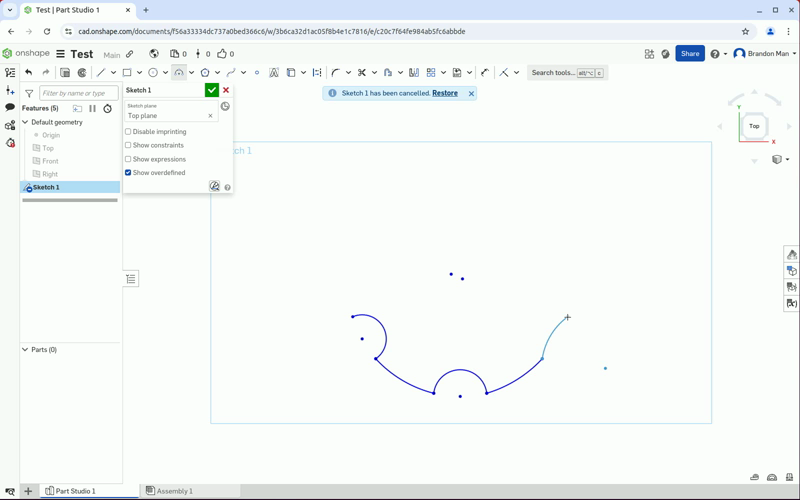
mouse_move(536, 326)
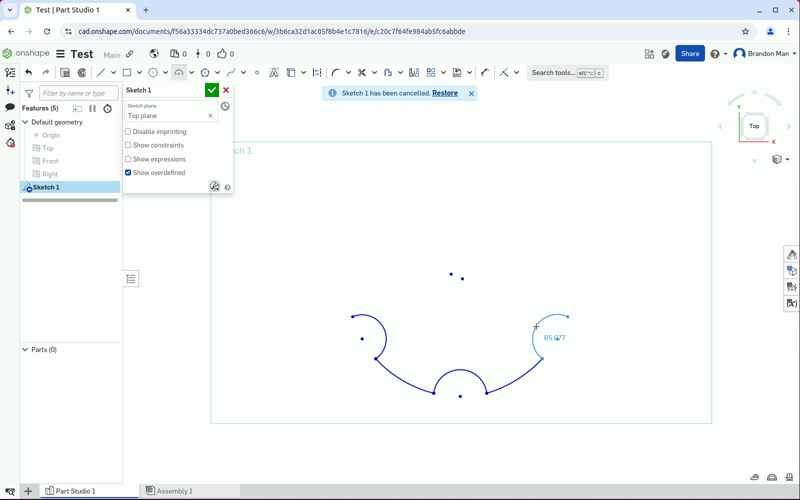
click(536, 326)
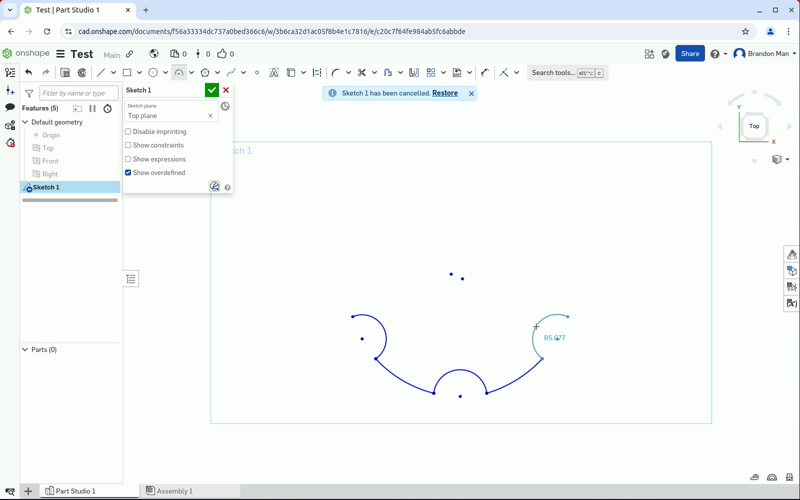
key_up(shift)
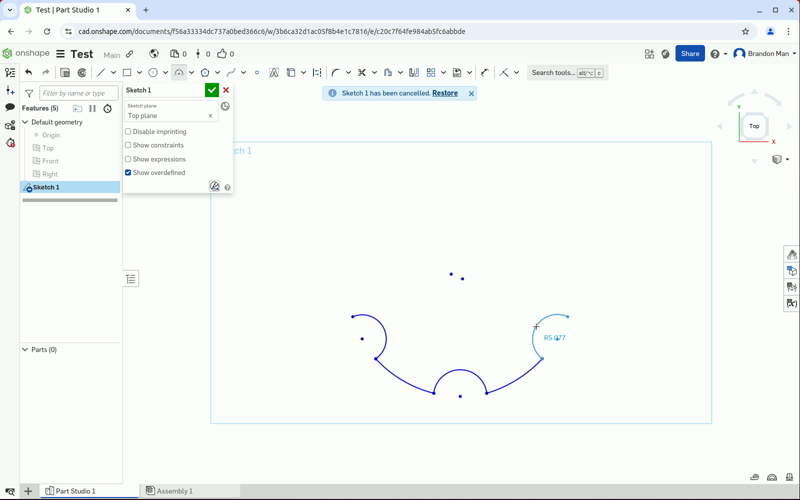
mouse_move(567, 316)
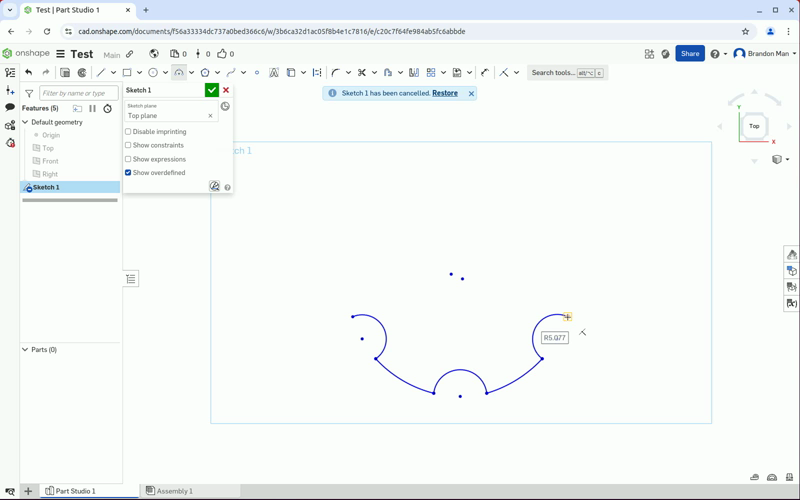
click(567, 316)
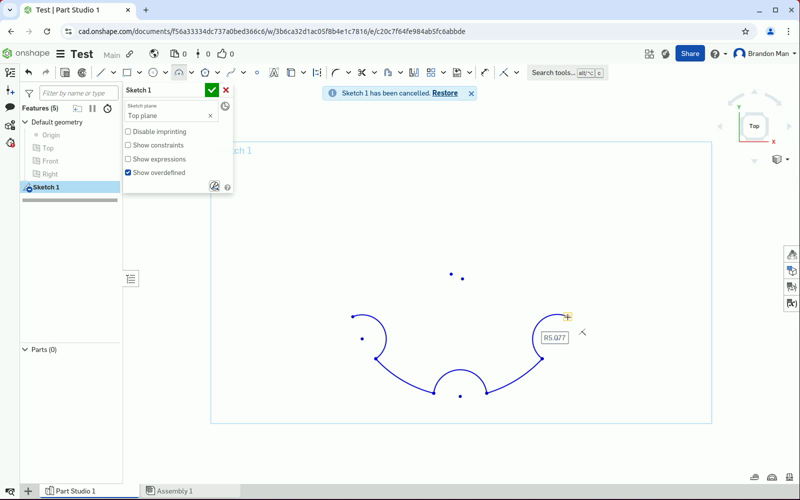
key_down(shift)
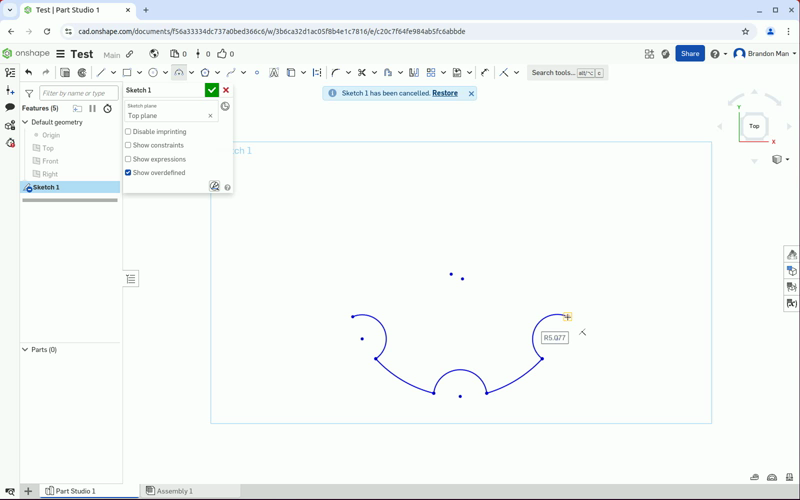
mouse_move(567, 249)
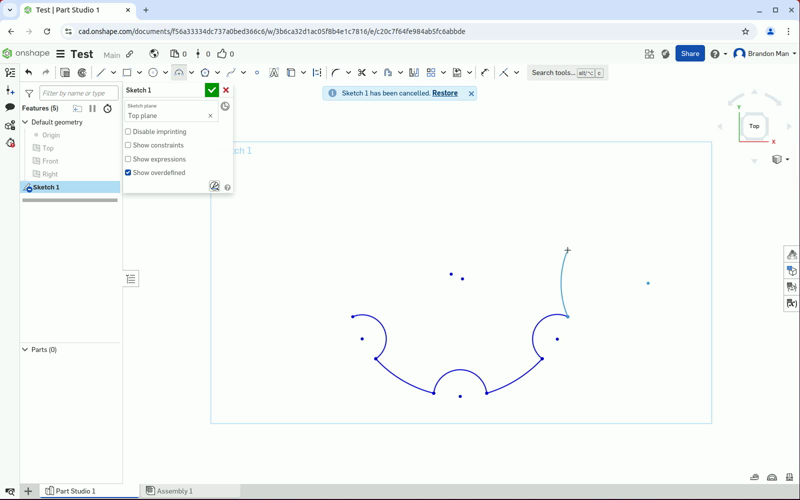
click(567, 249)
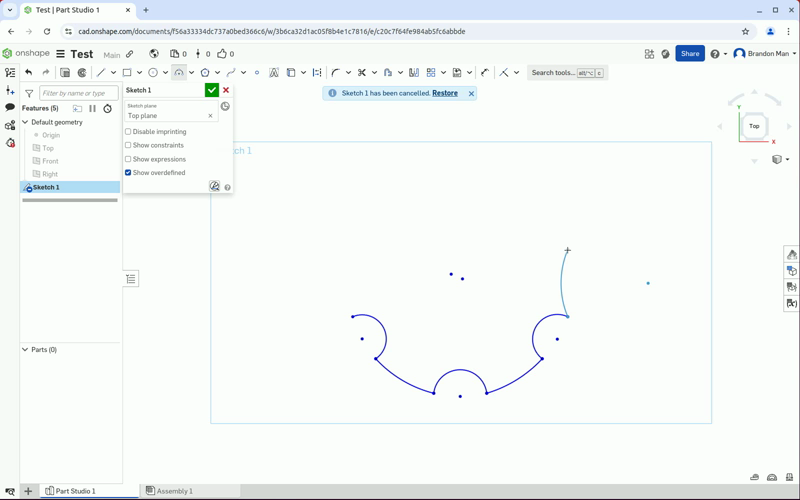
mouse_move(572, 283)
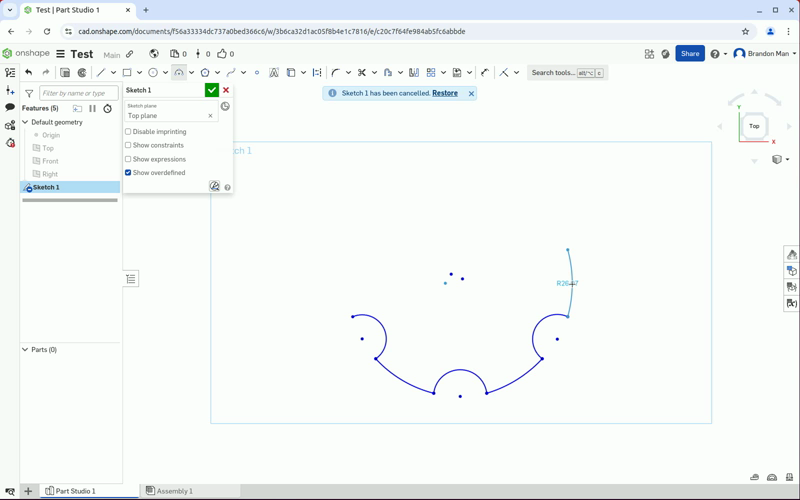
click(572, 283)
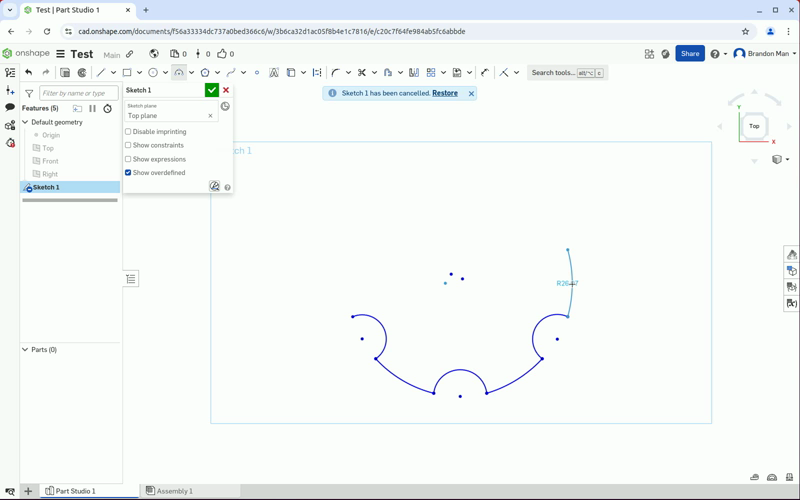
key_up(shift)
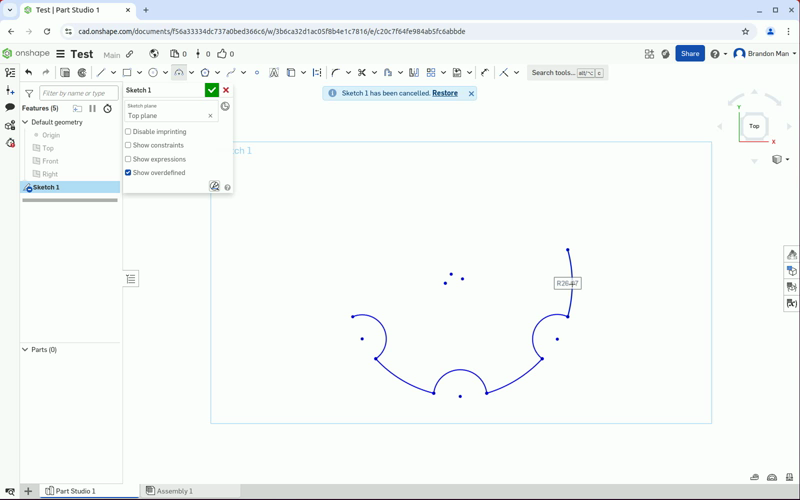
mouse_move(567, 249)
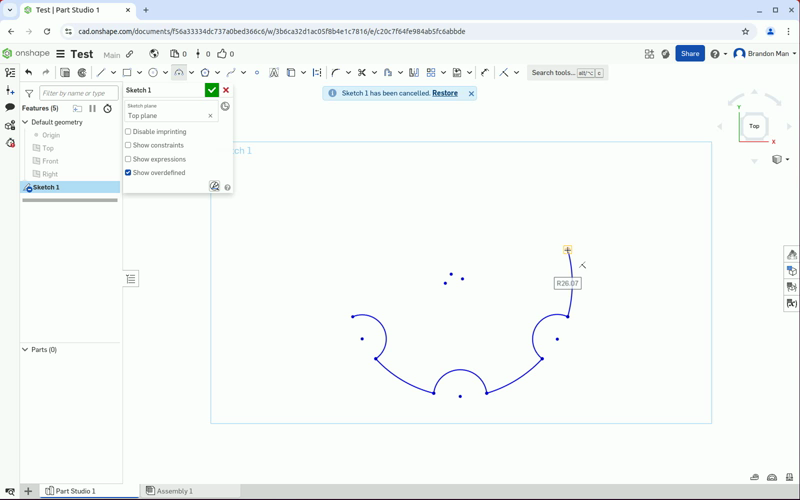
click(567, 249)
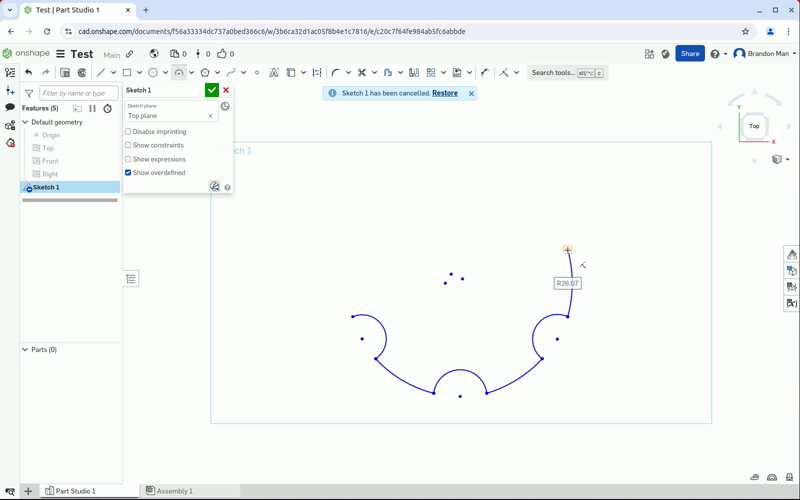
key_down(shift)
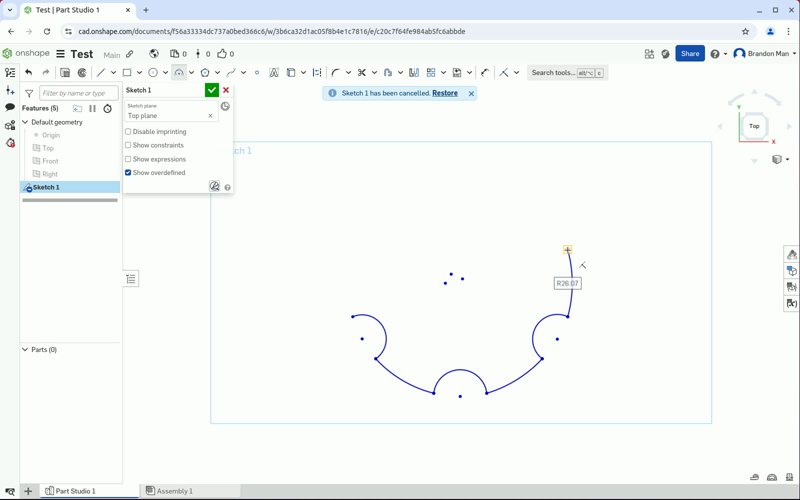
mouse_move(542, 206)
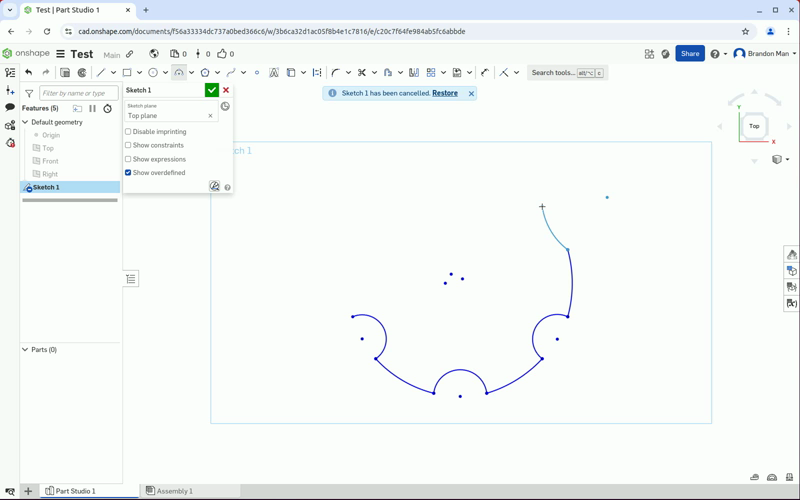
click(542, 206)
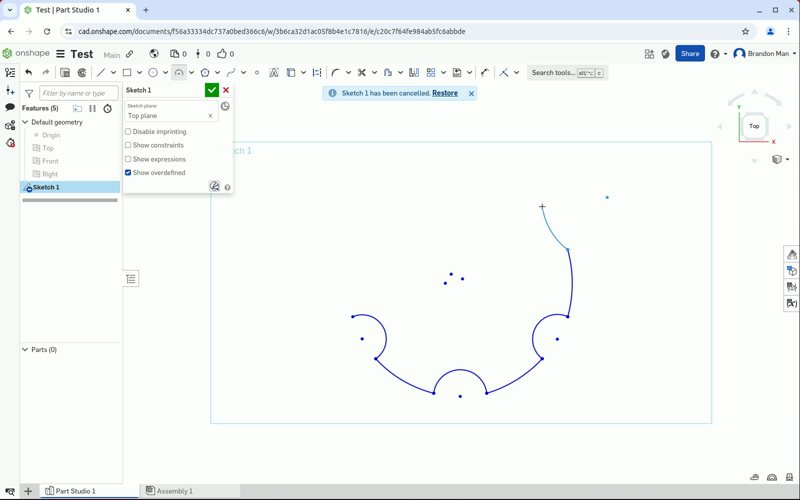
mouse_move(535, 239)
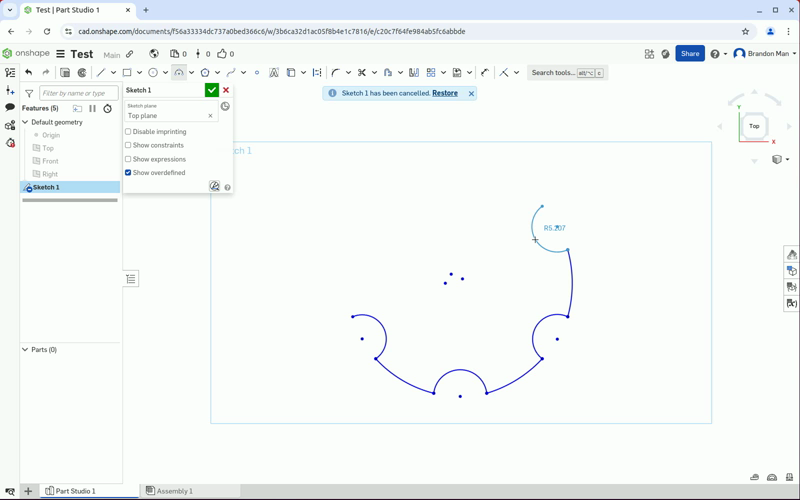
click(535, 239)
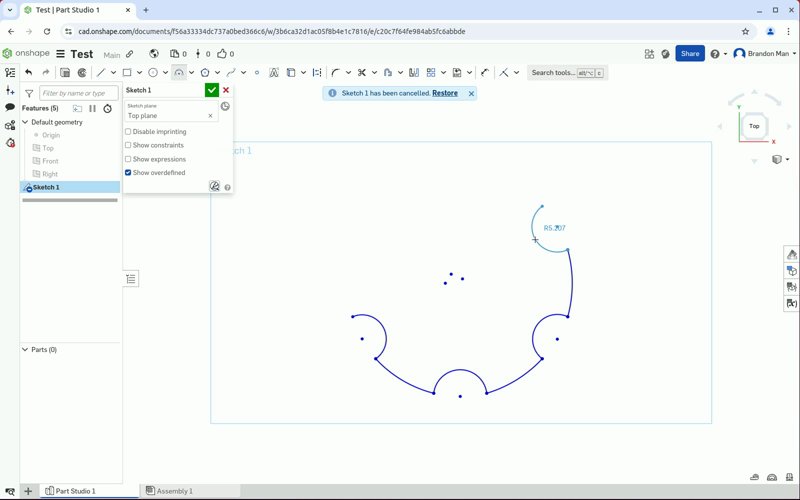
key_up(shift)
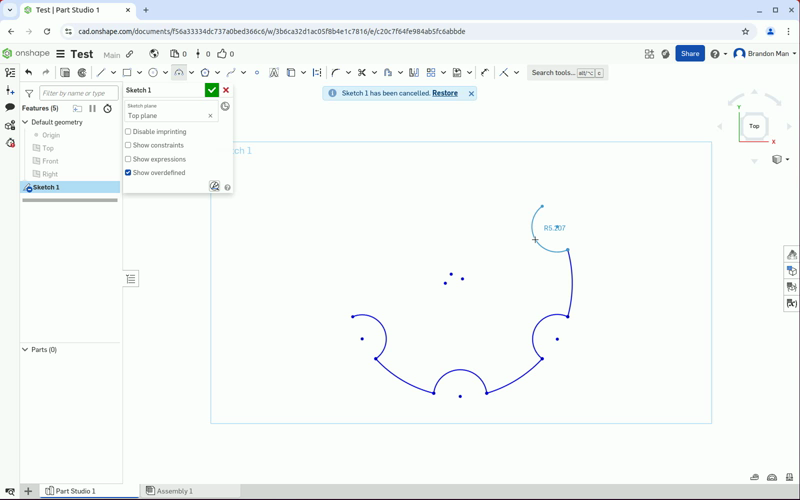
mouse_move(542, 206)
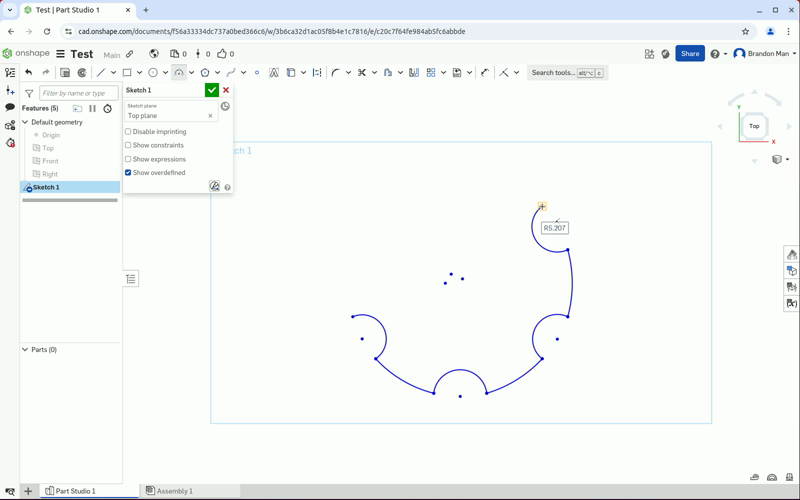
click(542, 206)
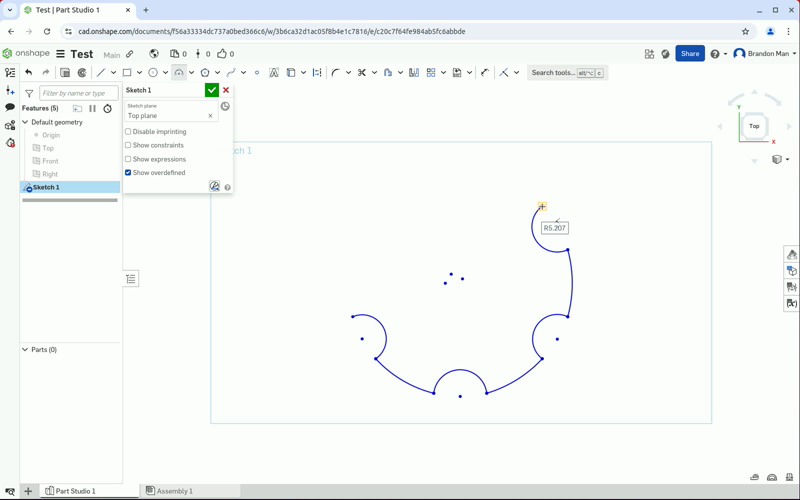
key_down(shift)
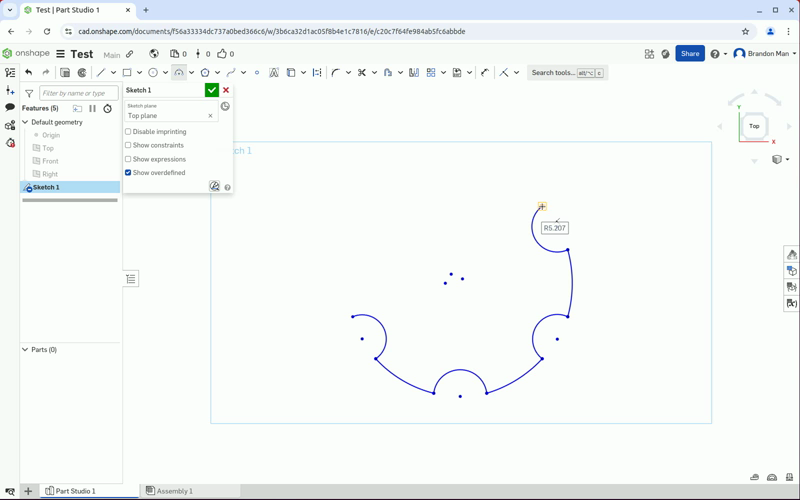
mouse_move(482, 174)
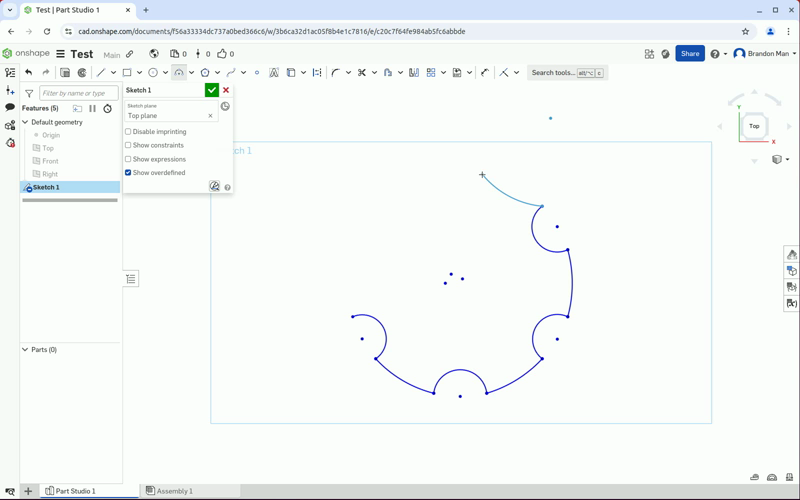
click(482, 174)
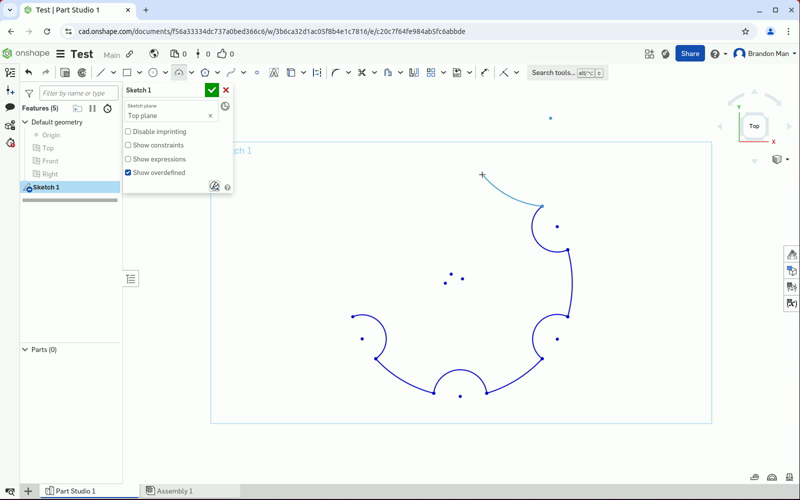
mouse_move(514, 185)
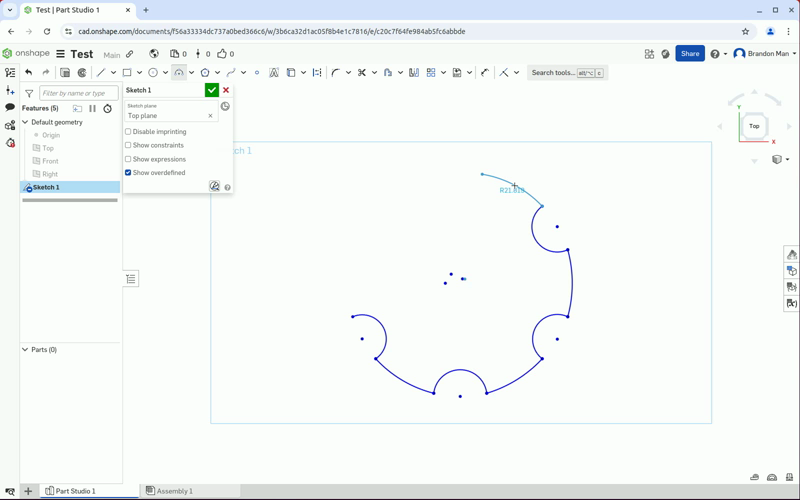
click(514, 185)
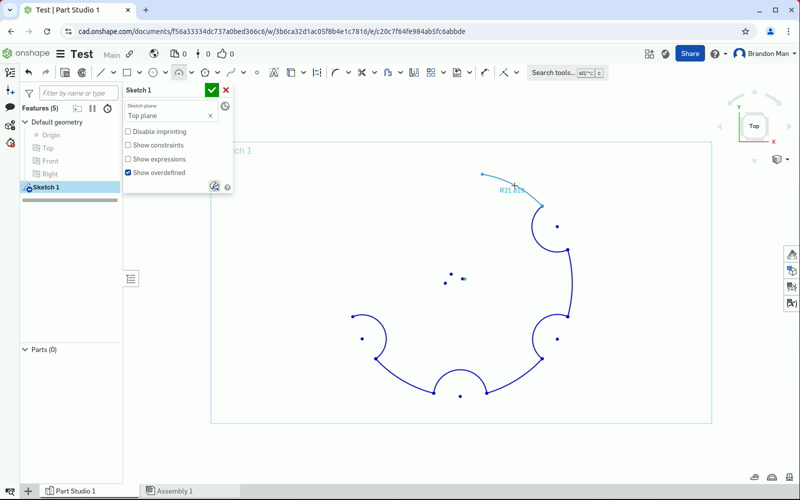
key_up(shift)
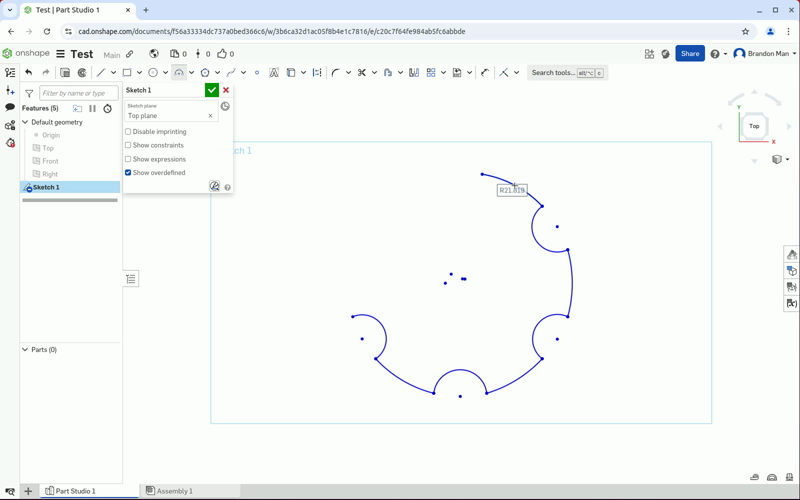
mouse_move(482, 174)
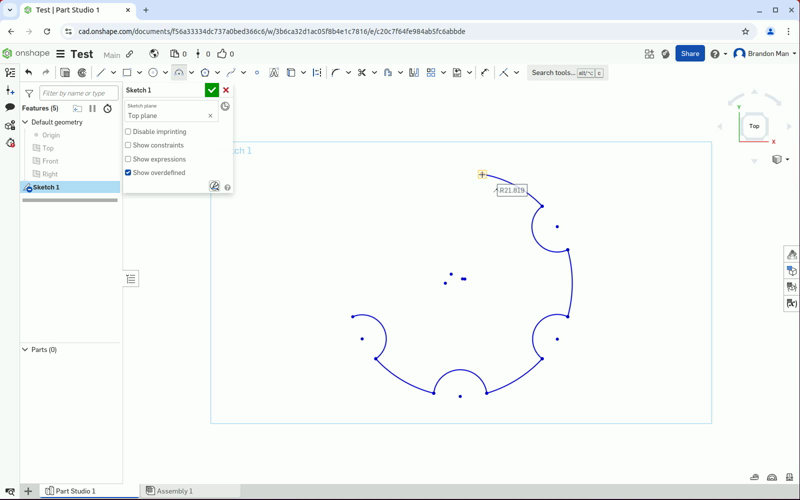
click(482, 174)
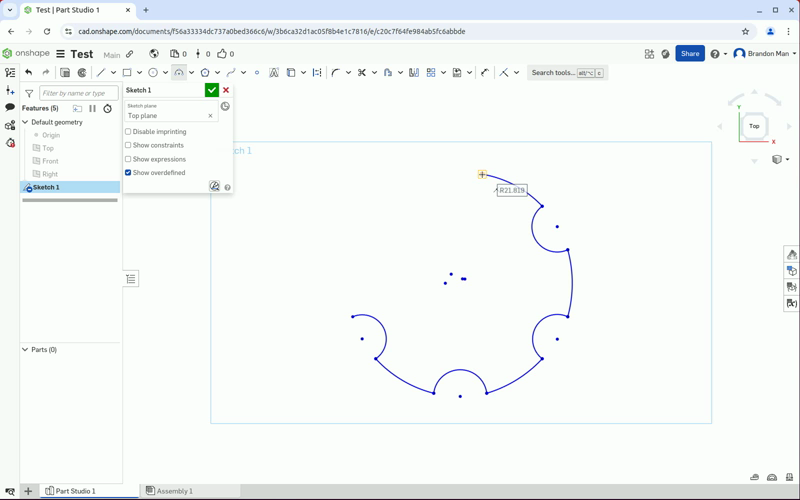
key_down(shift)
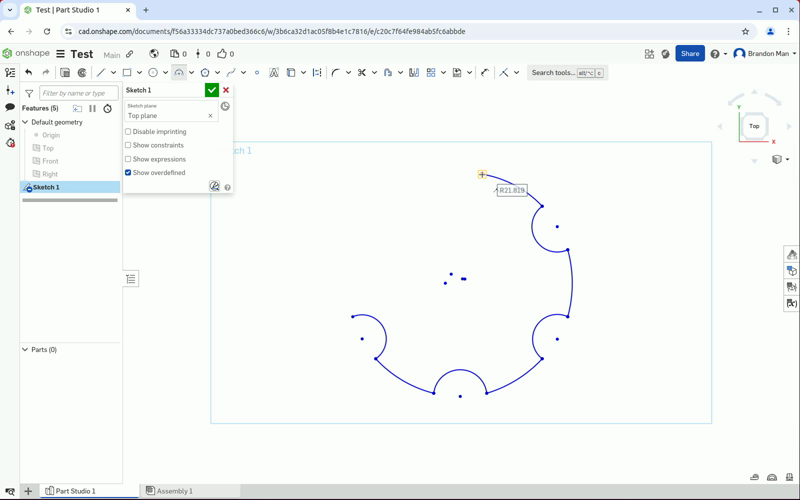
mouse_move(438, 174)
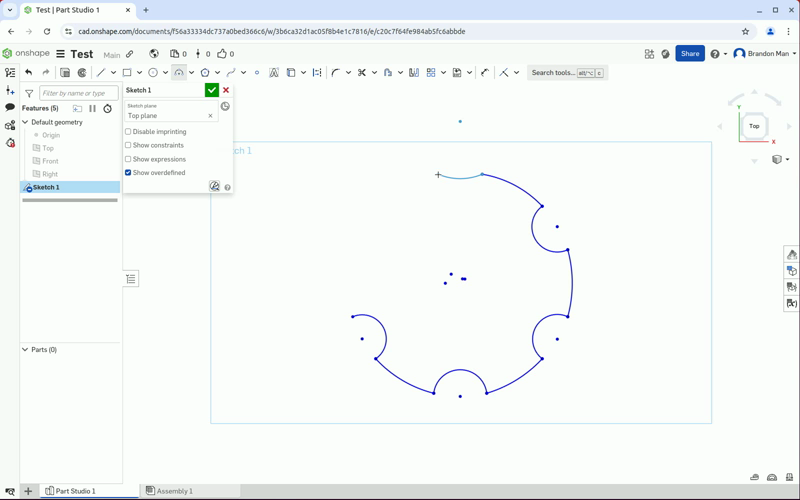
click(438, 174)
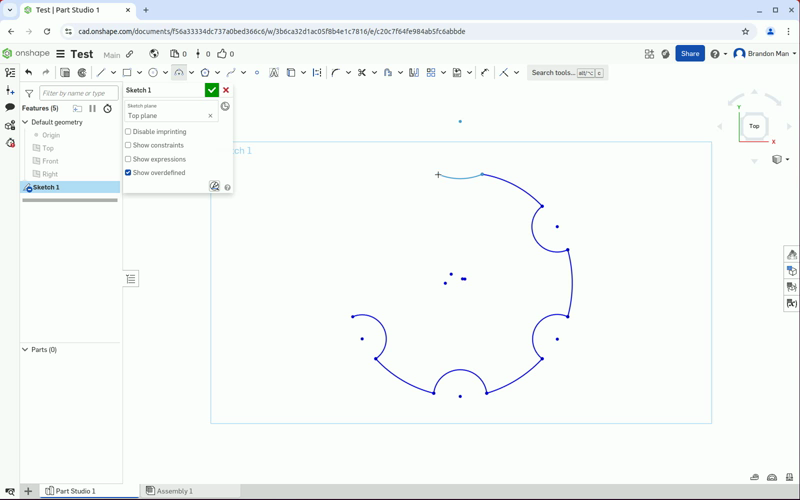
mouse_move(460, 193)
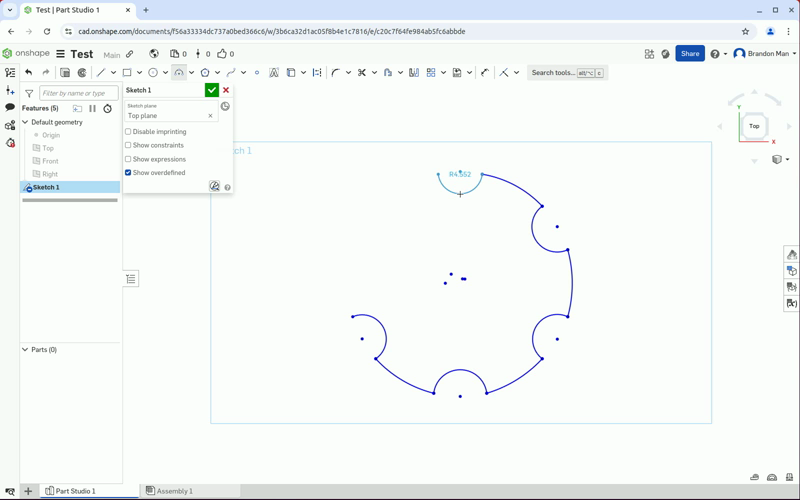
click(460, 193)
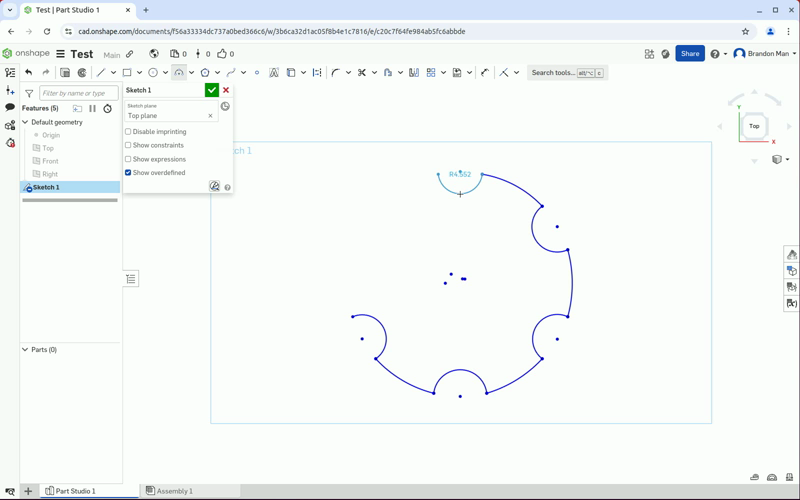
key_up(shift)
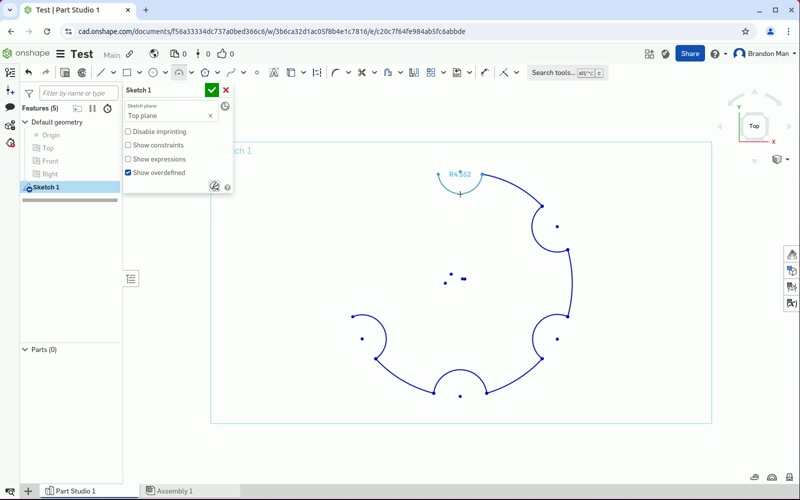
mouse_move(438, 174)
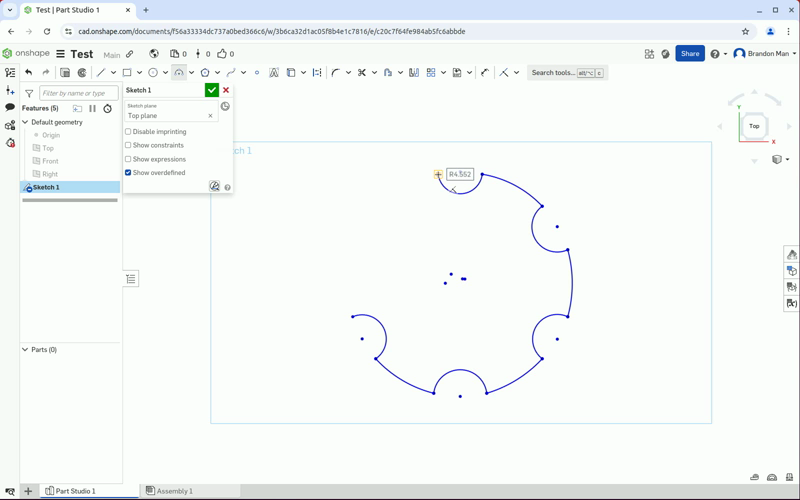
click(438, 174)
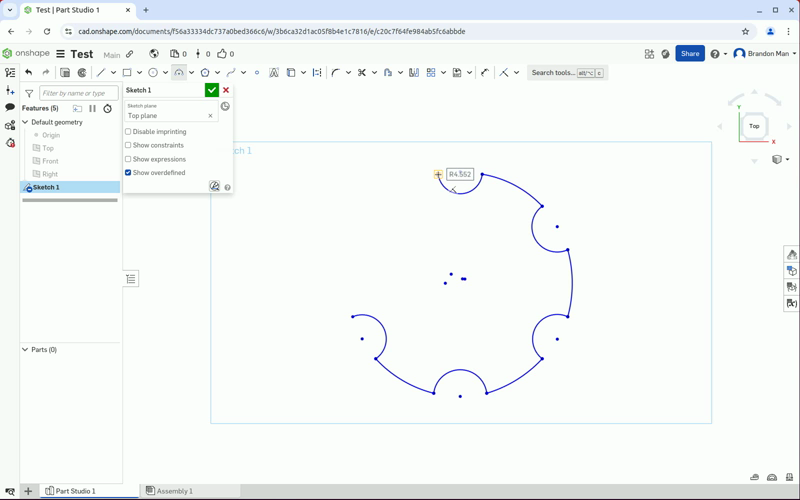
key_down(shift)
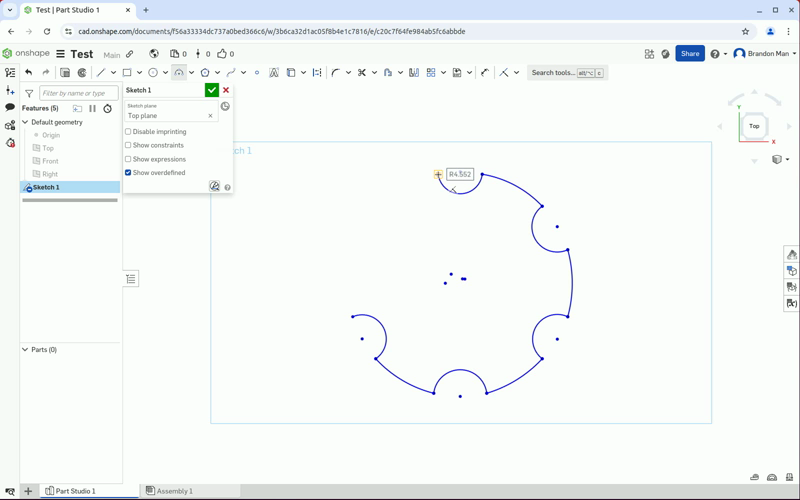
mouse_move(375, 208)
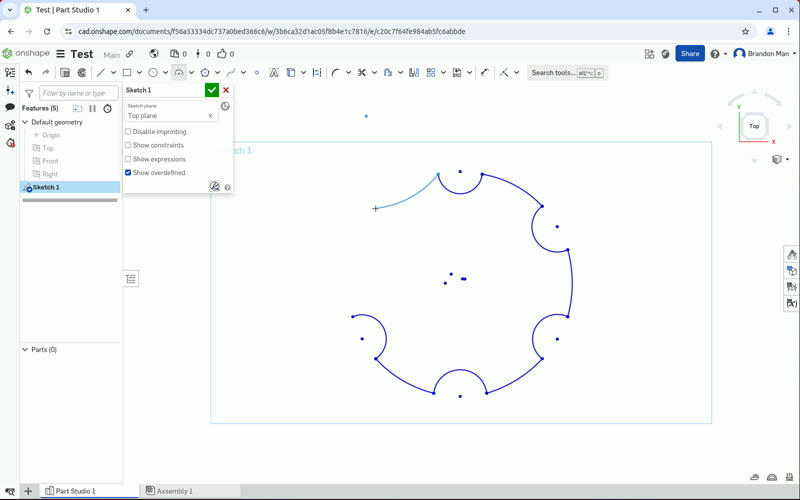
click(375, 208)
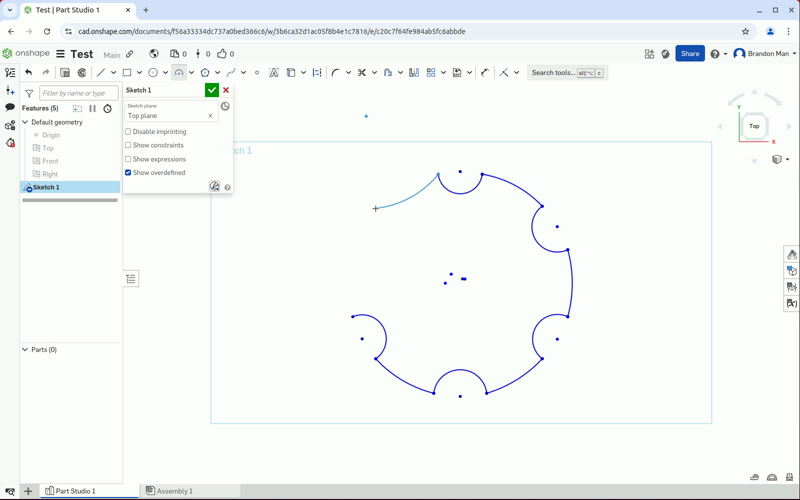
mouse_move(404, 186)
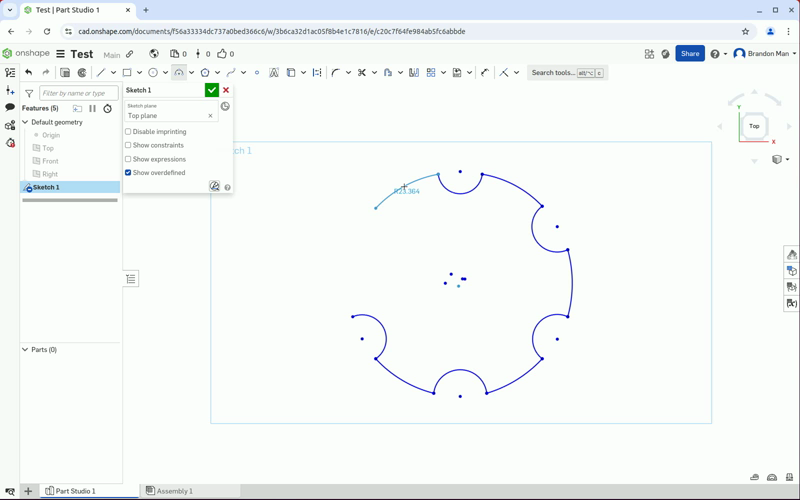
click(404, 186)
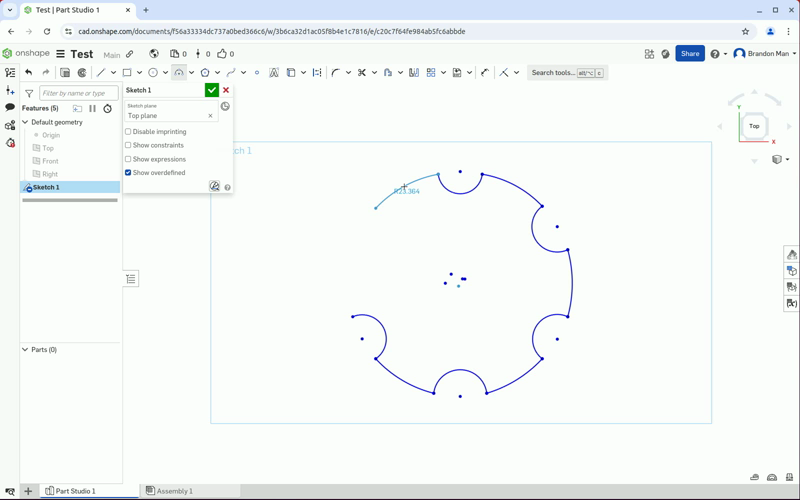
key_up(shift)
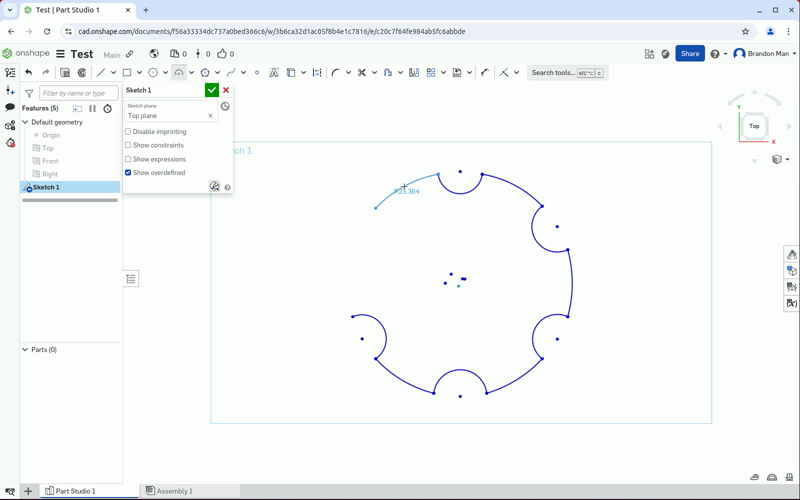
mouse_move(375, 208)
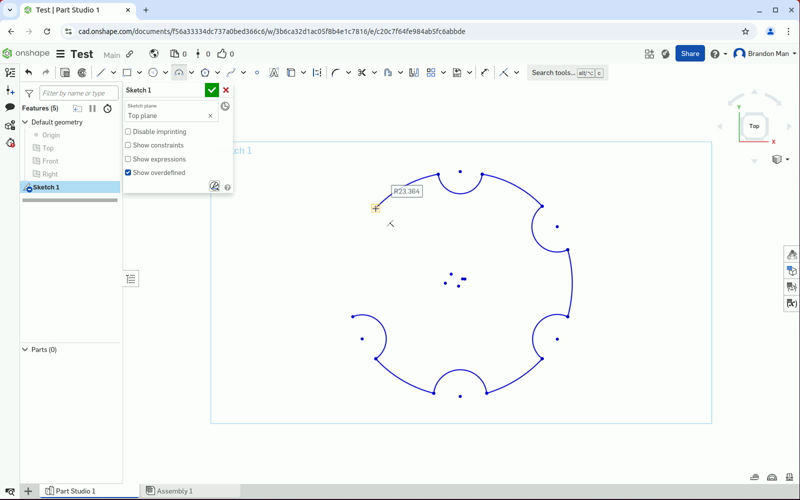
click(375, 208)
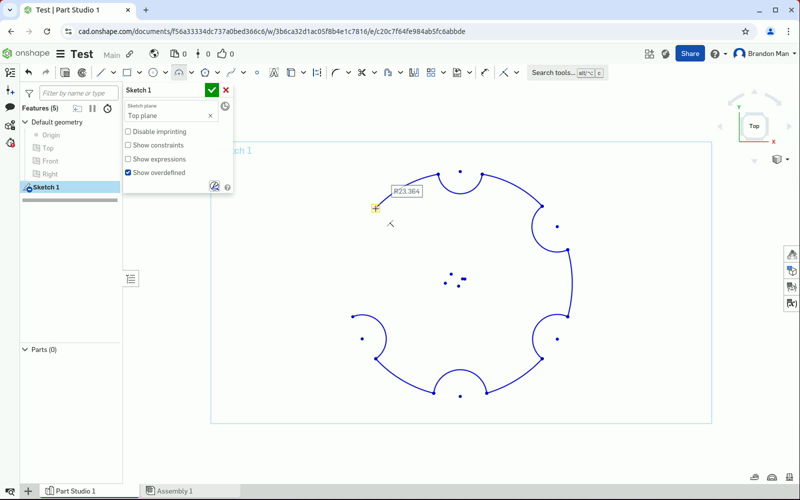
key_down(shift)
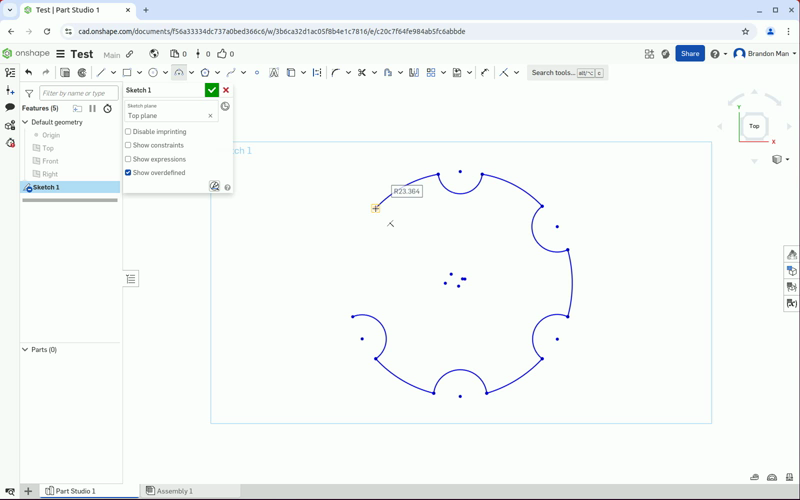
mouse_move(352, 245)
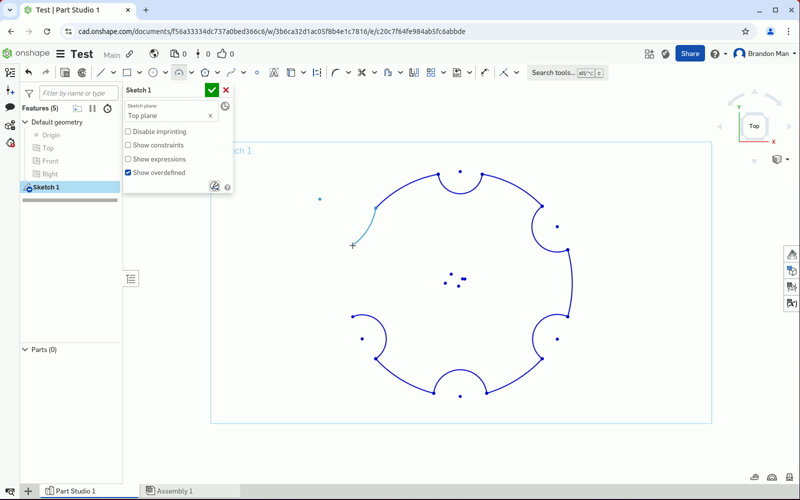
click(352, 245)
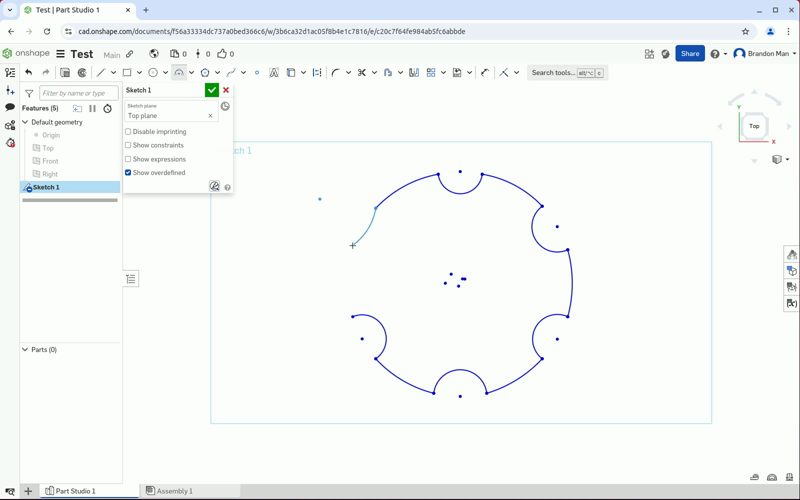
mouse_move(381, 237)
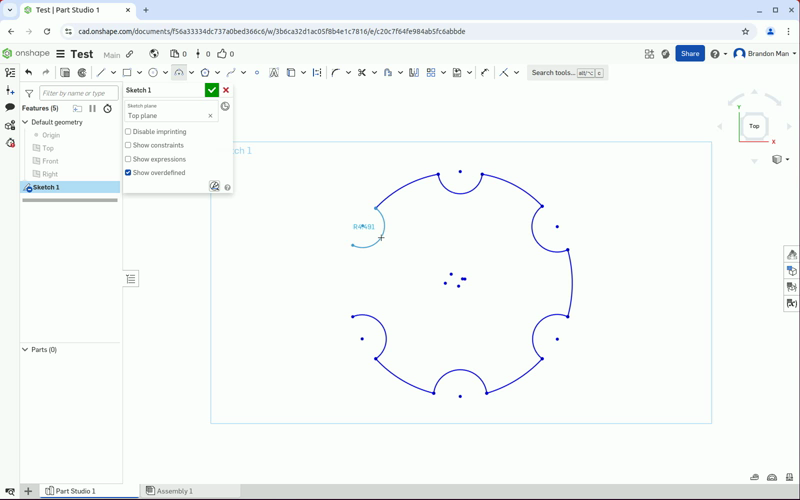
click(381, 237)
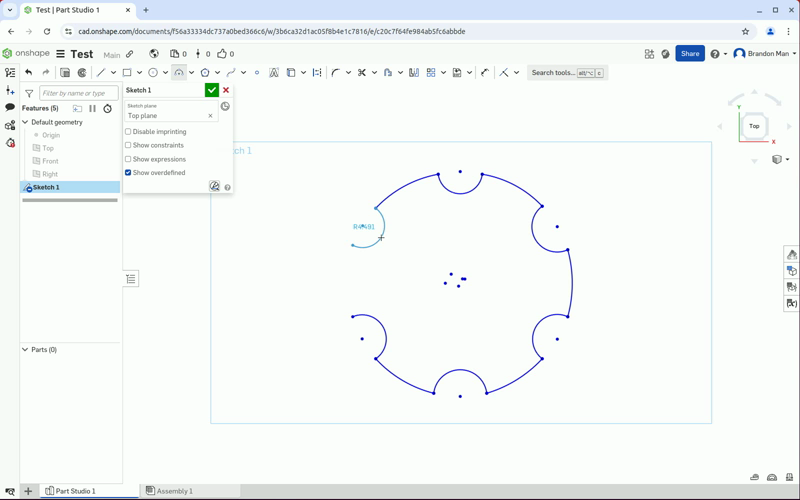
key_up(shift)
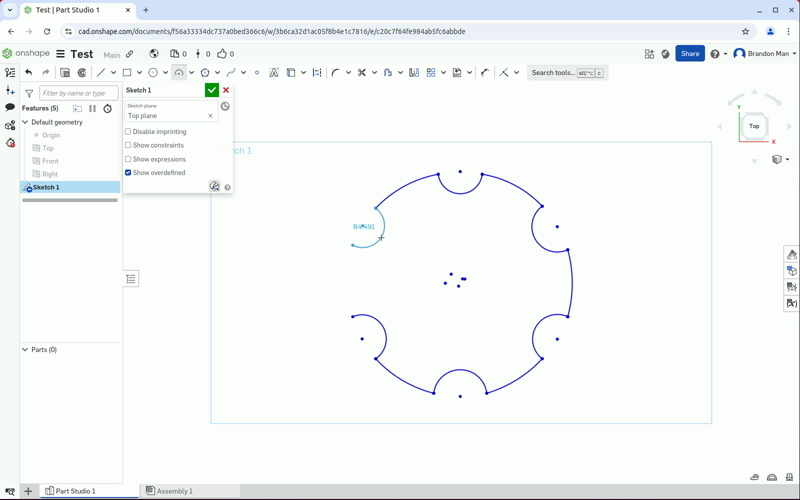
mouse_move(352, 245)
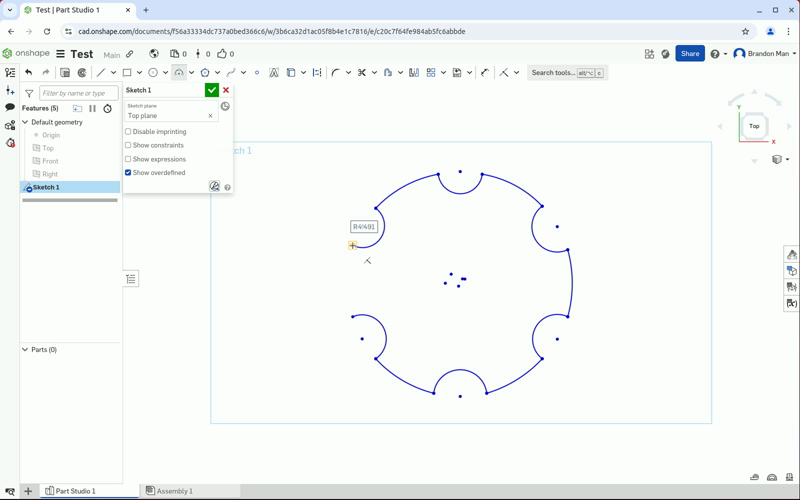
click(352, 245)
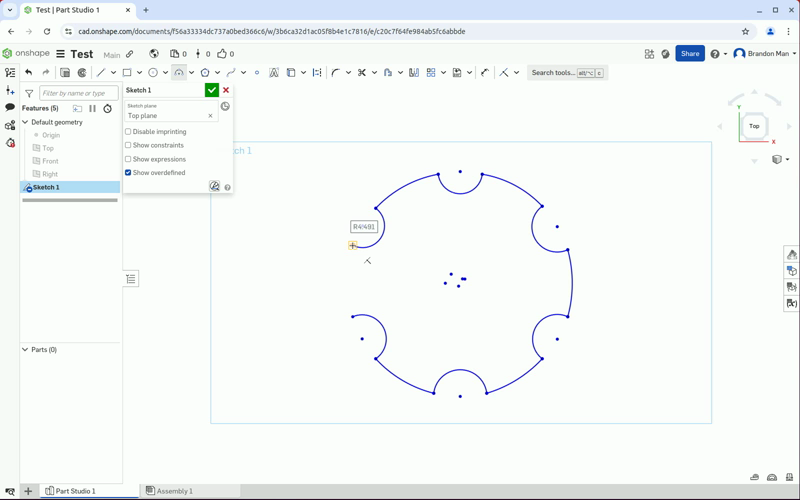
mouse_move(352, 316)
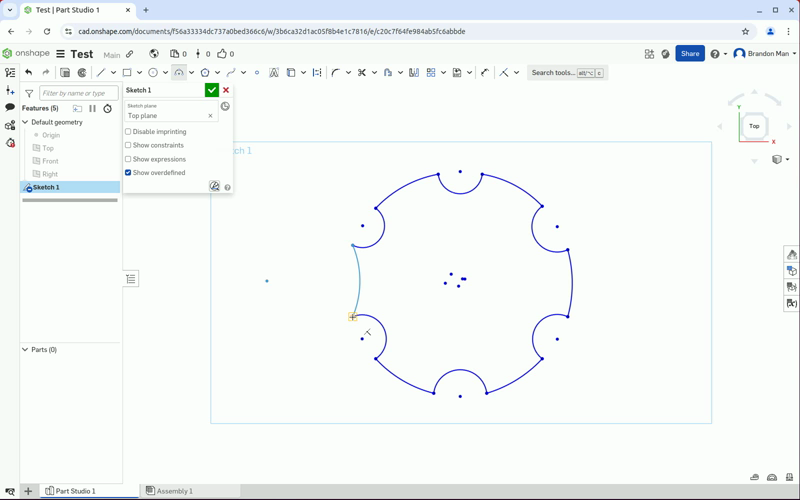
click(352, 316)
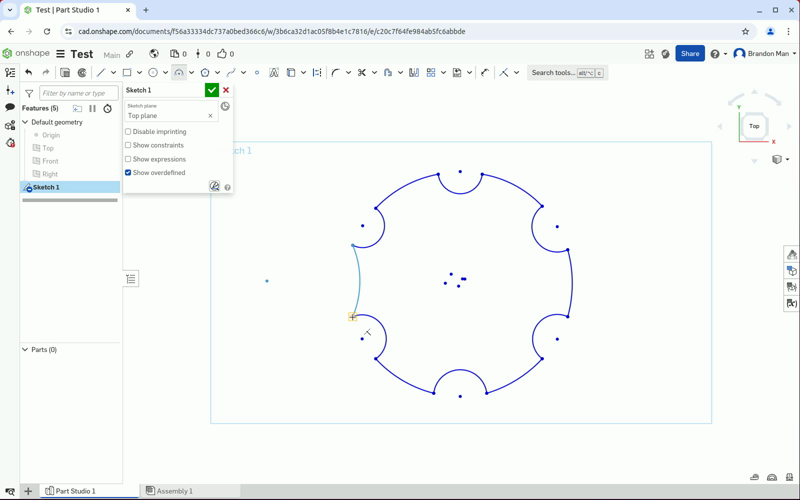
key_down(shift)
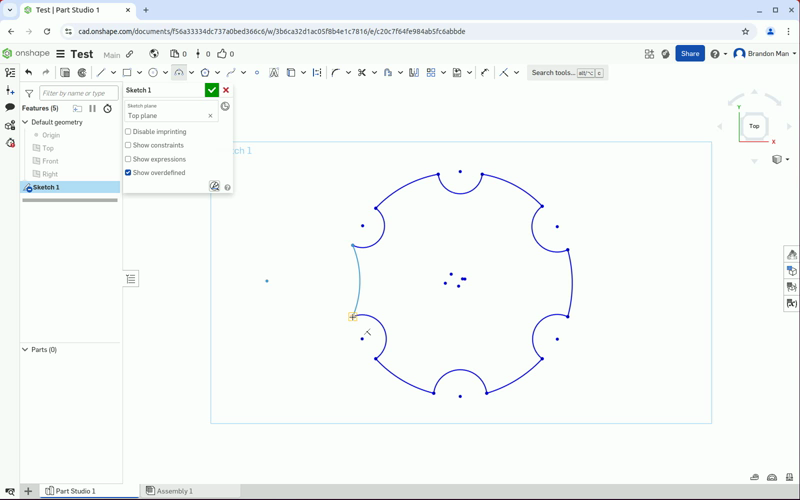
mouse_move(347, 281)
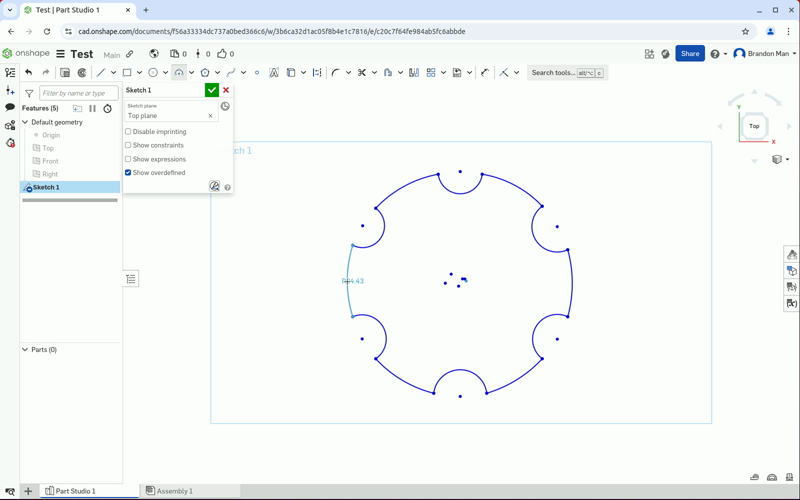
click(347, 281)
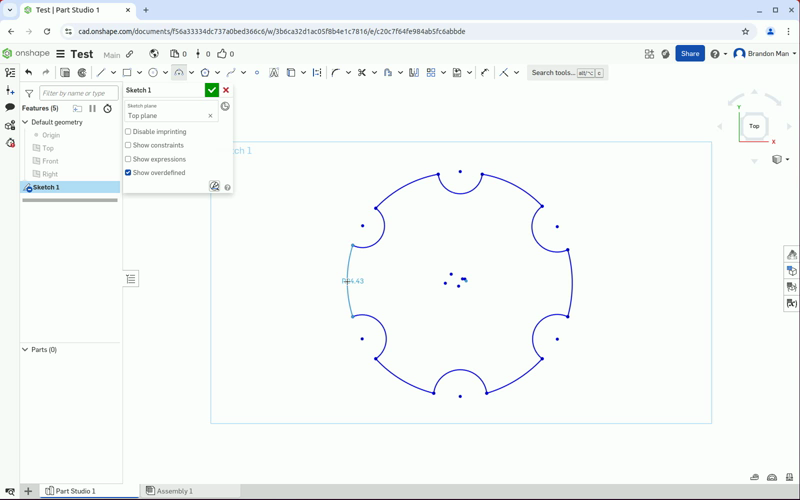
key_up(shift)
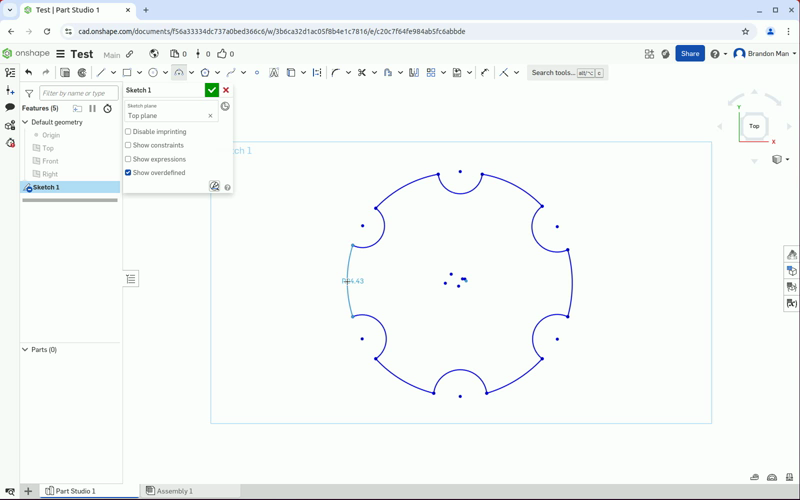
key(esc)
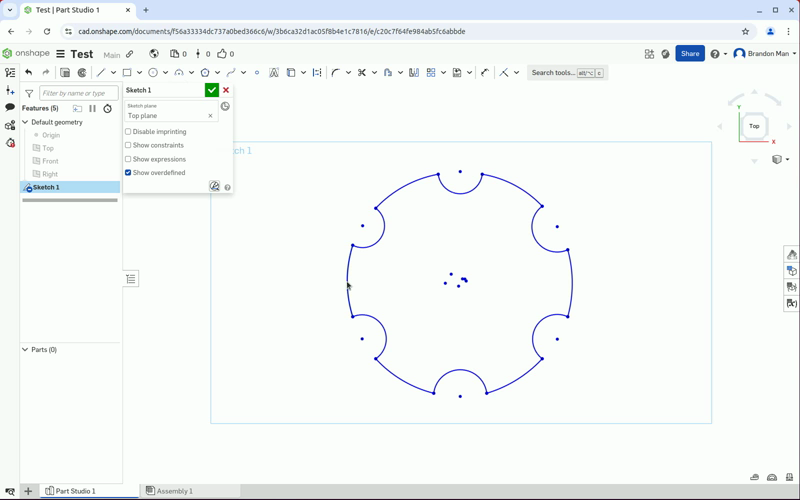
mouse_move(411, 246)
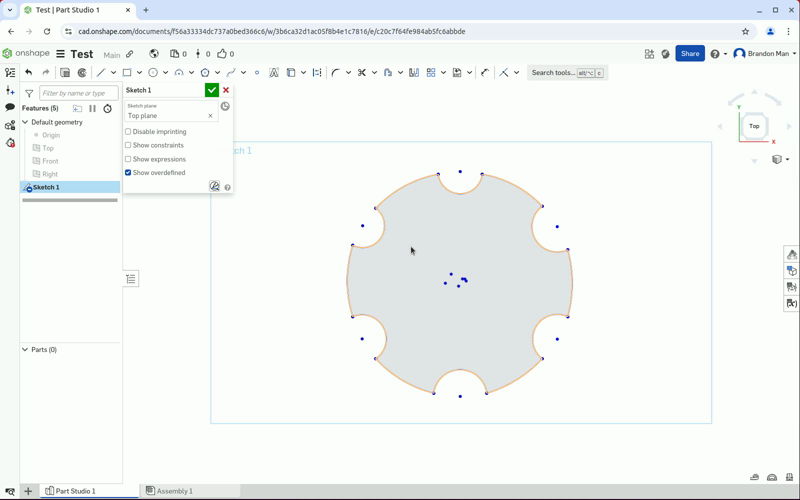
click(411, 246)
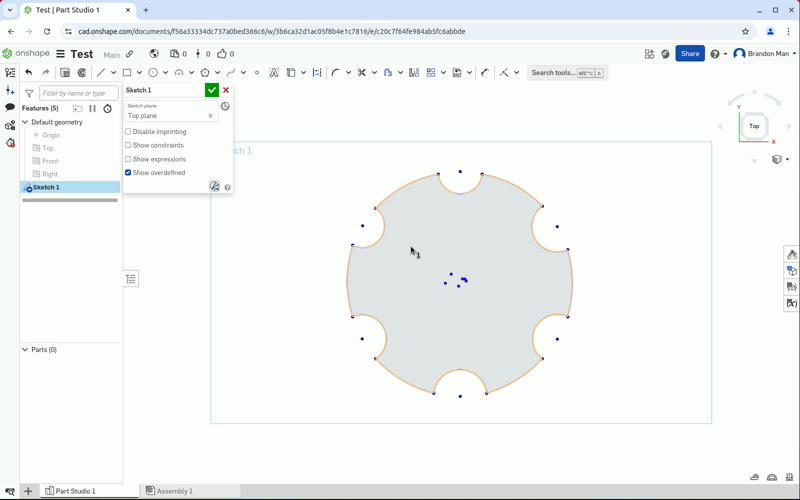
mouse_move(73, 352)
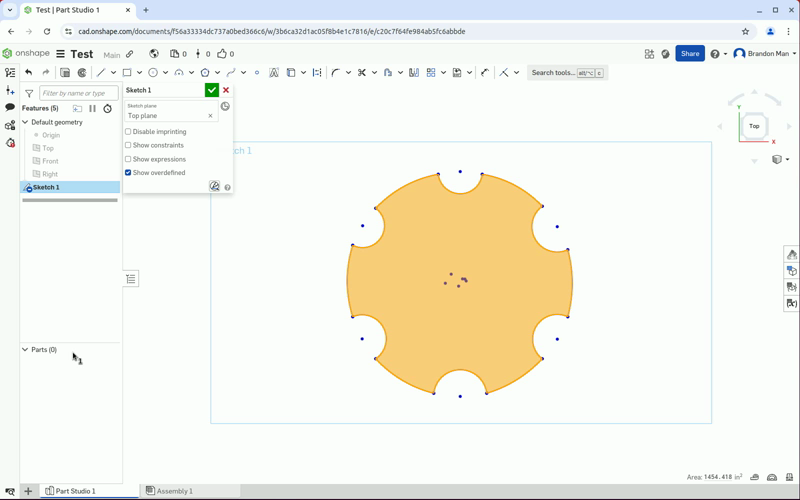
key(shift+y)
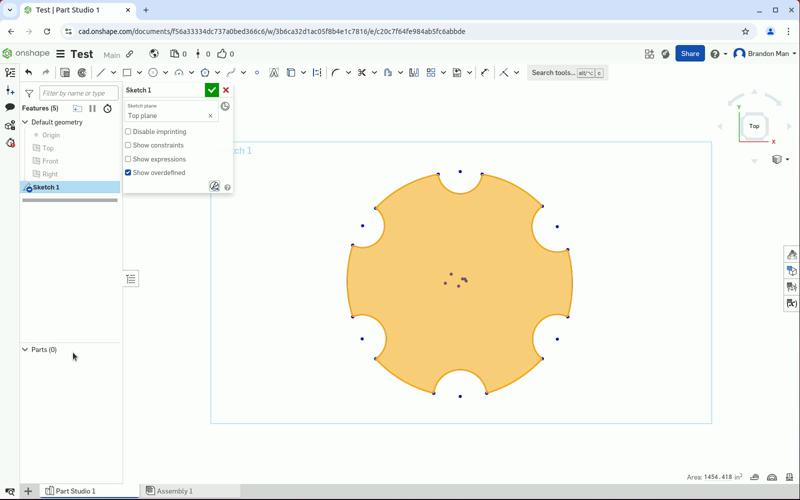
key(shift+e)
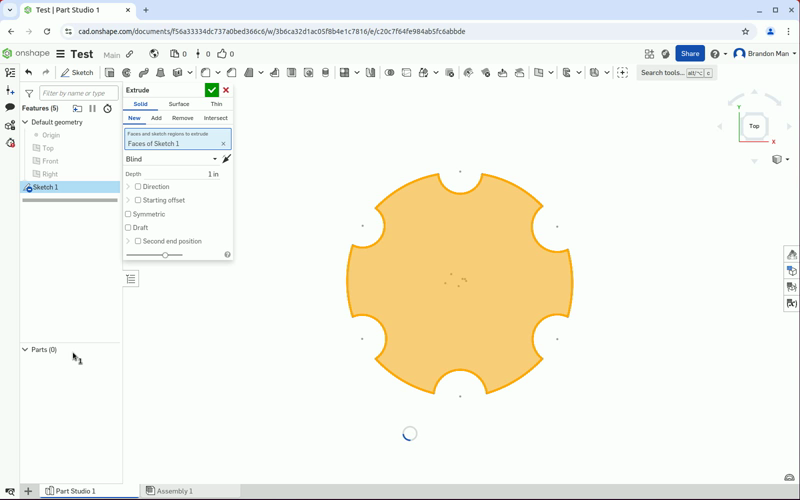
mouse_move(143, 106)
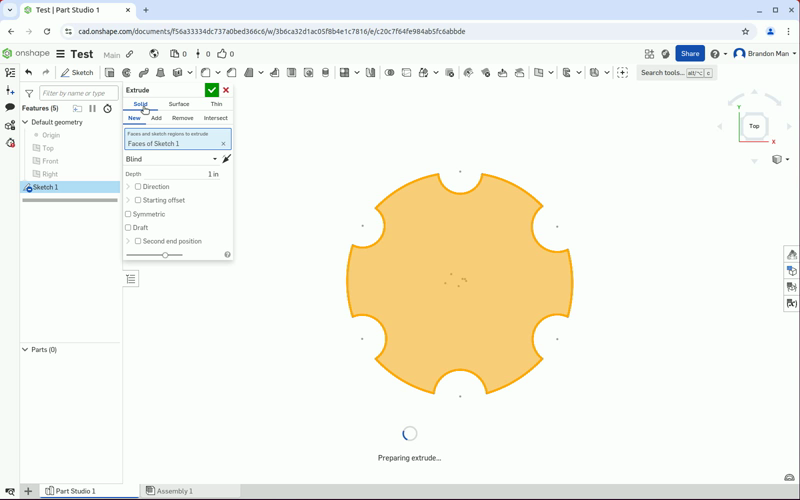
click(143, 106)
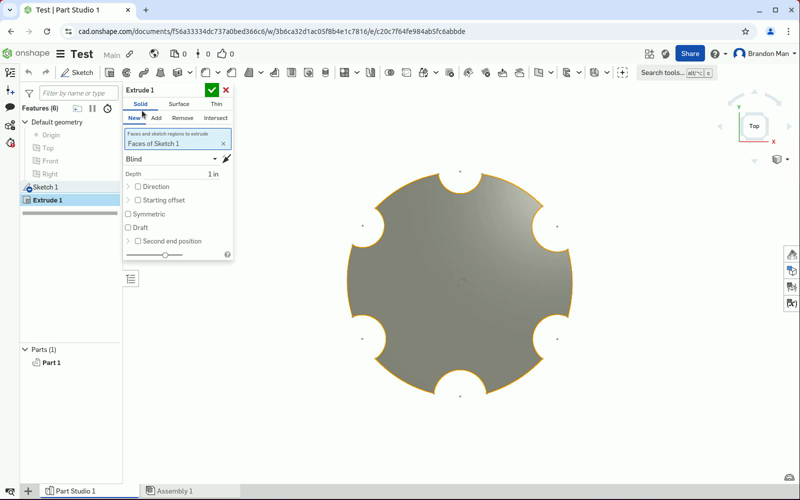
mouse_move(137, 120)
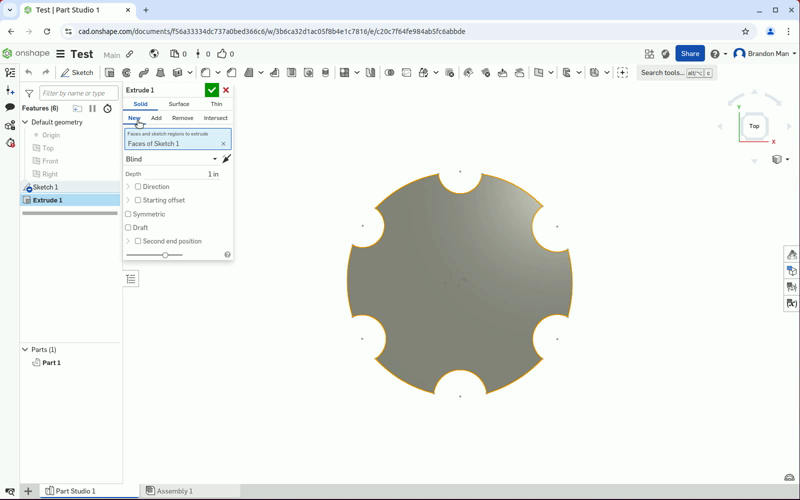
click(137, 120)
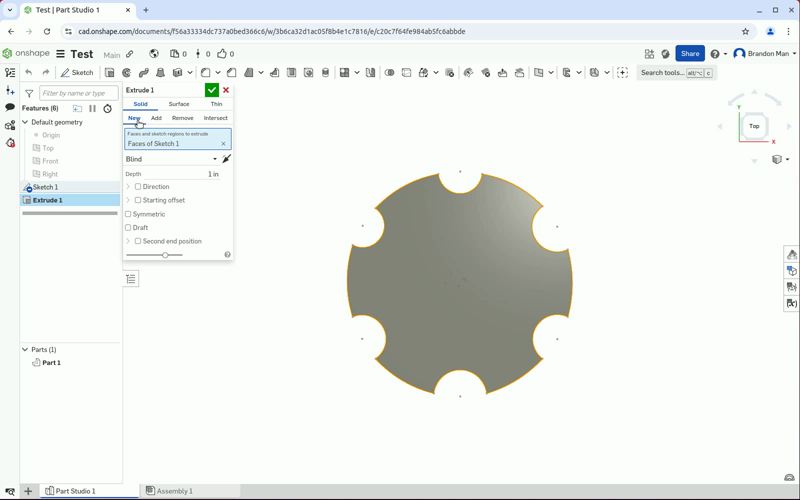
key(tab, 4)
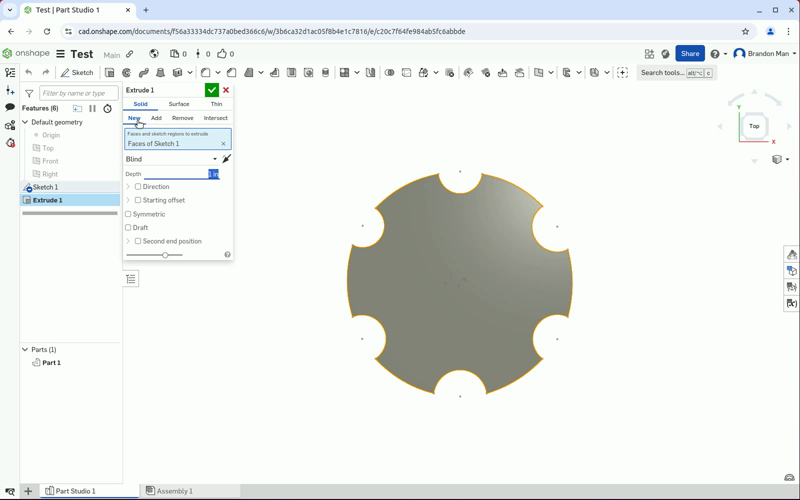
text(11.554)
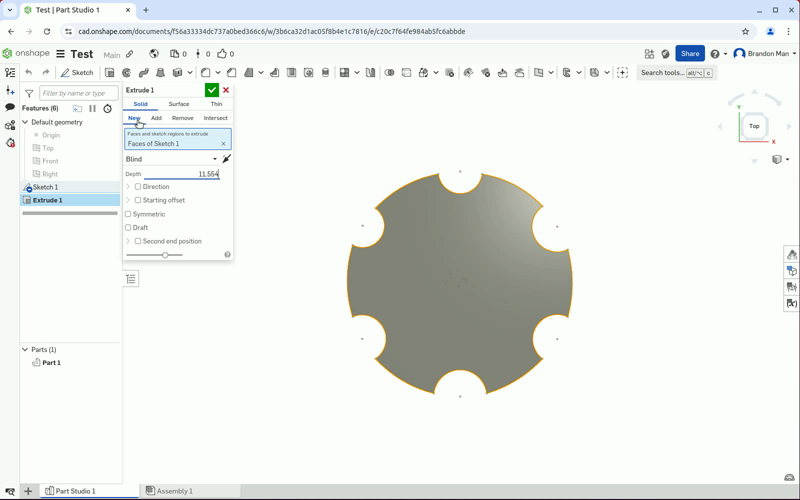
key(enter)
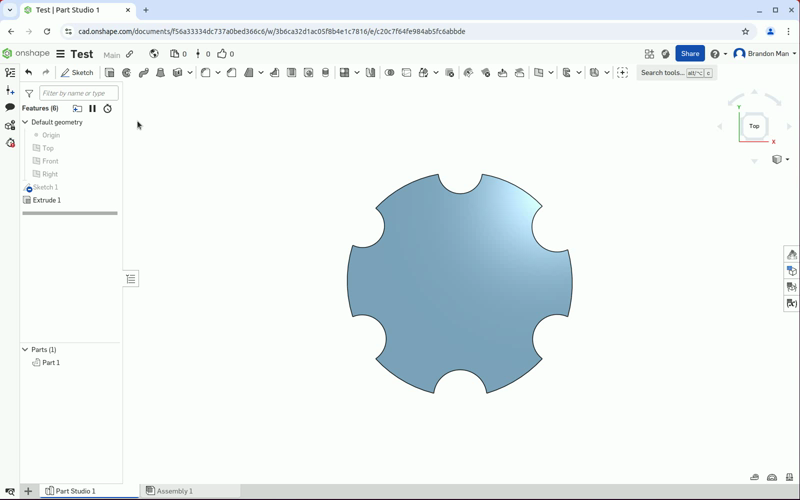
key(shift+h)
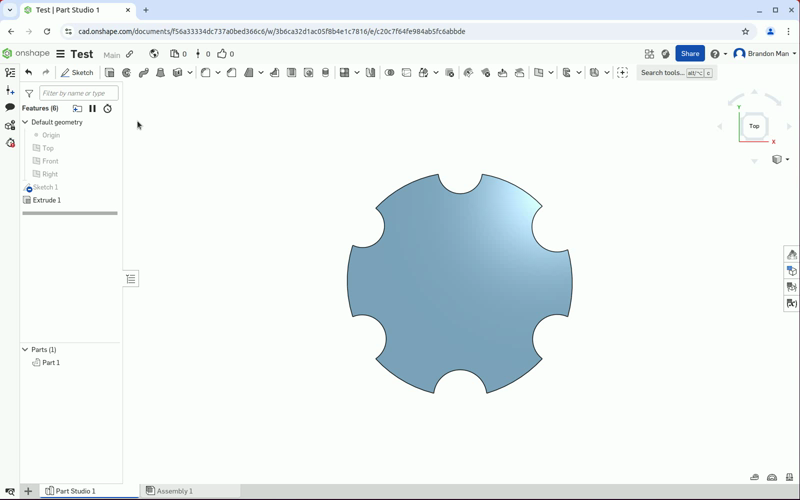
key(shift+h)
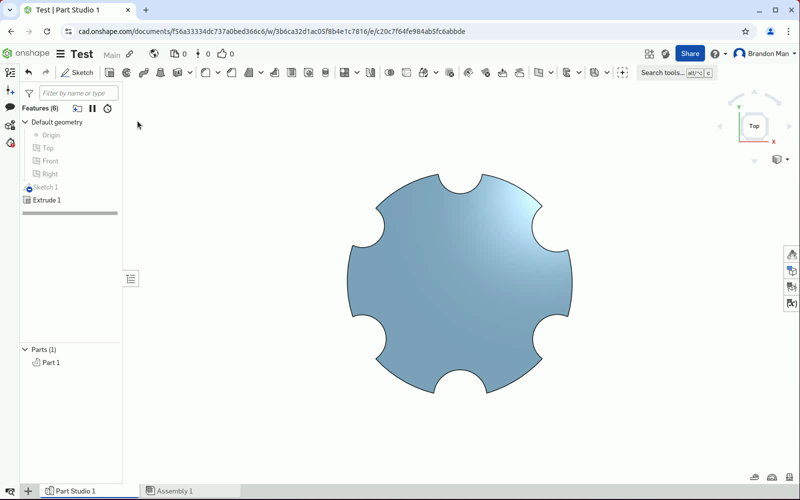
mouse_move(73, 189)
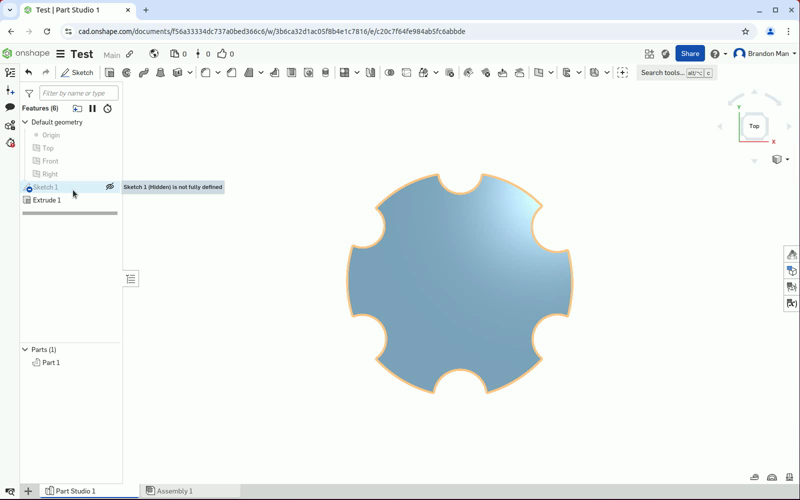
click(73, 189)
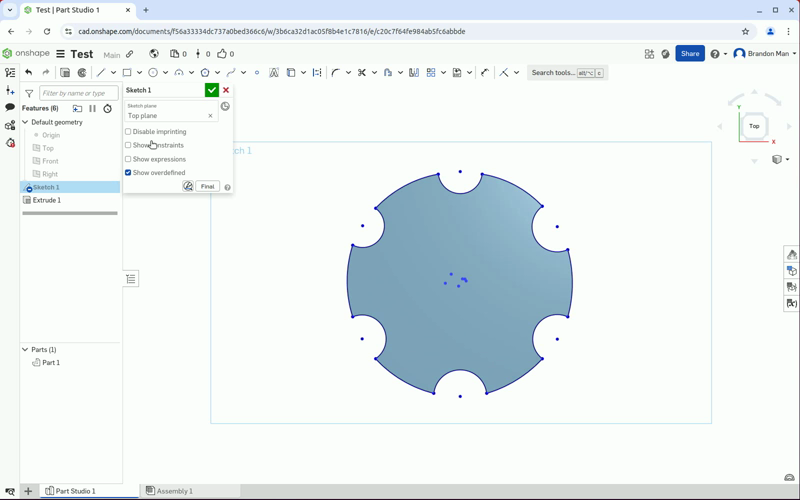
mouse_move(229, 92)
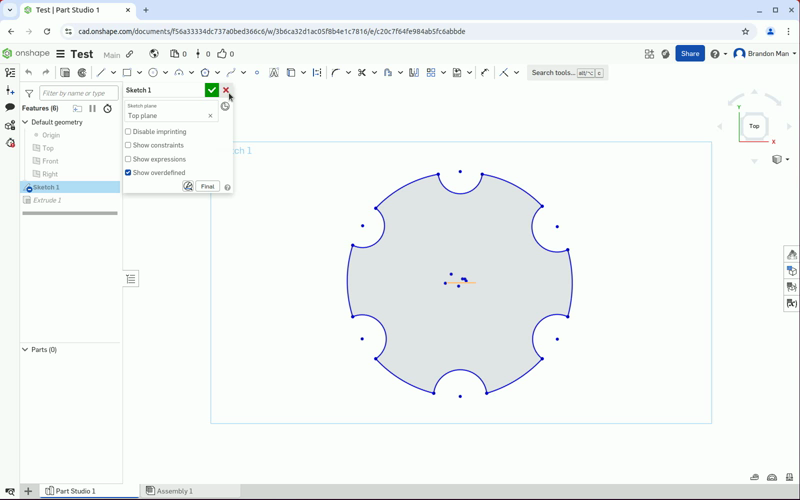
click(229, 92)
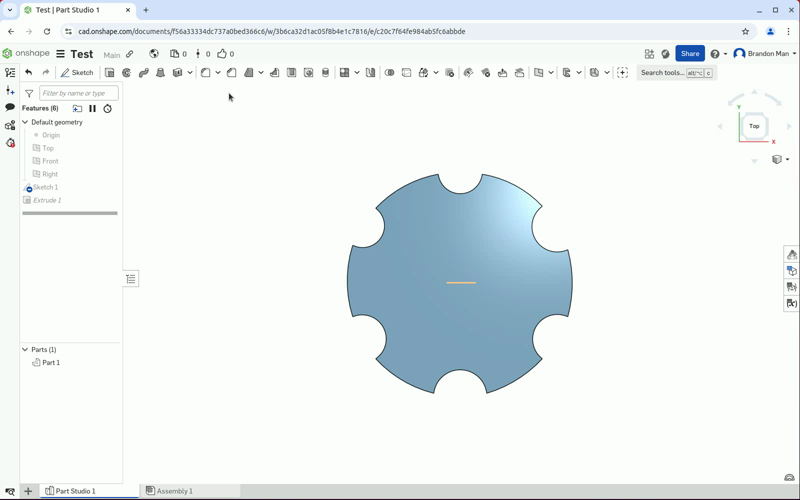
mouse_move(541, 75)
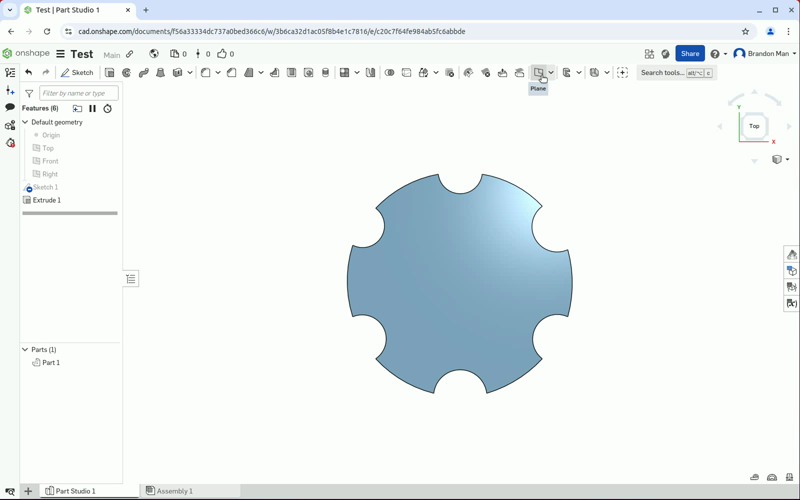
click(541, 75)
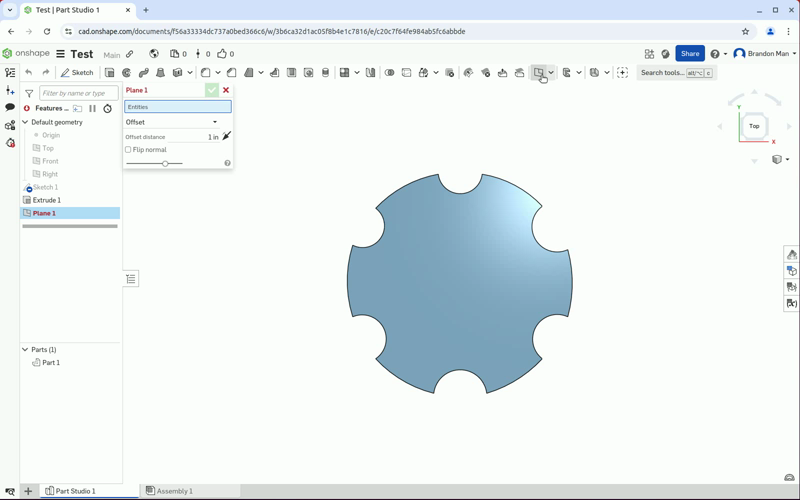
mouse_move(73, 150)
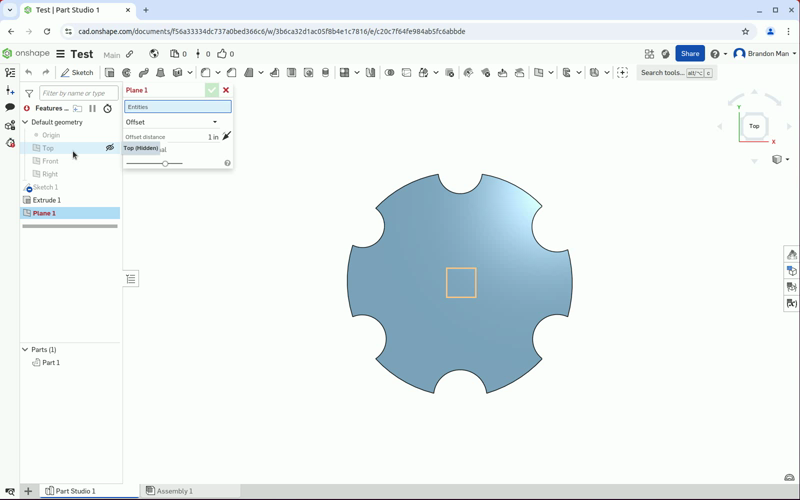
click(73, 150)
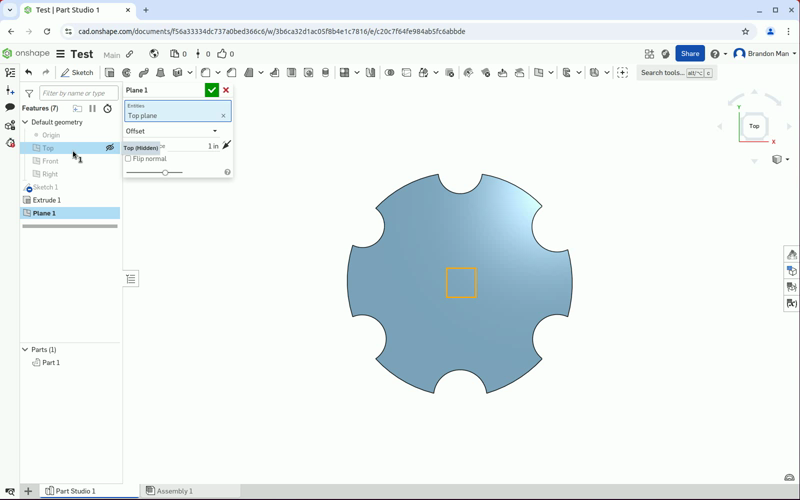
key(tab, 2)
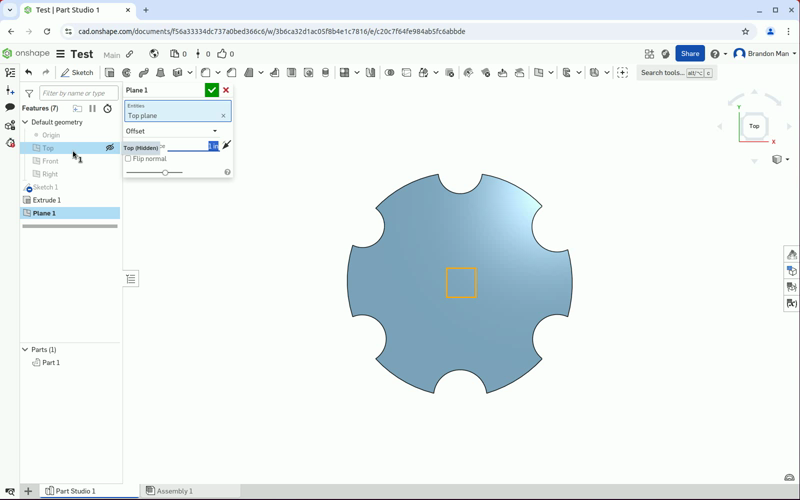
text(11.554)
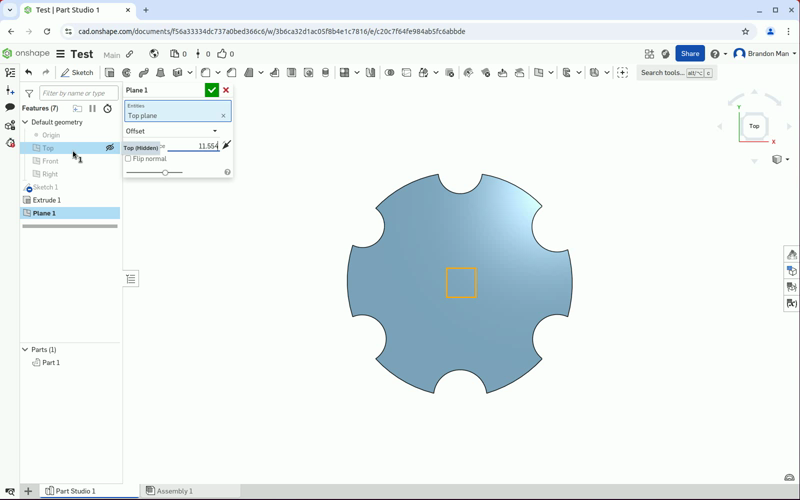
key(enter, 2)
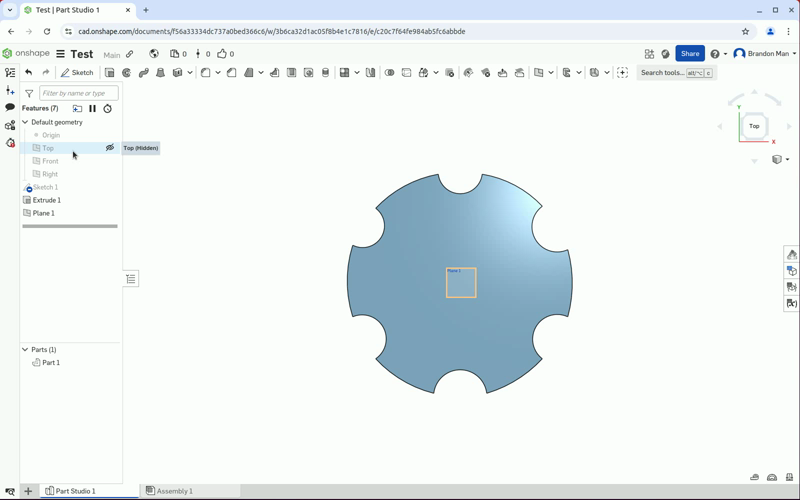
key(shift+s)
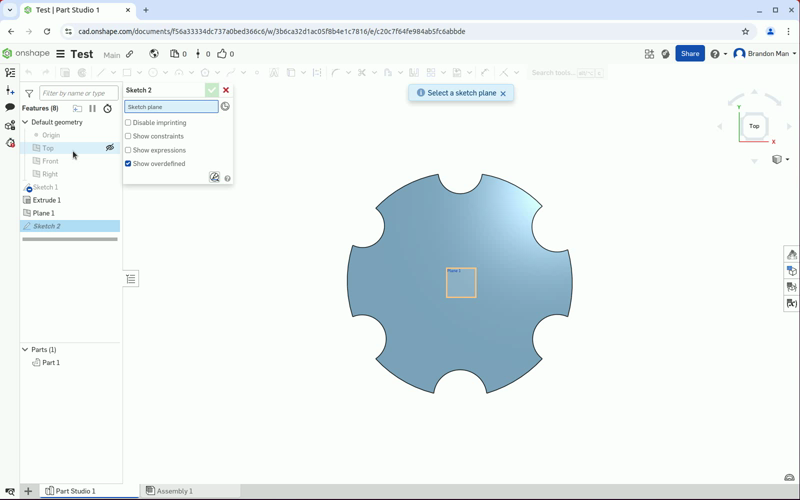
mouse_move(73, 215)
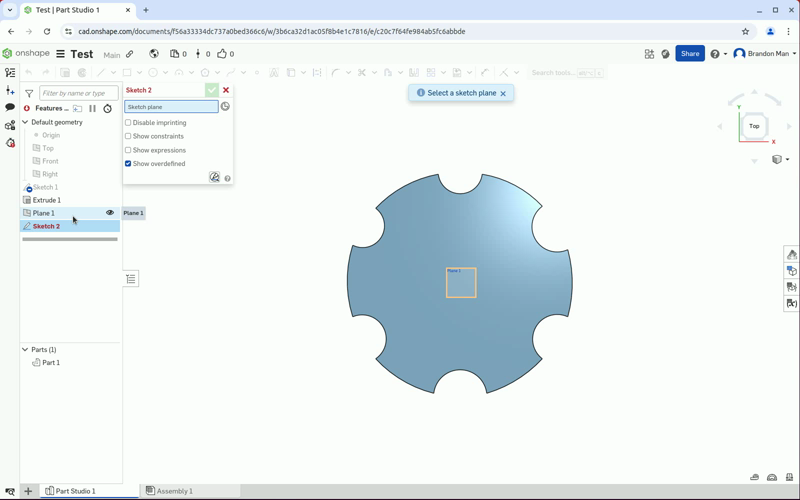
click(73, 215)
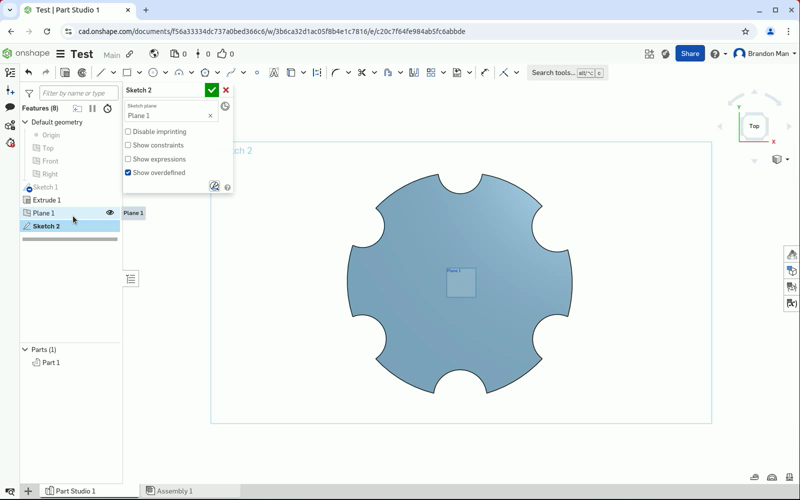
mouse_move(73, 352)
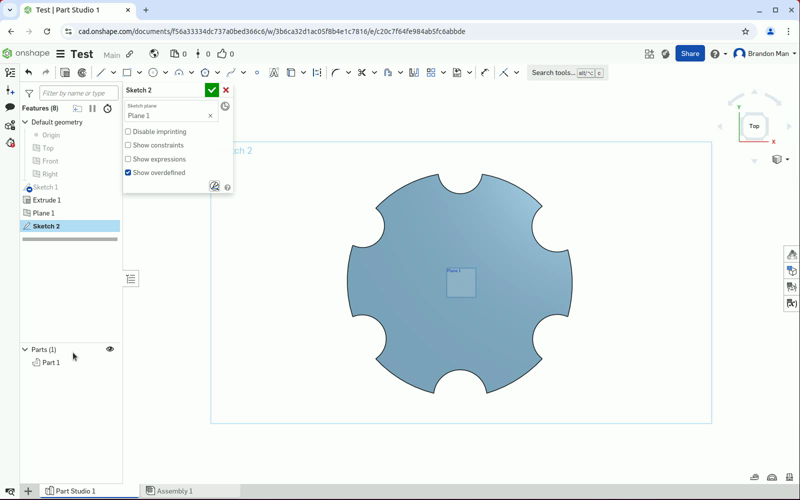
key(y)
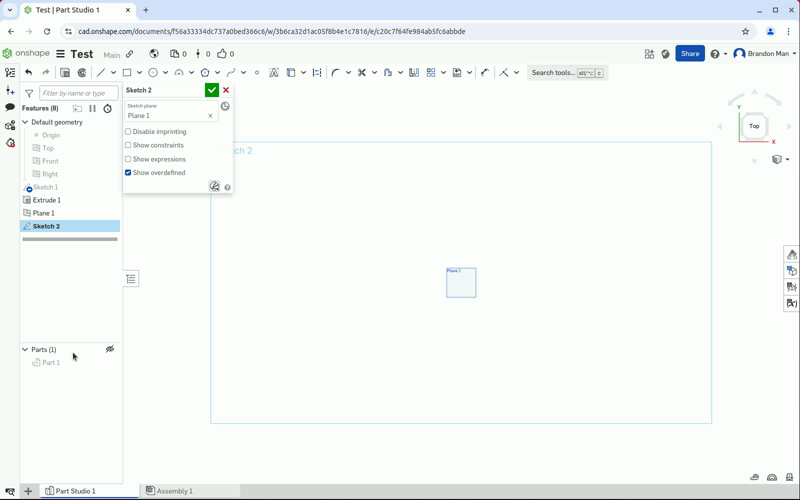
key(a)
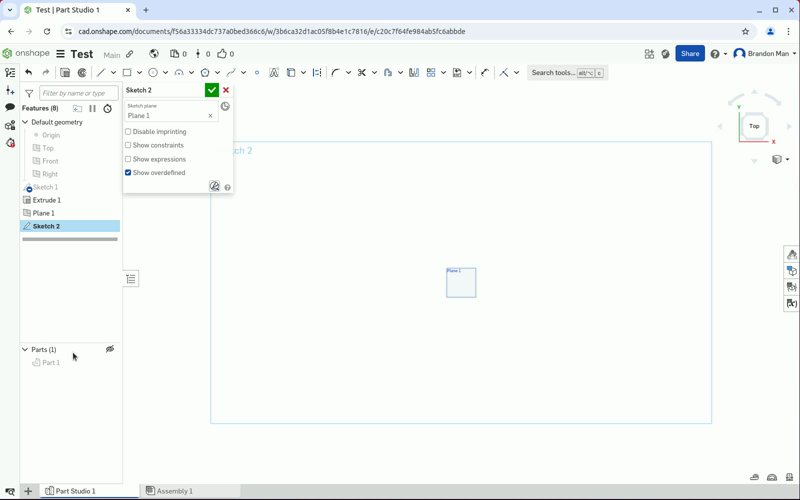
key_down(shift)
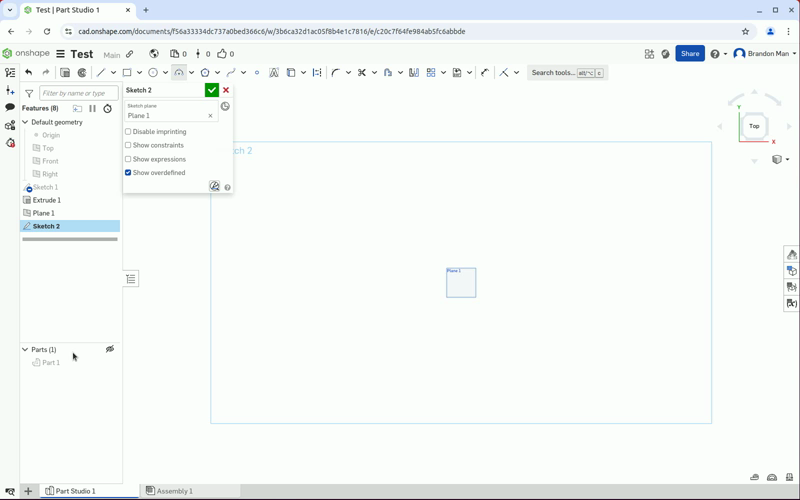
mouse_move(352, 316)
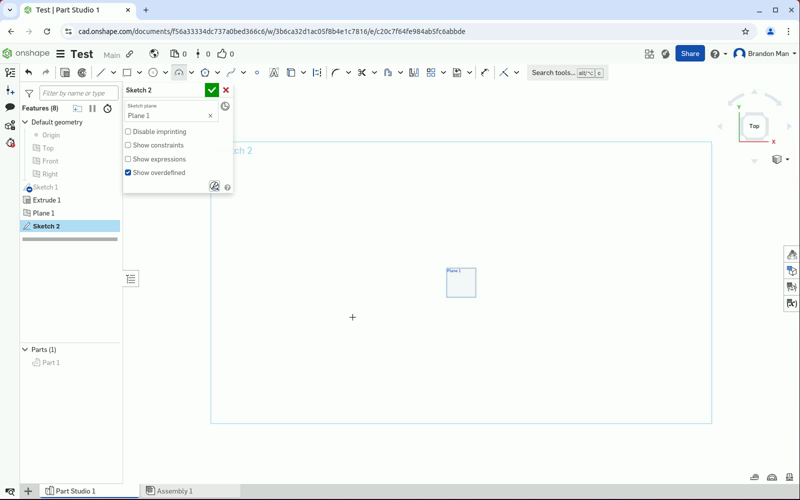
click(352, 316)
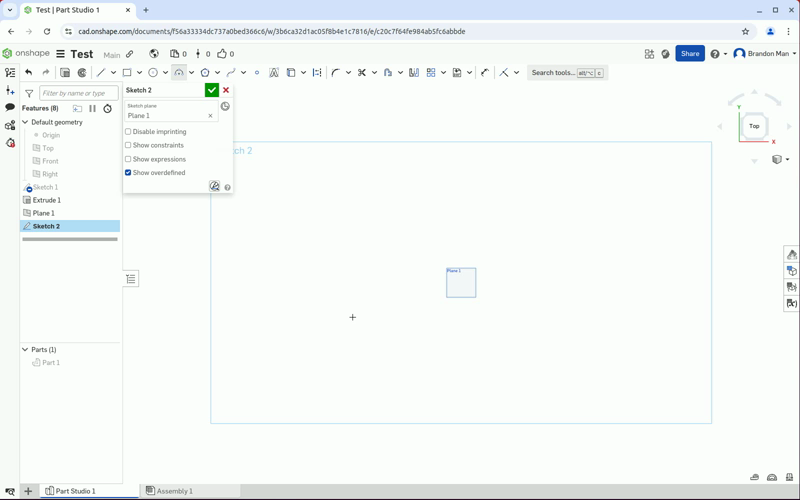
key_up(shift)
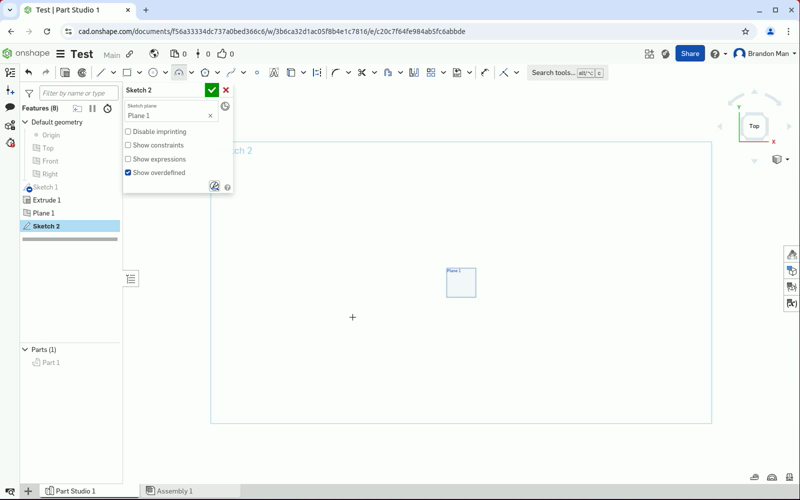
key_down(shift)
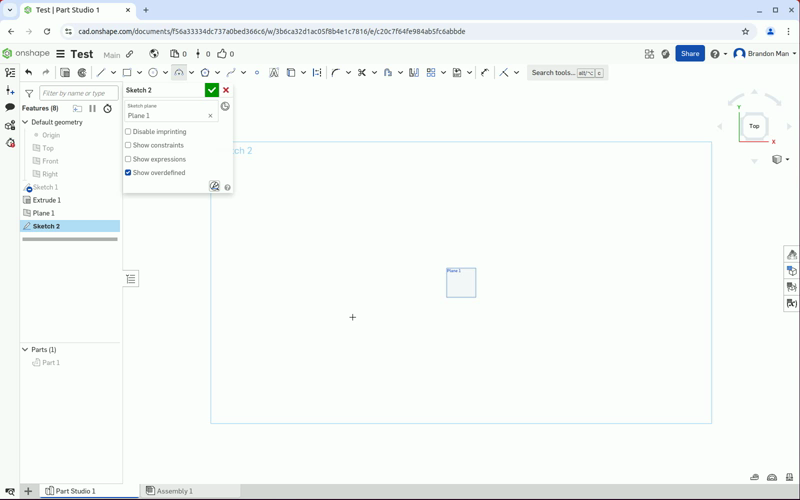
mouse_move(375, 358)
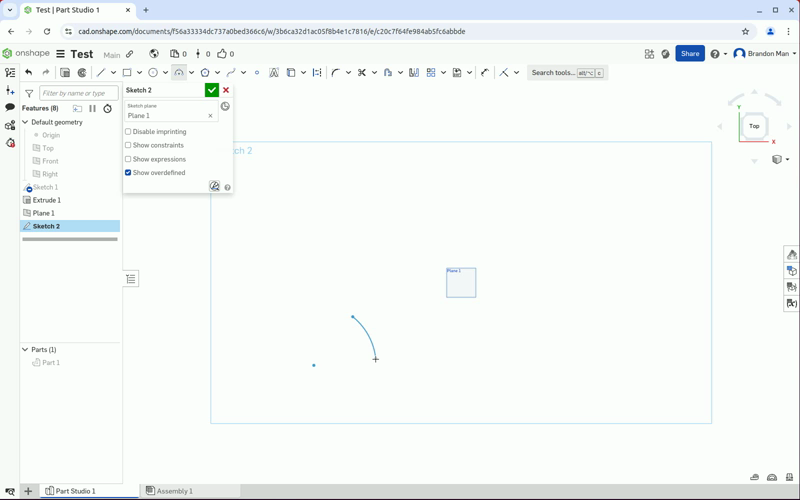
click(375, 358)
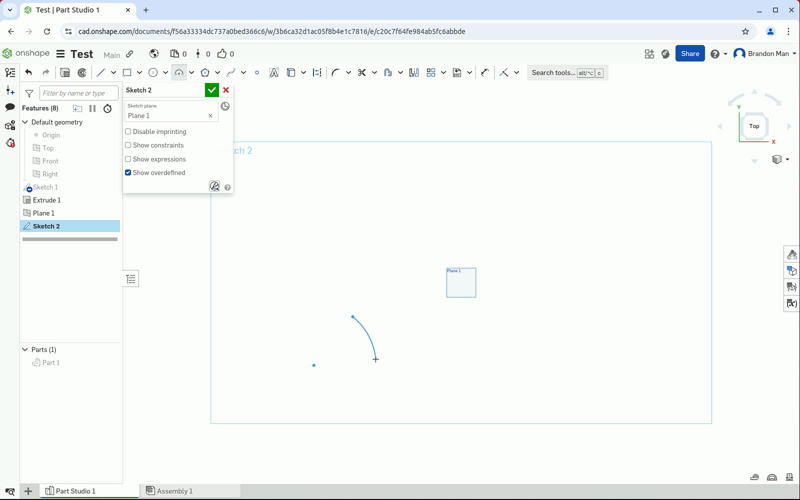
mouse_move(383, 327)
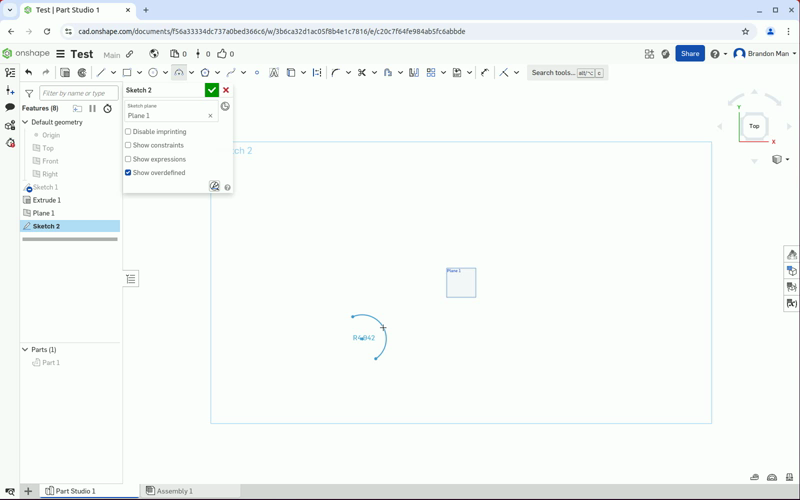
click(383, 327)
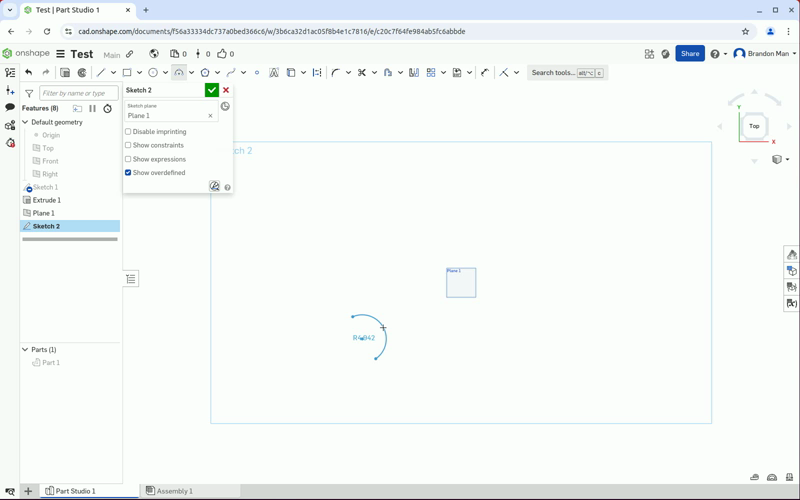
key_up(shift)
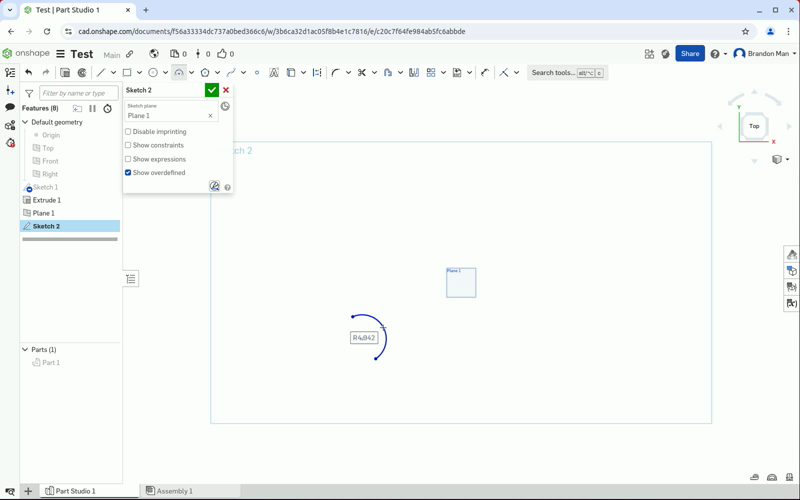
mouse_move(375, 358)
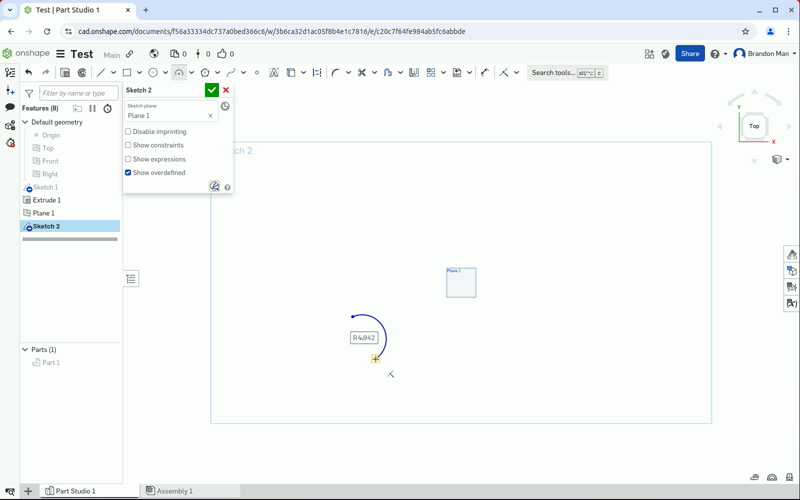
click(375, 358)
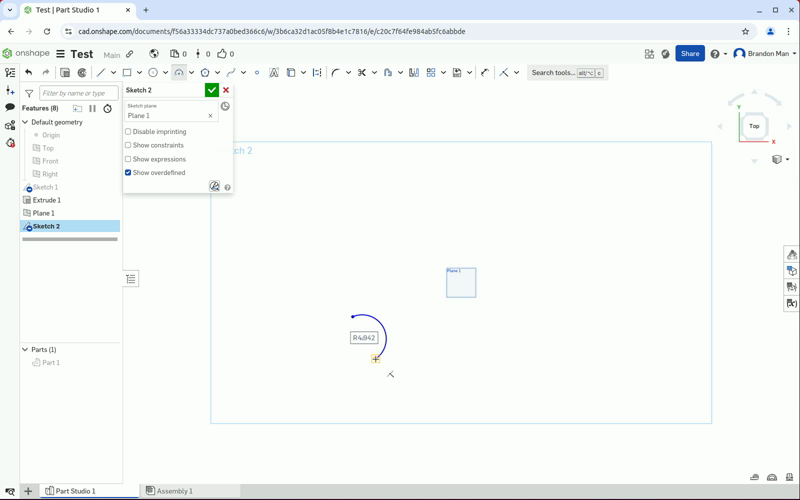
key_down(shift)
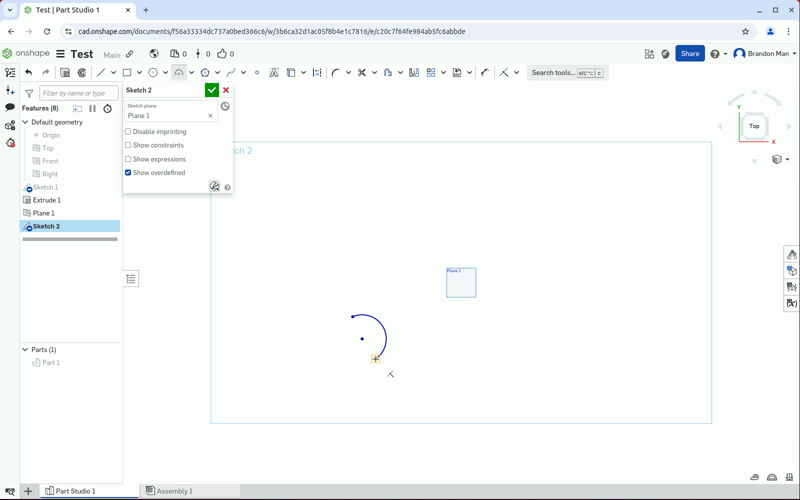
mouse_move(433, 393)
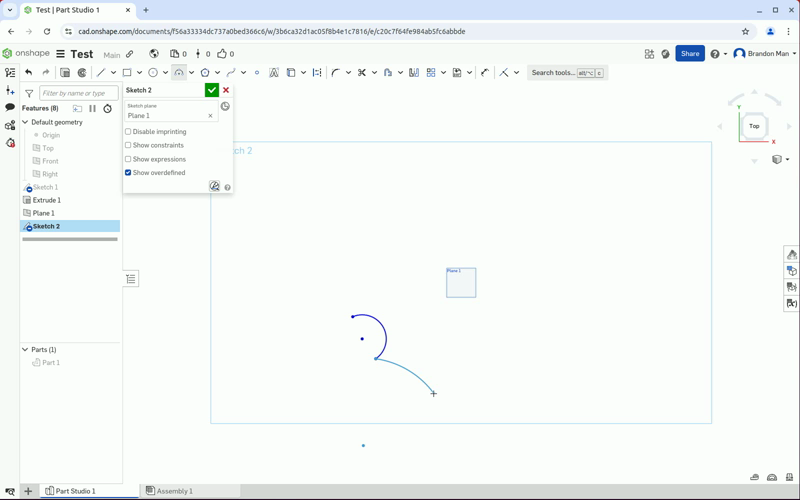
click(433, 393)
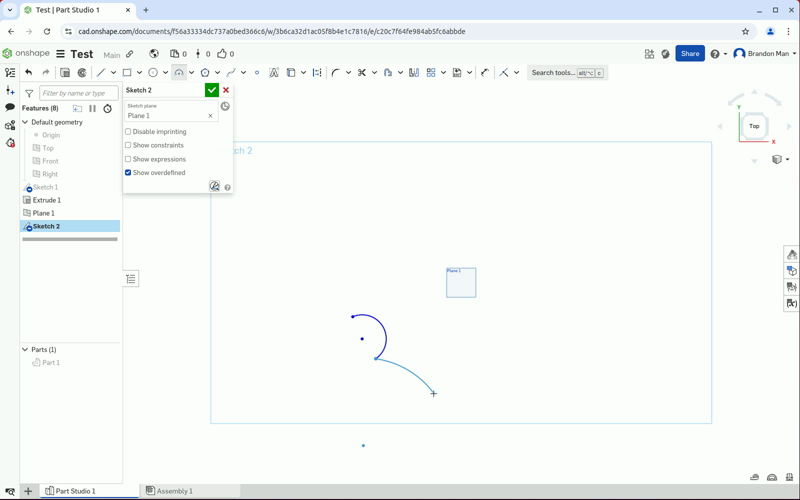
mouse_move(402, 380)
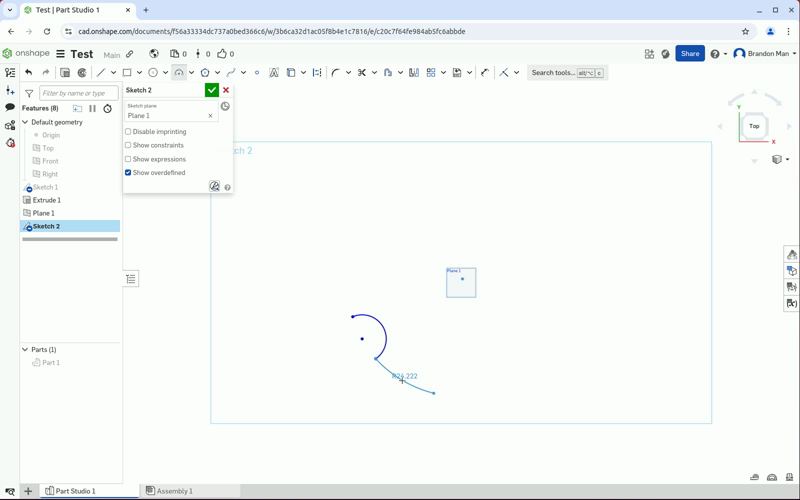
click(402, 380)
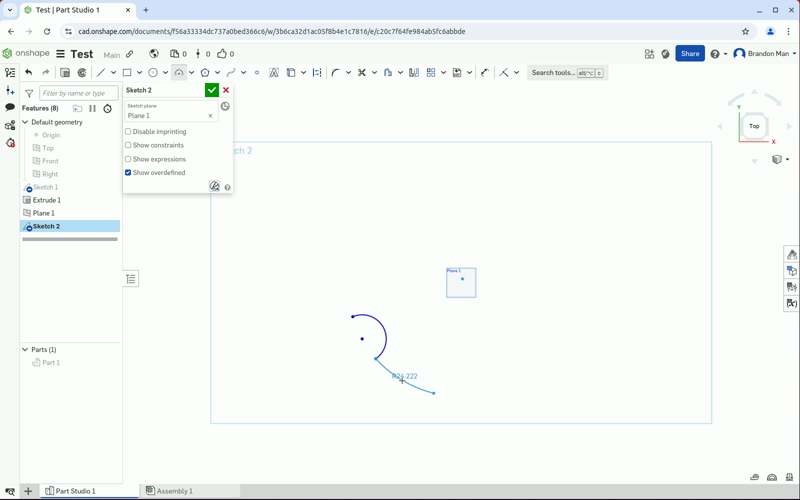
key_up(shift)
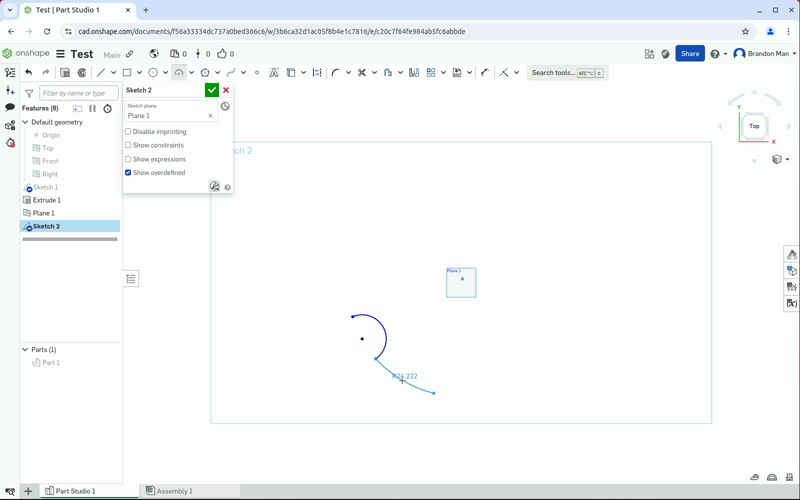
mouse_move(433, 393)
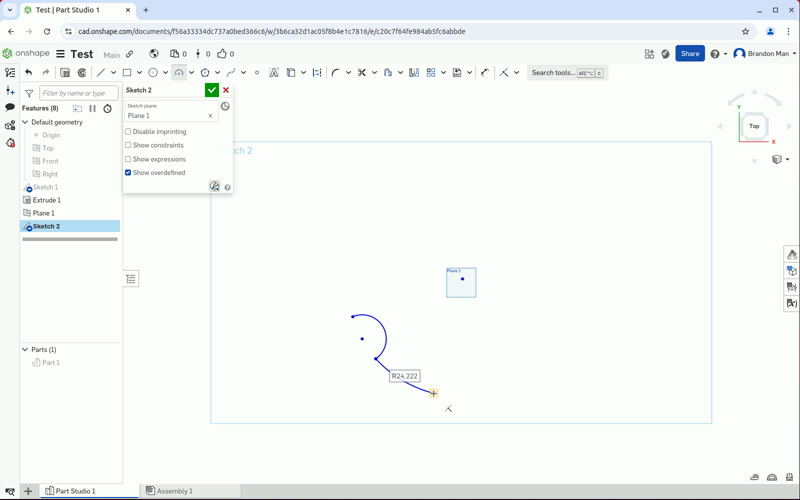
click(433, 393)
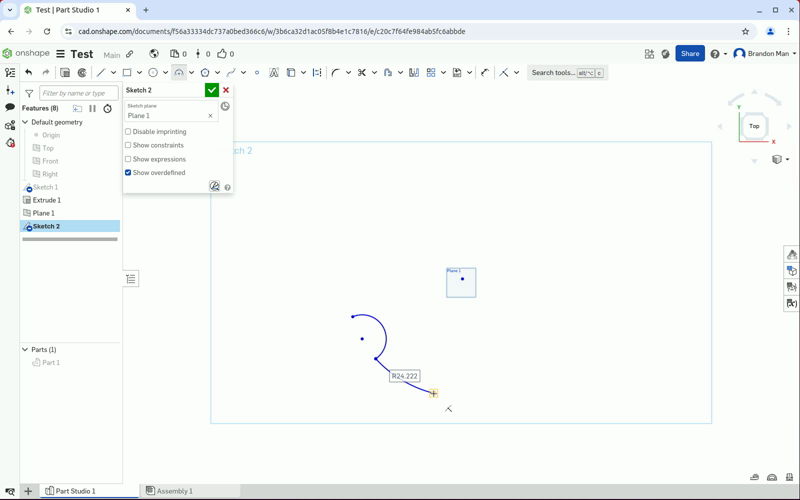
key_down(shift)
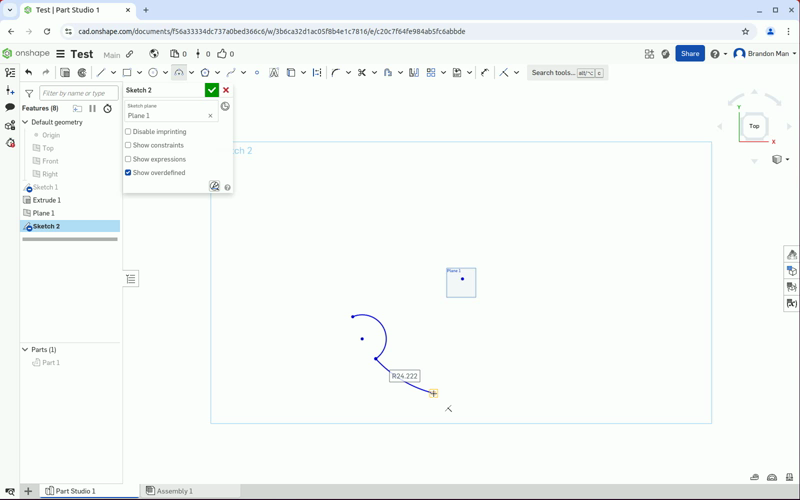
mouse_move(486, 393)
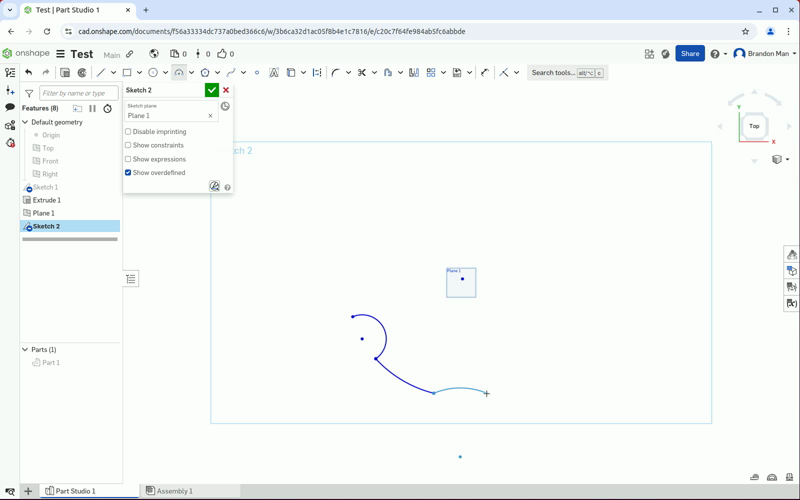
click(486, 393)
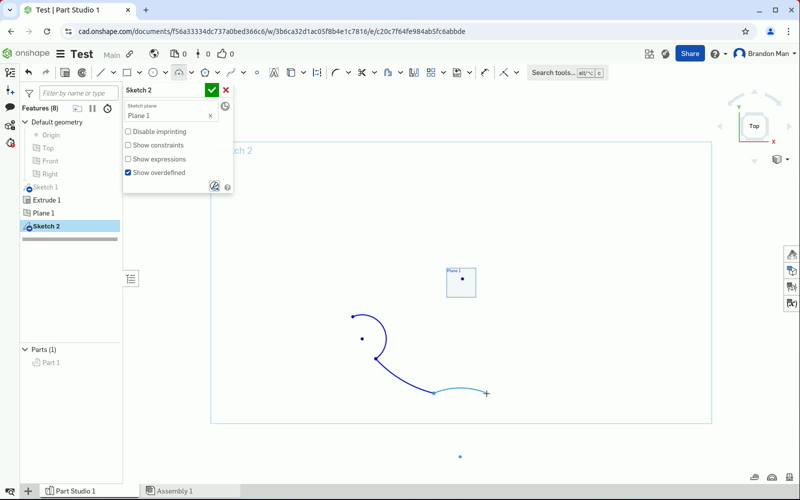
mouse_move(460, 369)
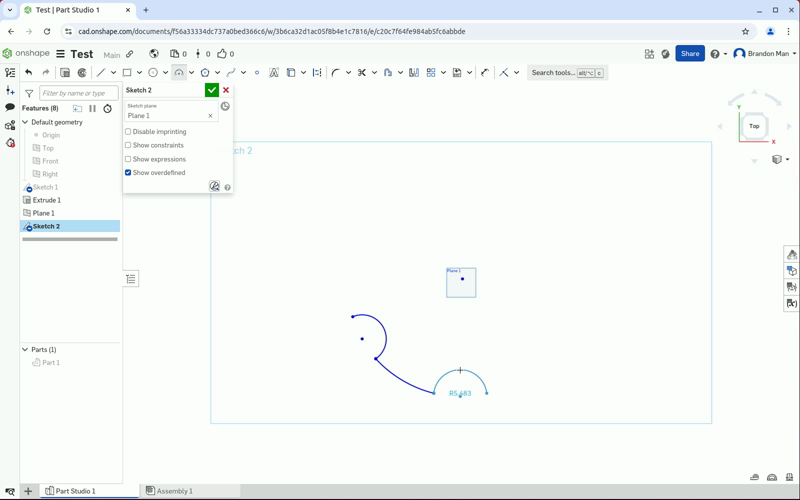
click(460, 369)
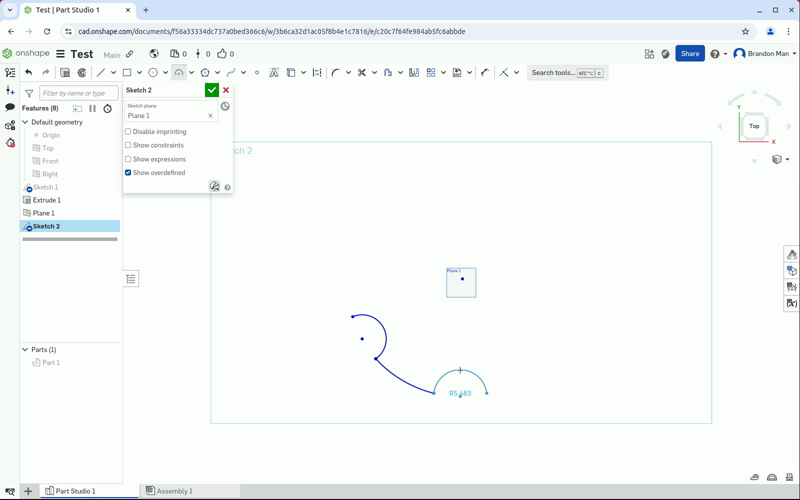
key_up(shift)
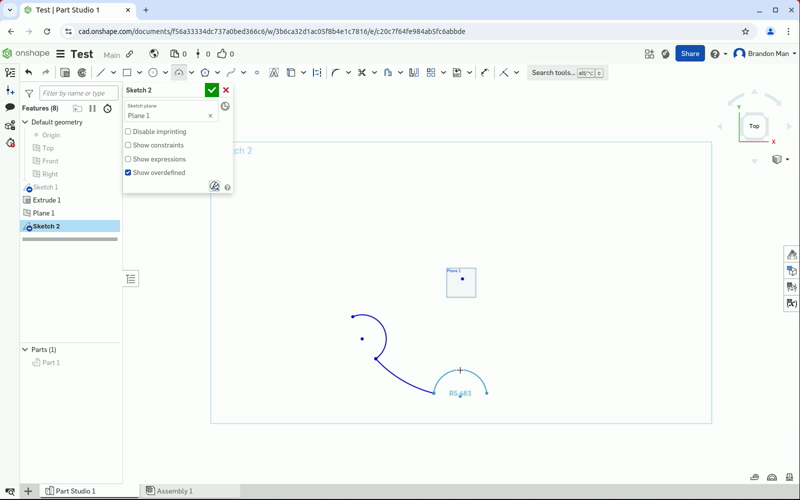
mouse_move(486, 393)
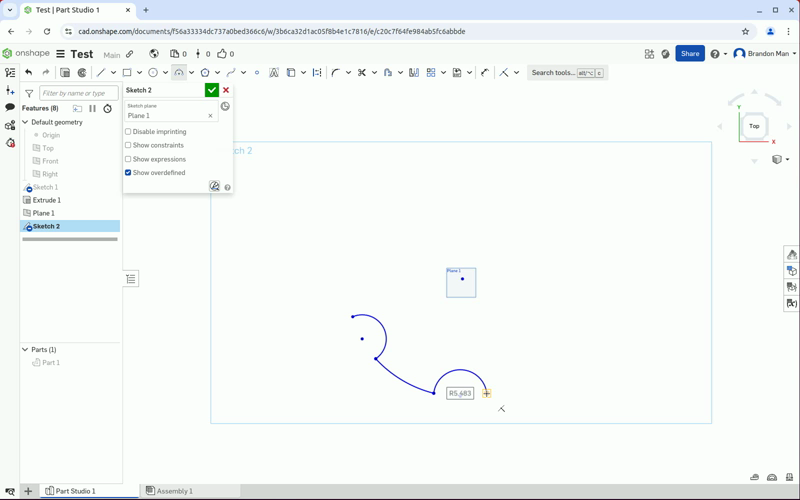
click(486, 393)
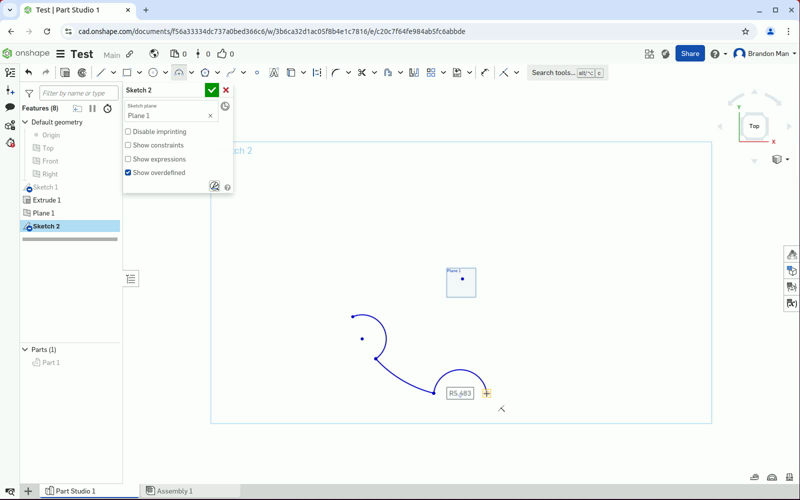
key_down(shift)
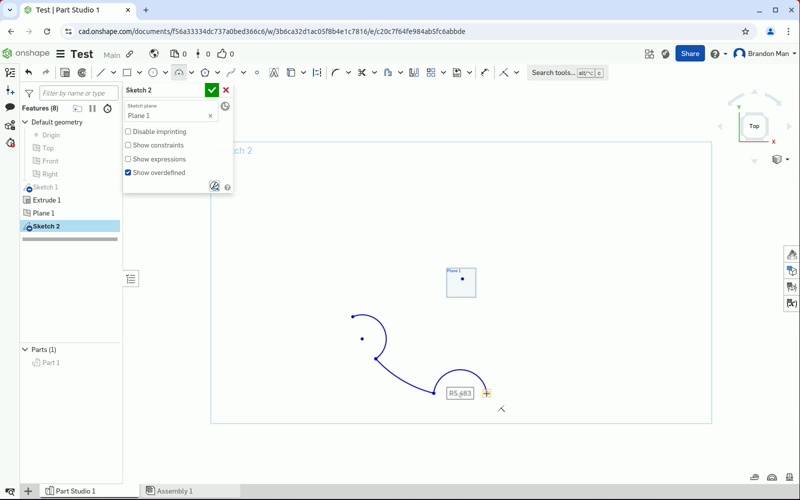
mouse_move(542, 358)
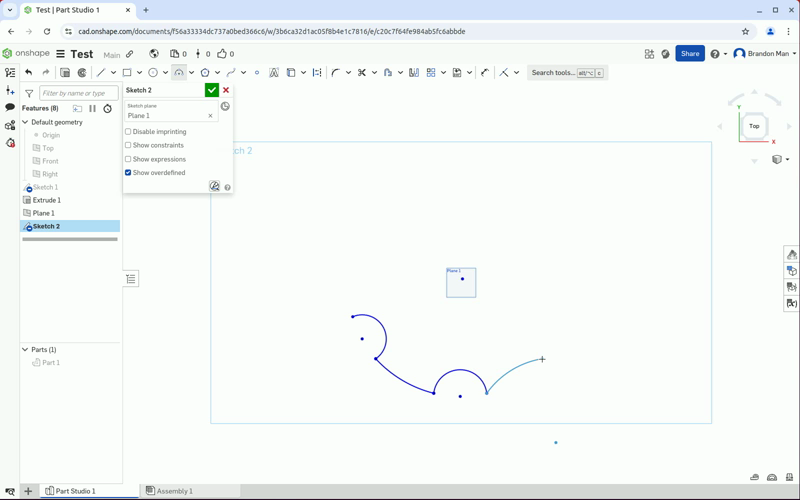
click(542, 358)
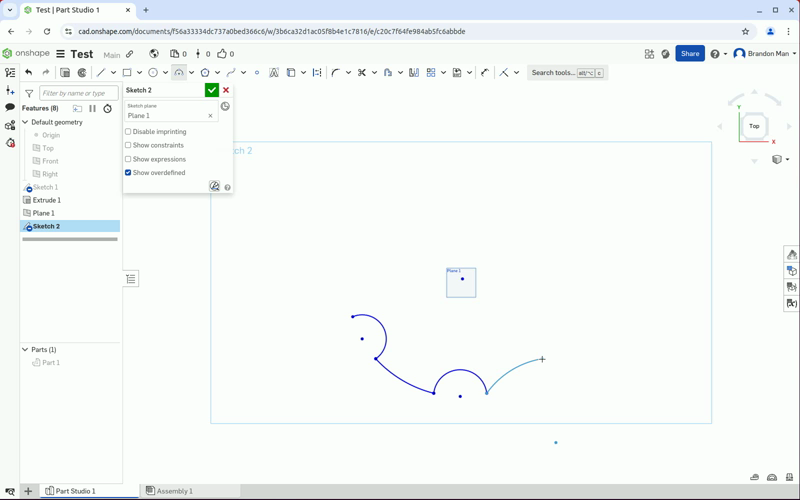
mouse_move(516, 379)
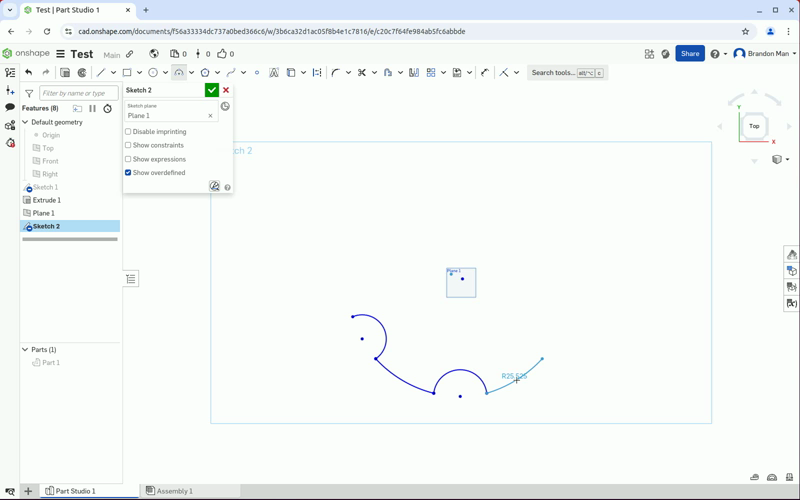
click(516, 379)
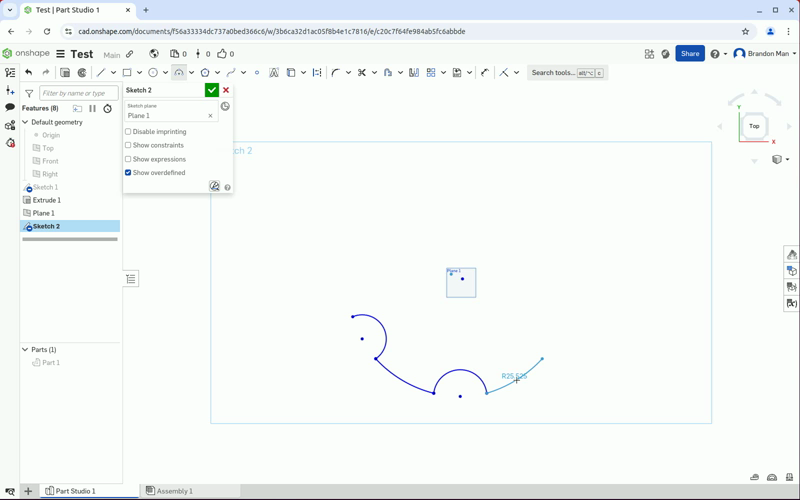
key_up(shift)
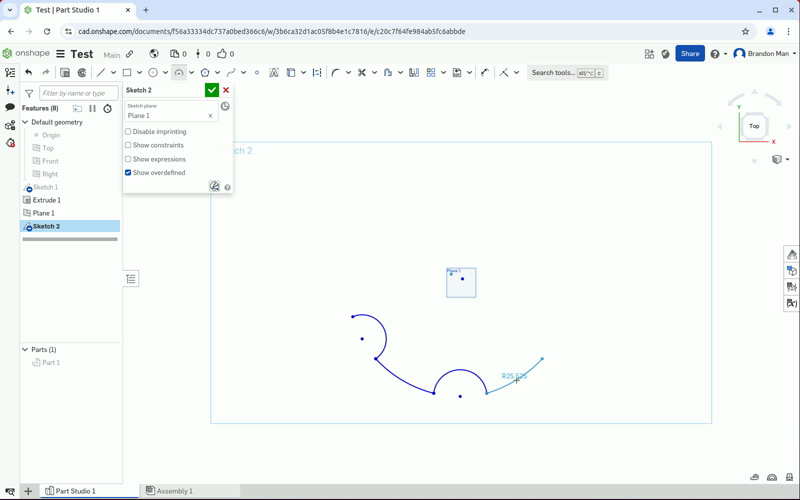
mouse_move(542, 358)
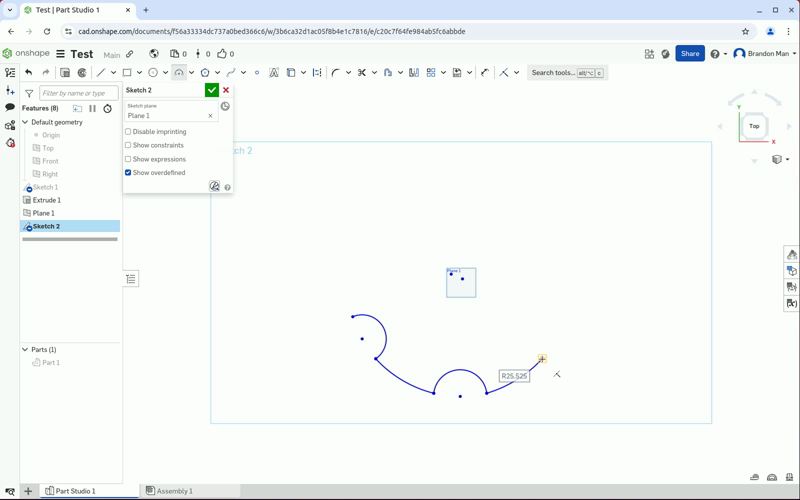
click(542, 358)
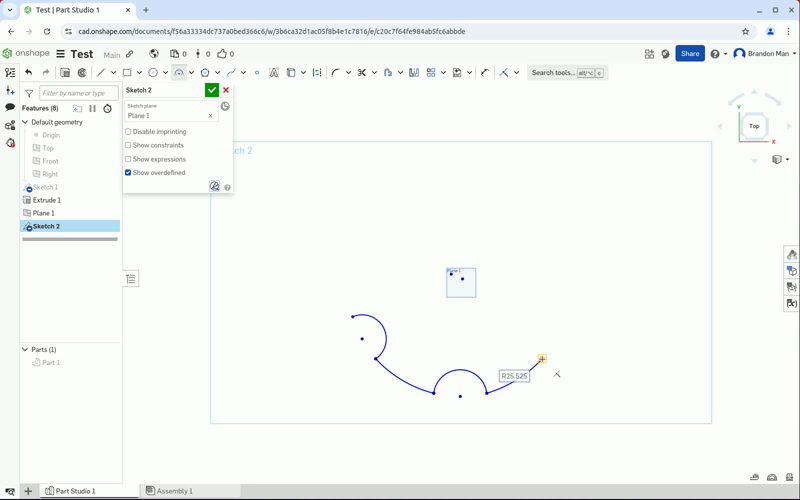
key_down(shift)
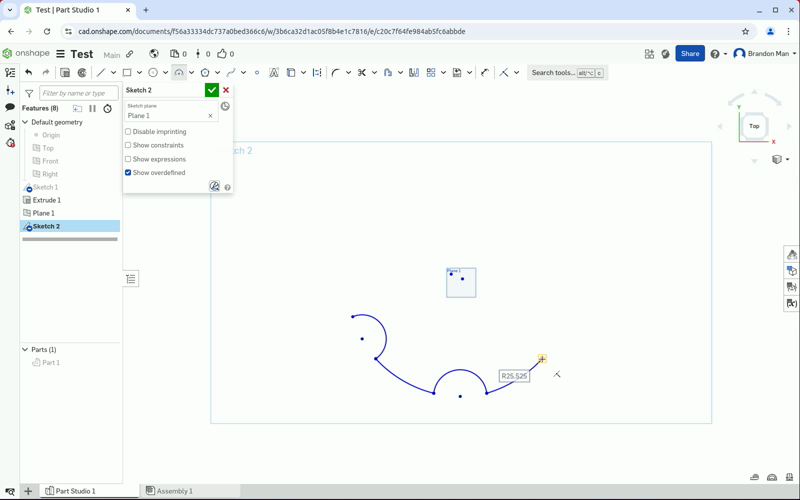
mouse_move(567, 316)
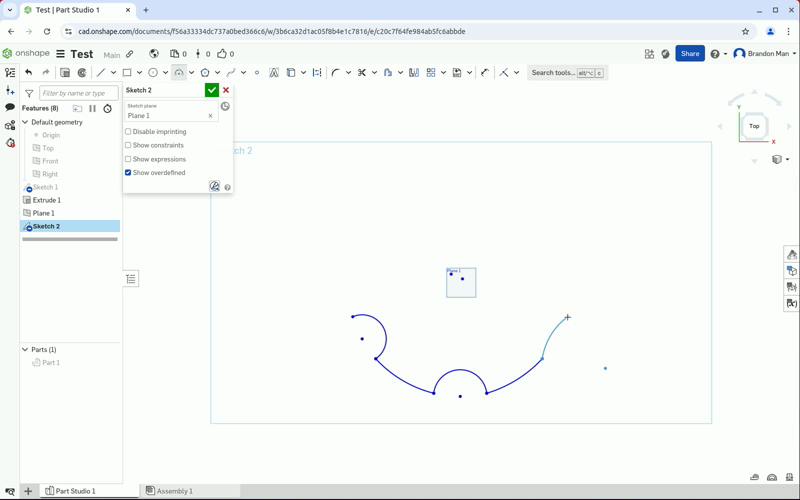
click(567, 316)
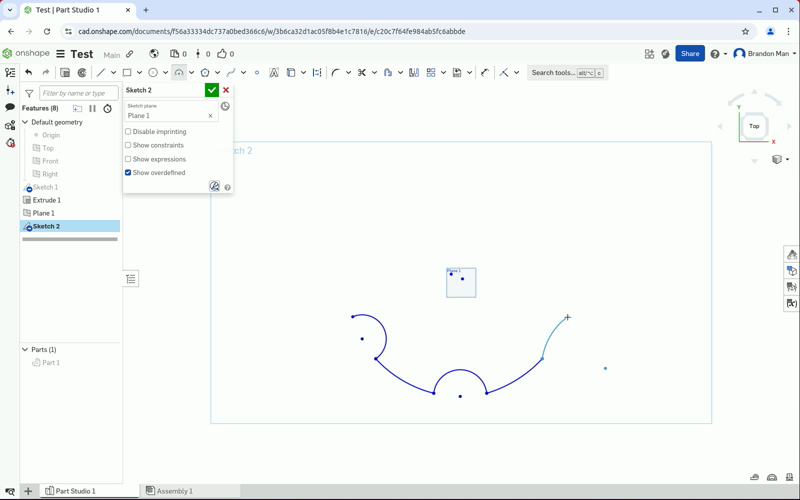
mouse_move(536, 326)
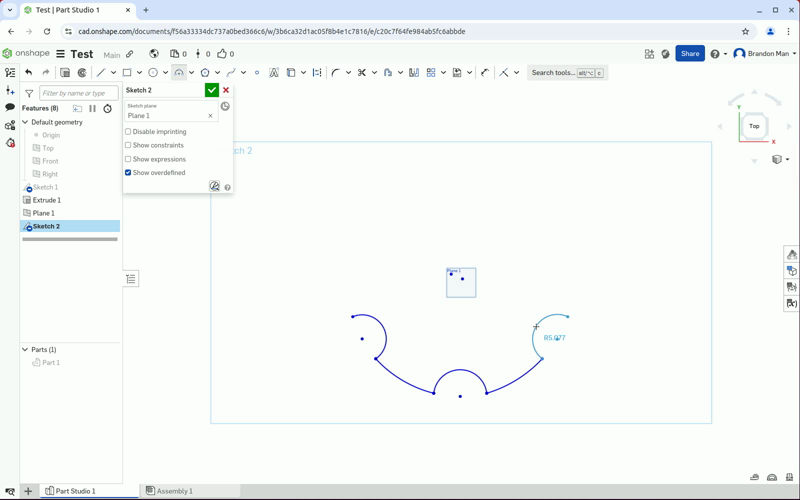
click(536, 326)
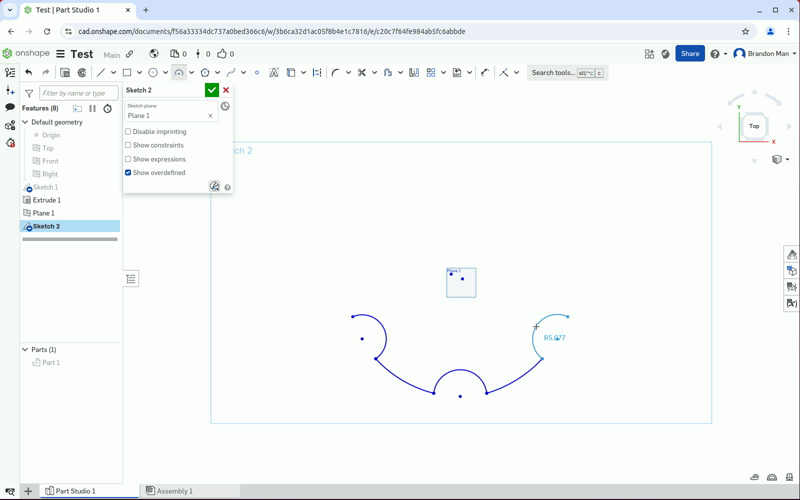
key_up(shift)
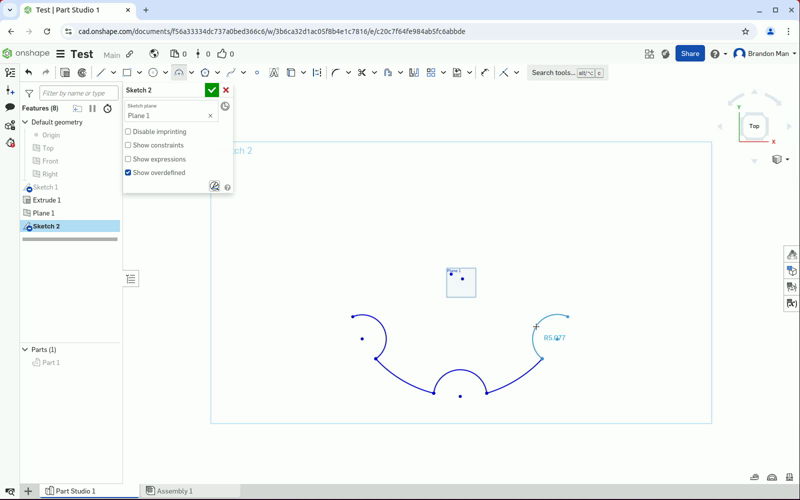
mouse_move(567, 316)
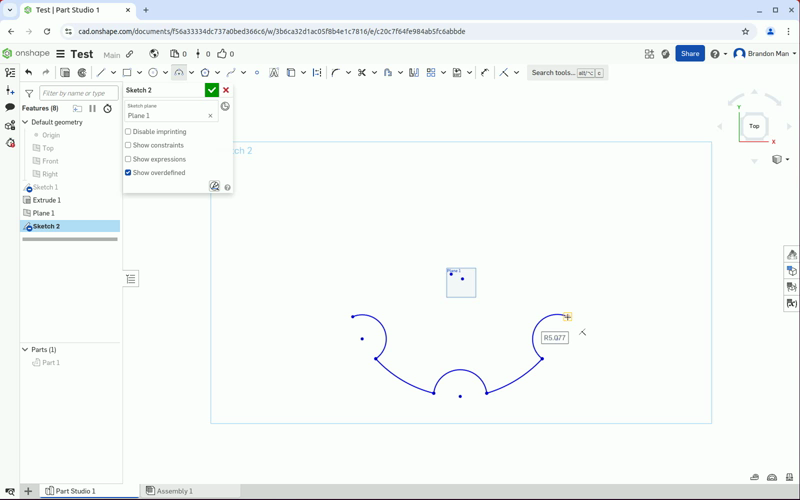
click(567, 316)
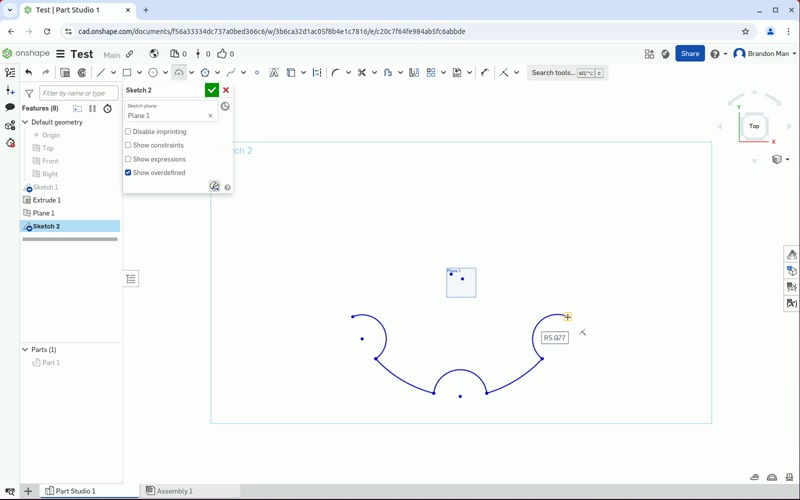
key_down(shift)
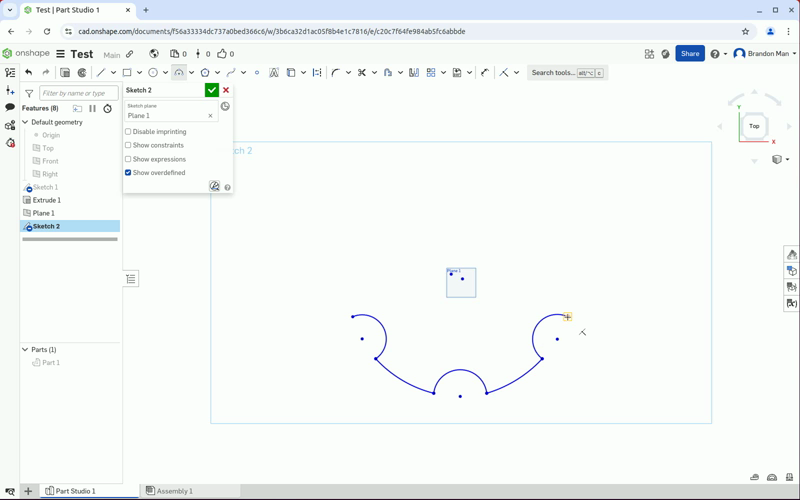
mouse_move(567, 249)
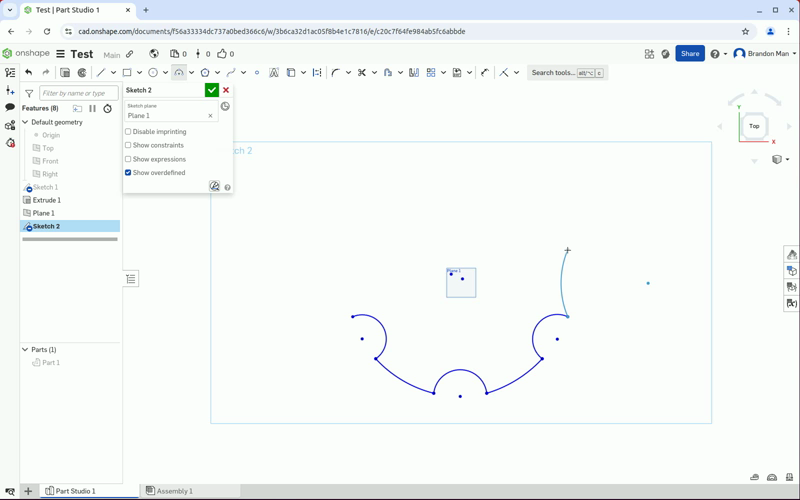
click(567, 249)
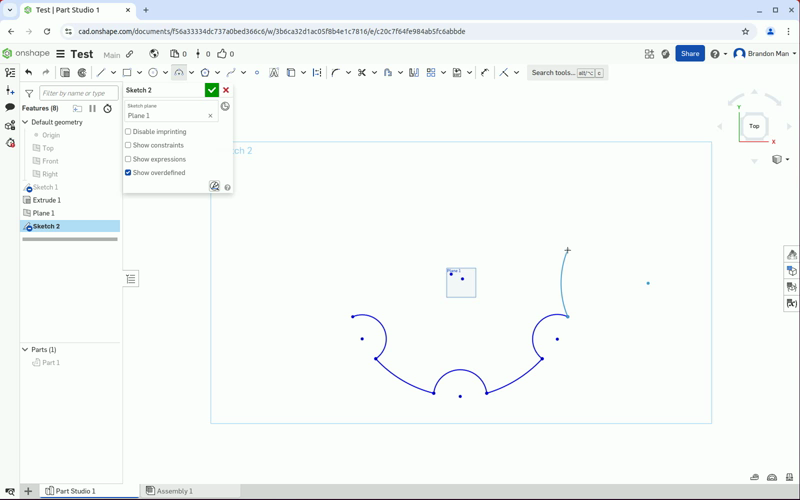
mouse_move(572, 283)
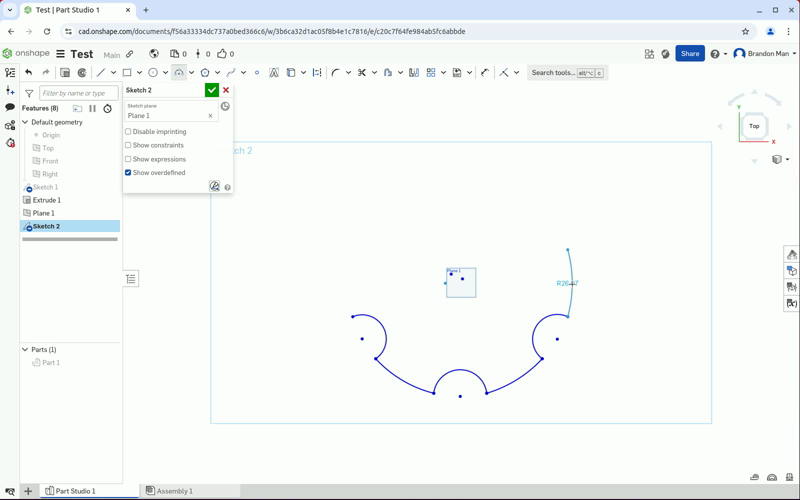
click(572, 283)
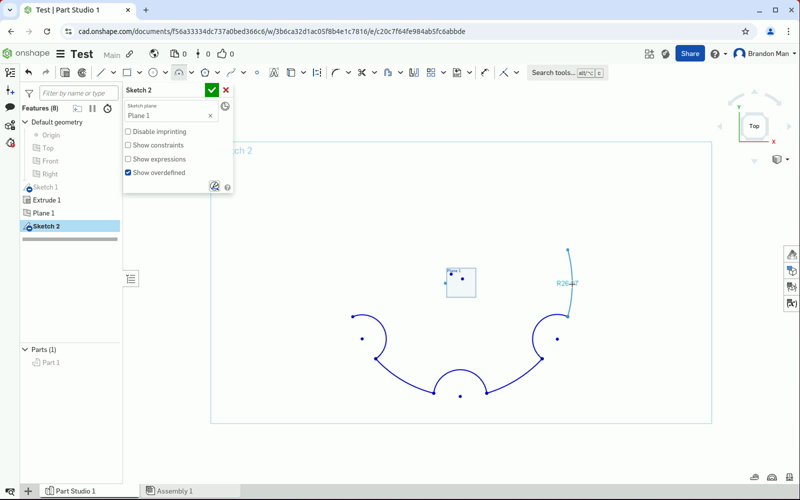
key_up(shift)
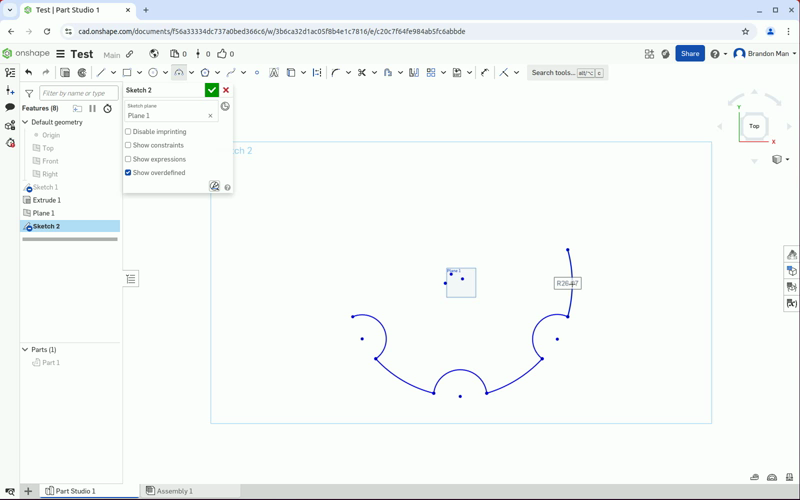
mouse_move(567, 249)
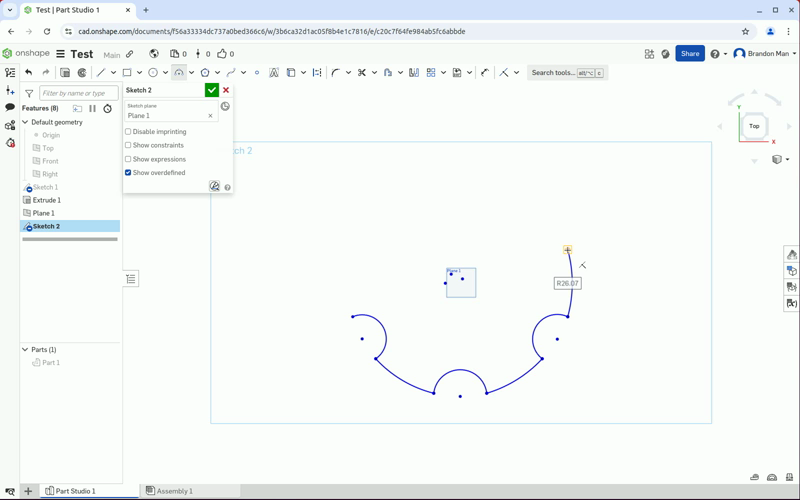
click(567, 249)
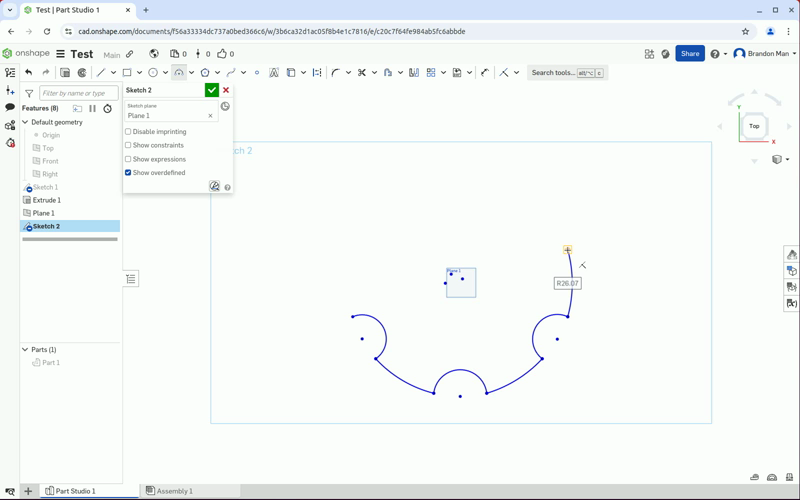
key_down(shift)
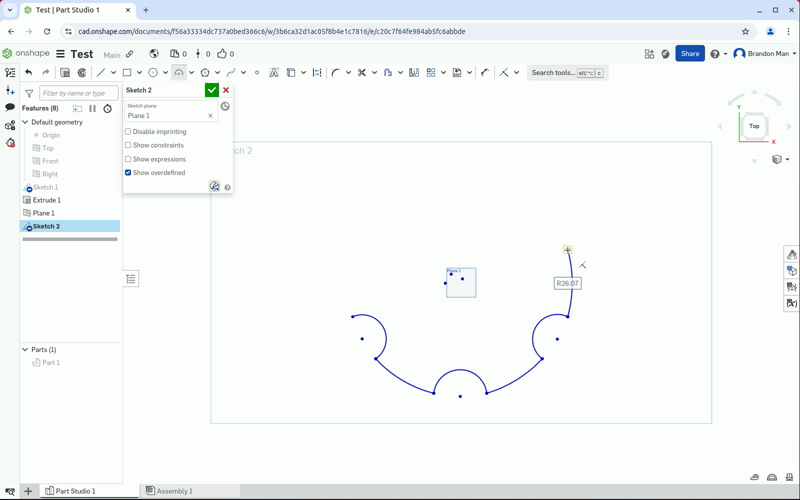
mouse_move(542, 206)
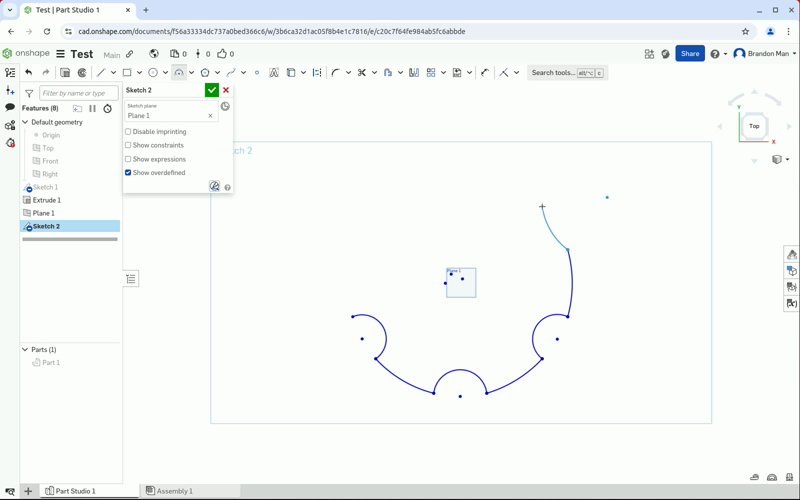
click(542, 206)
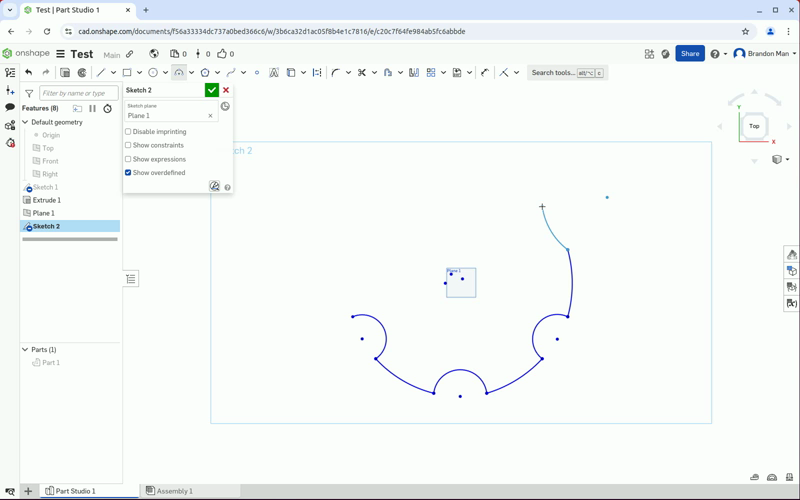
mouse_move(535, 239)
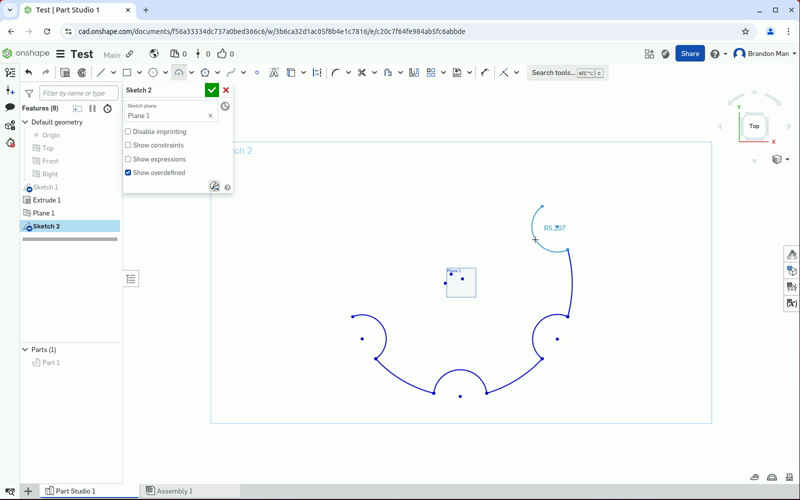
click(535, 239)
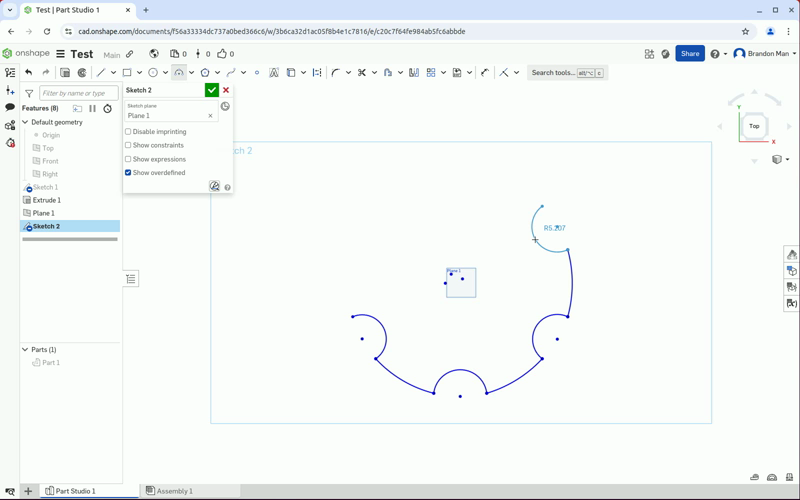
key_up(shift)
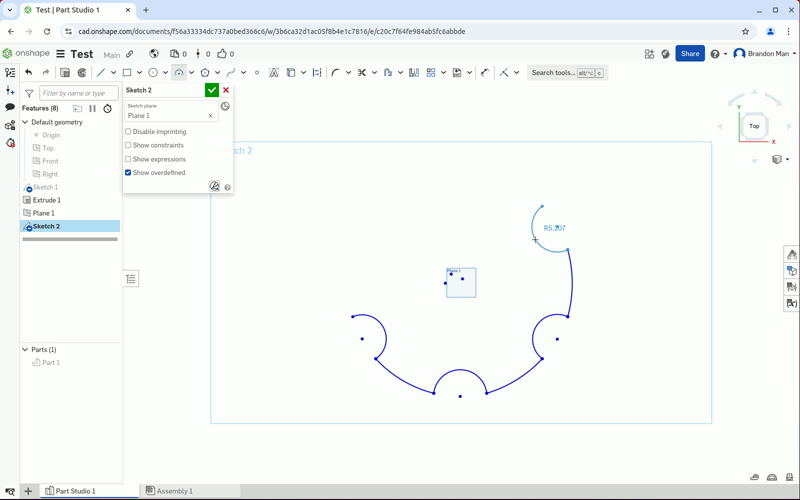
mouse_move(542, 206)
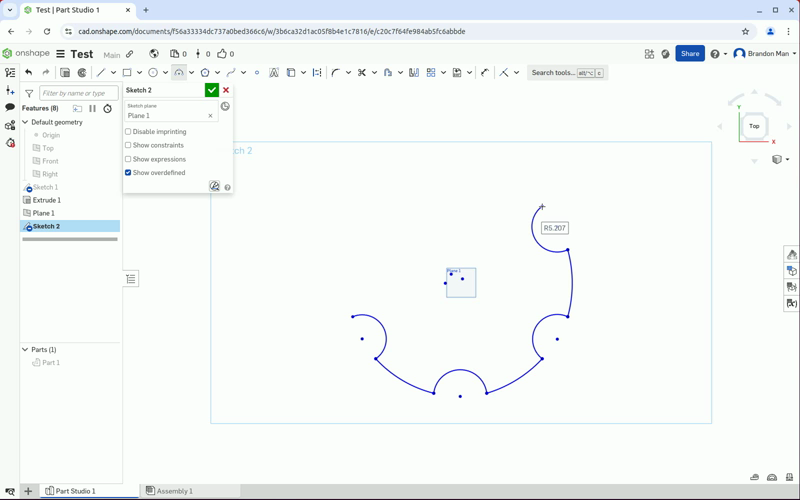
click(542, 206)
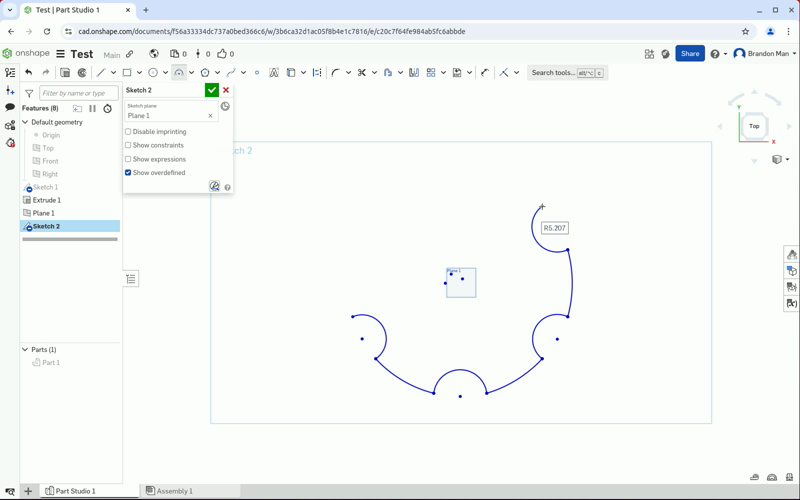
key_down(shift)
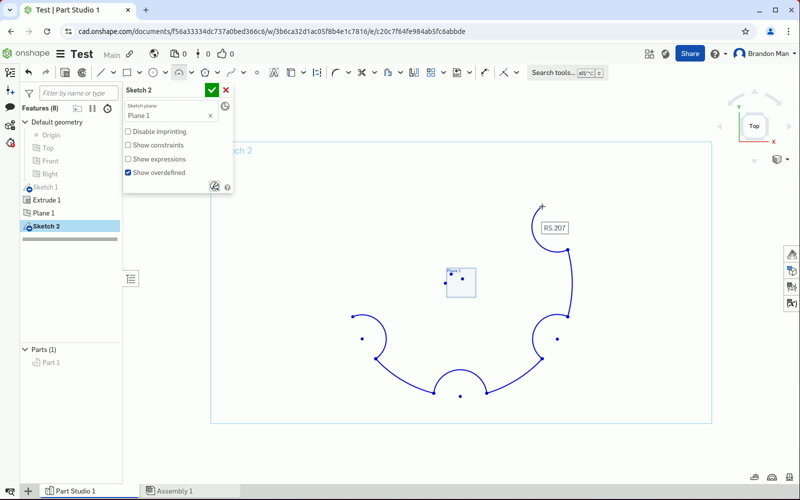
mouse_move(482, 174)
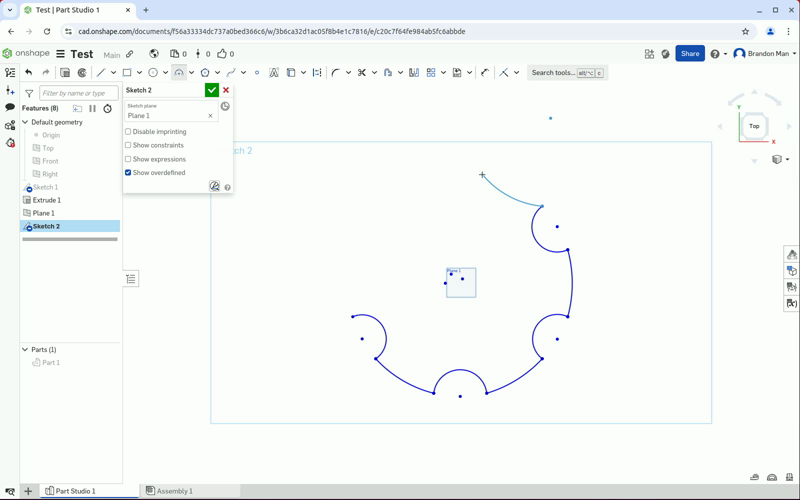
click(482, 174)
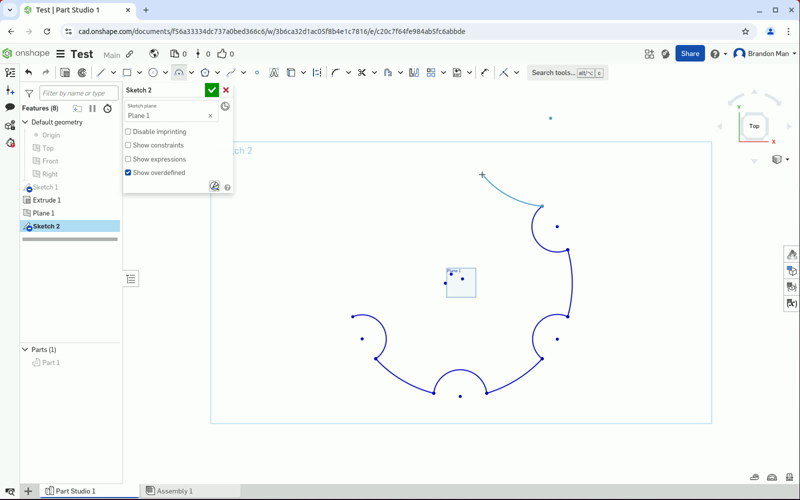
mouse_move(514, 185)
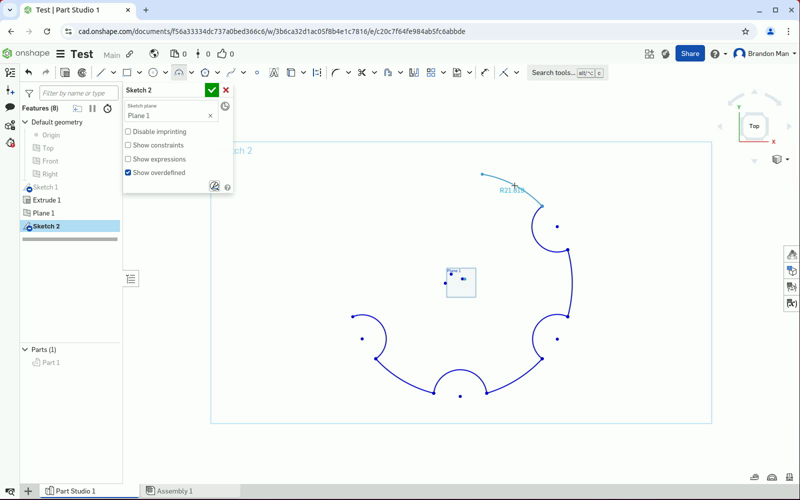
click(514, 185)
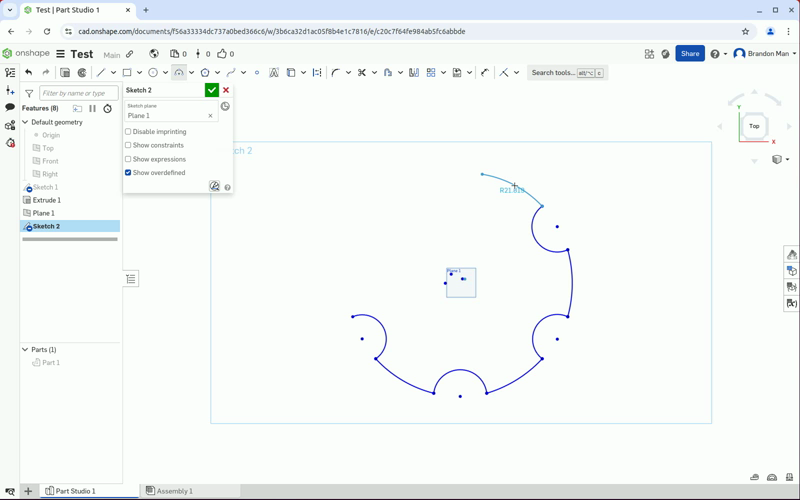
key_up(shift)
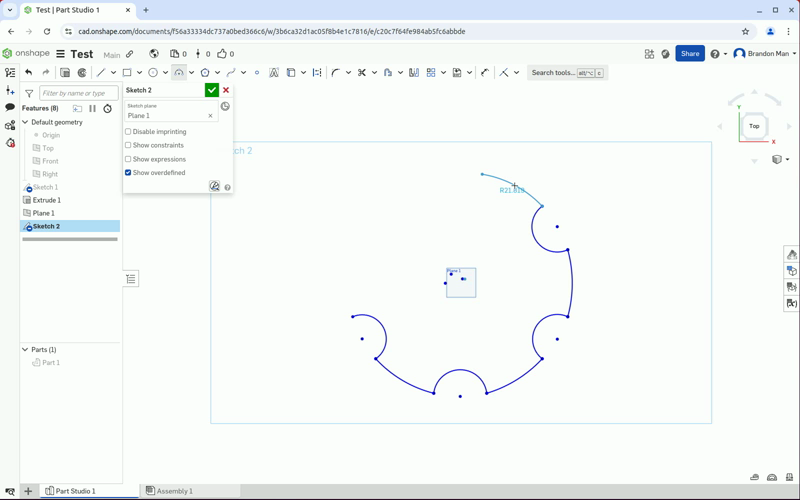
mouse_move(482, 174)
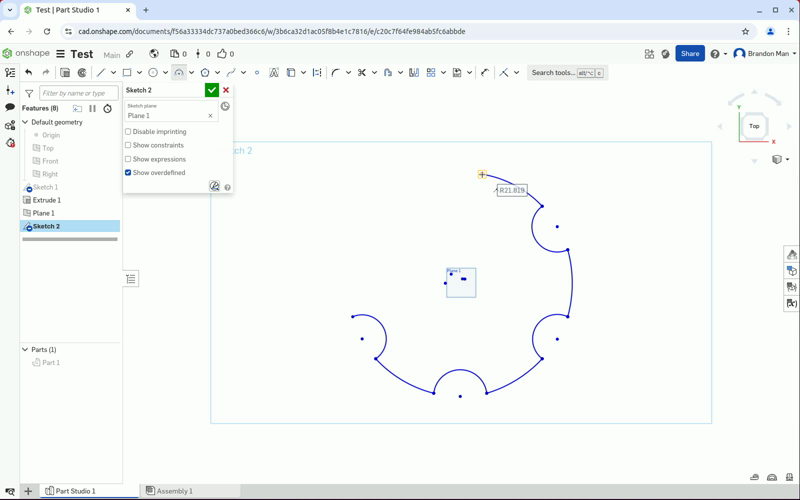
click(482, 174)
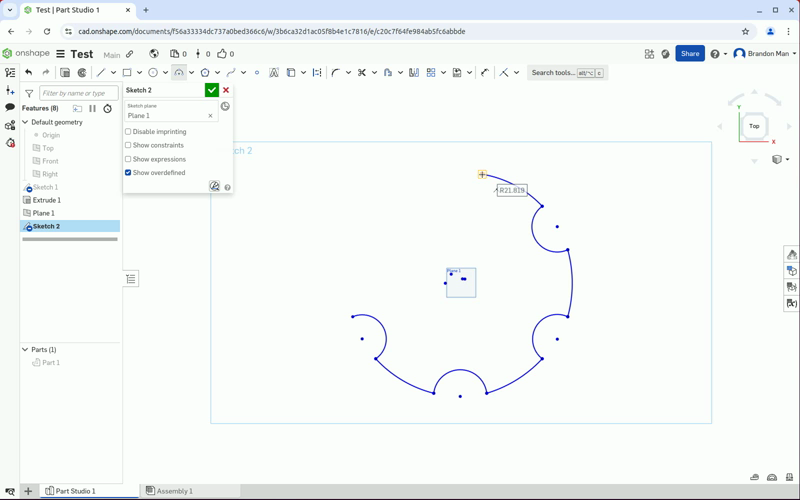
key_down(shift)
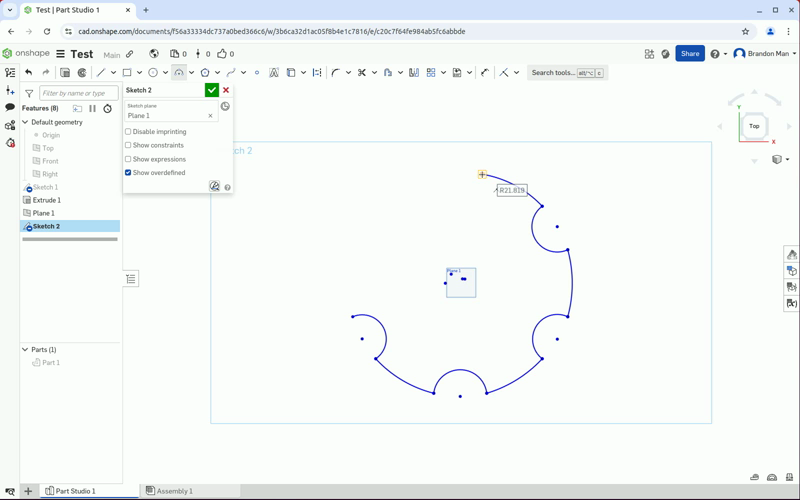
mouse_move(438, 174)
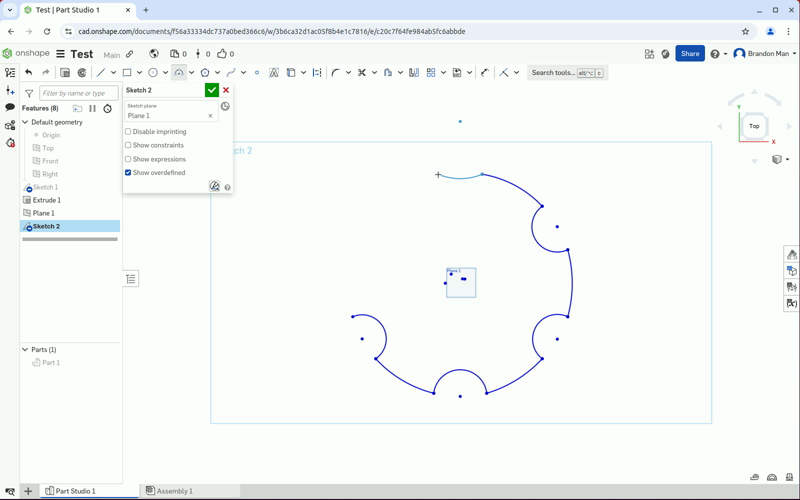
click(438, 174)
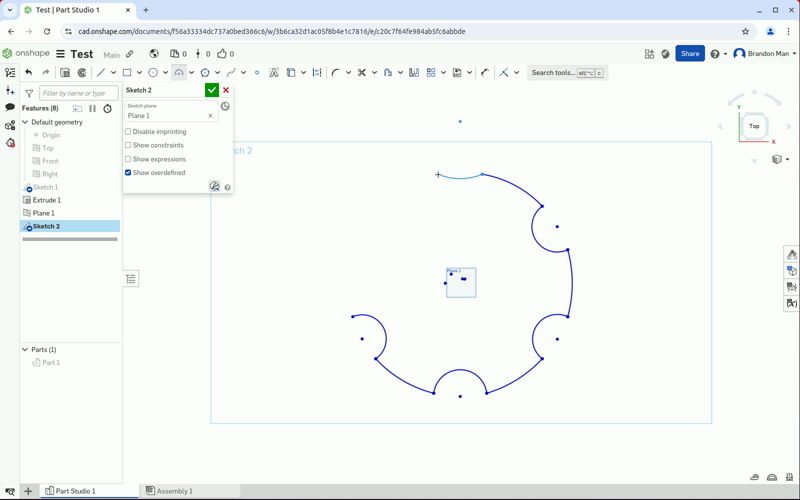
mouse_move(460, 193)
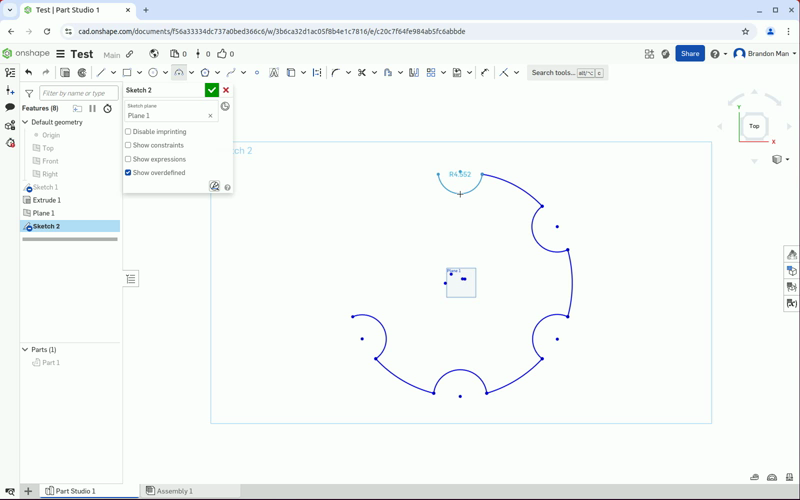
click(460, 193)
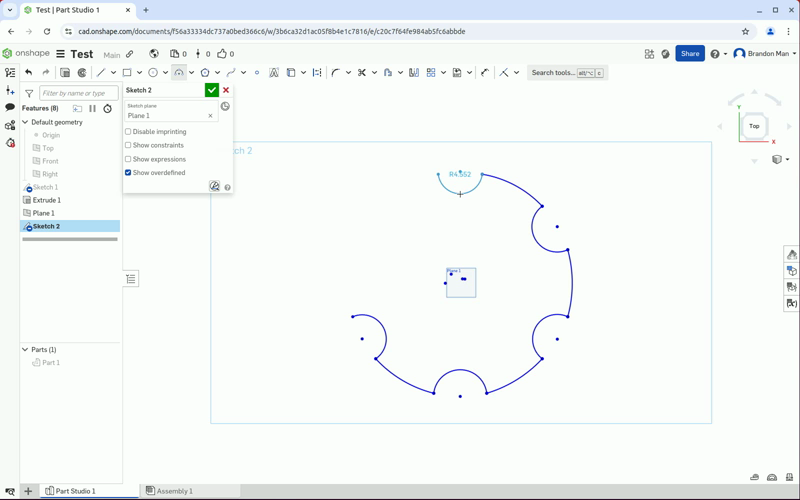
key_up(shift)
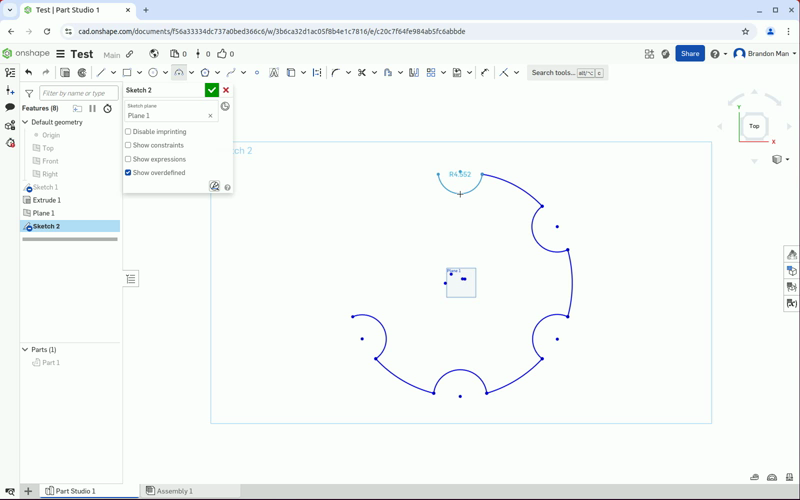
mouse_move(438, 174)
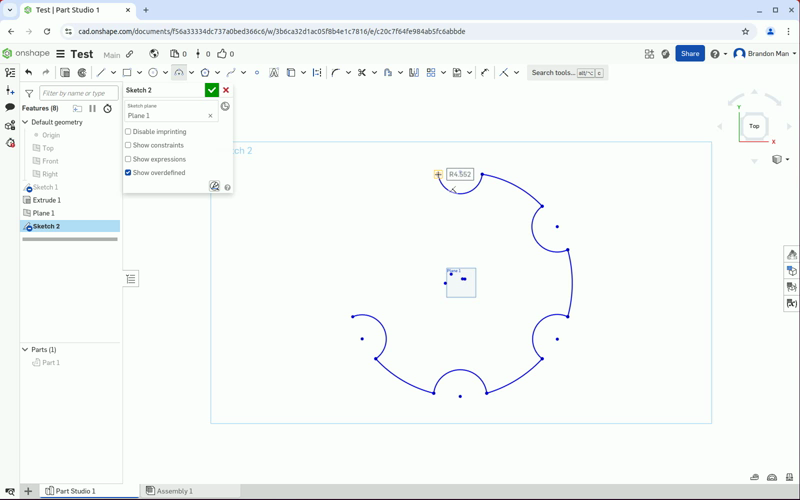
click(438, 174)
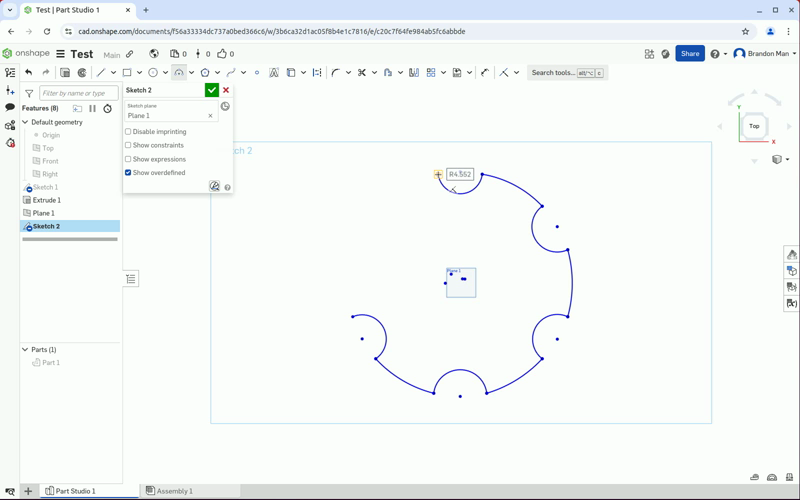
key_down(shift)
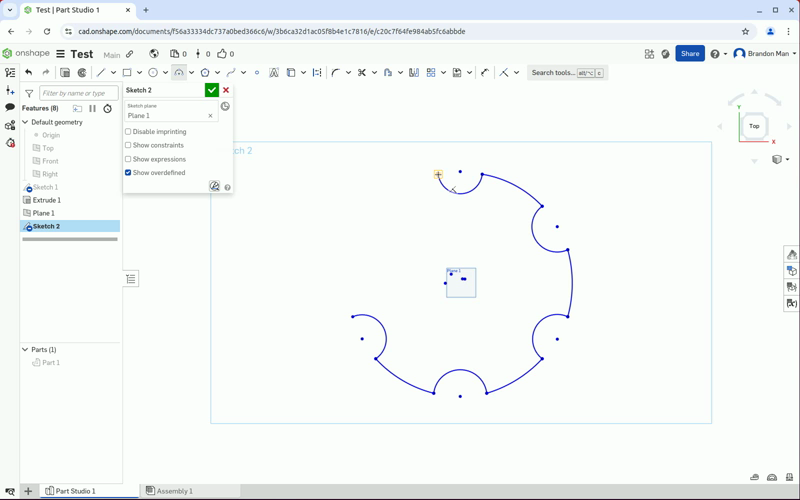
mouse_move(375, 208)
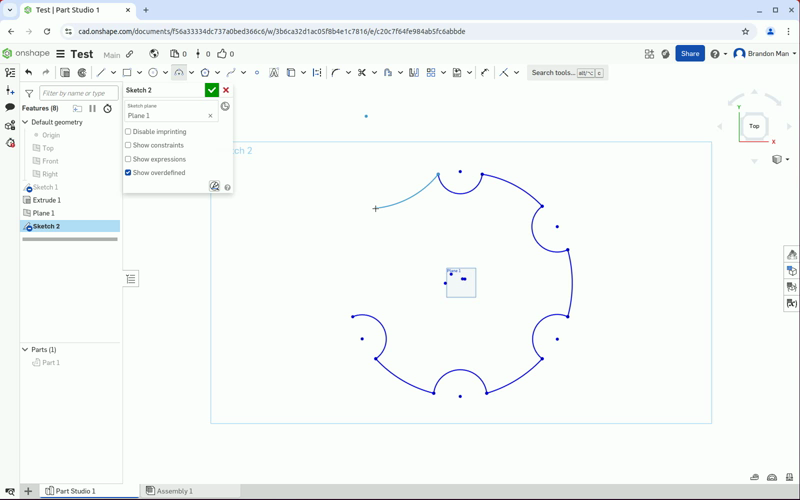
click(375, 208)
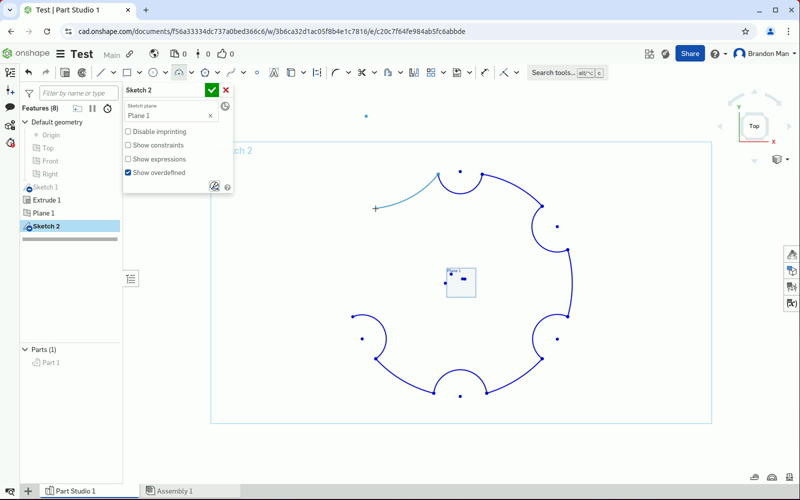
mouse_move(404, 186)
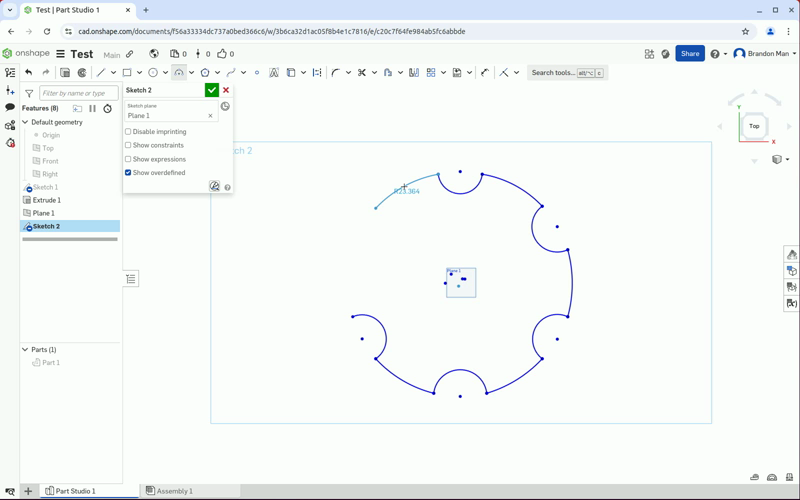
click(404, 186)
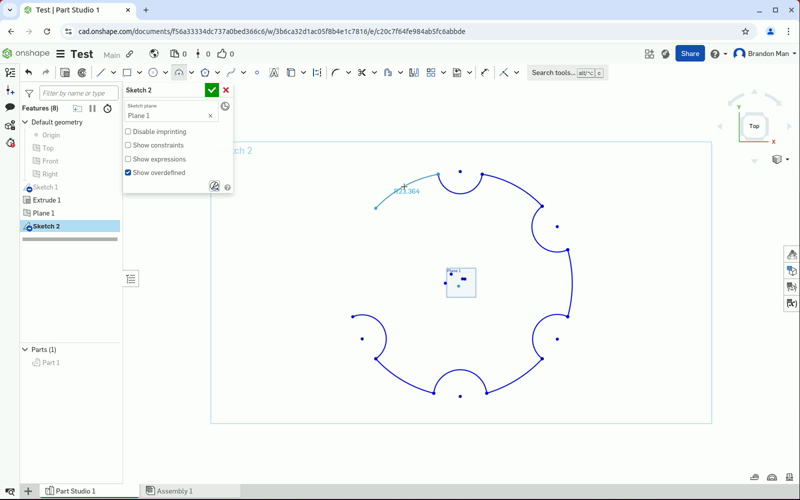
key_up(shift)
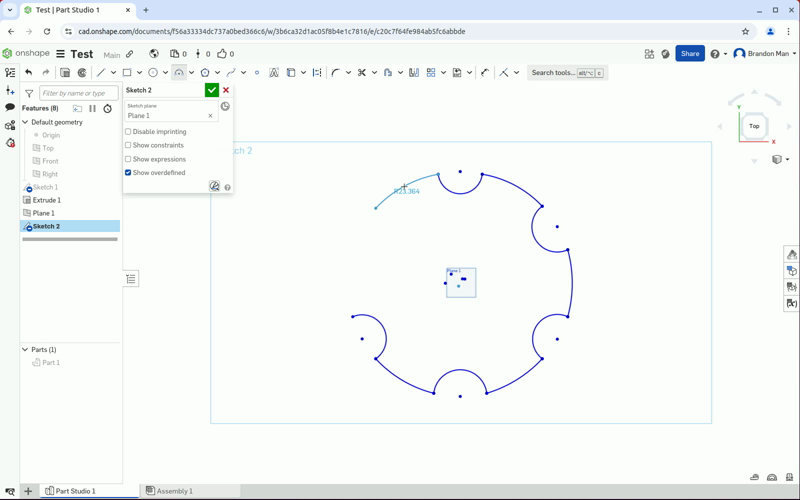
mouse_move(375, 208)
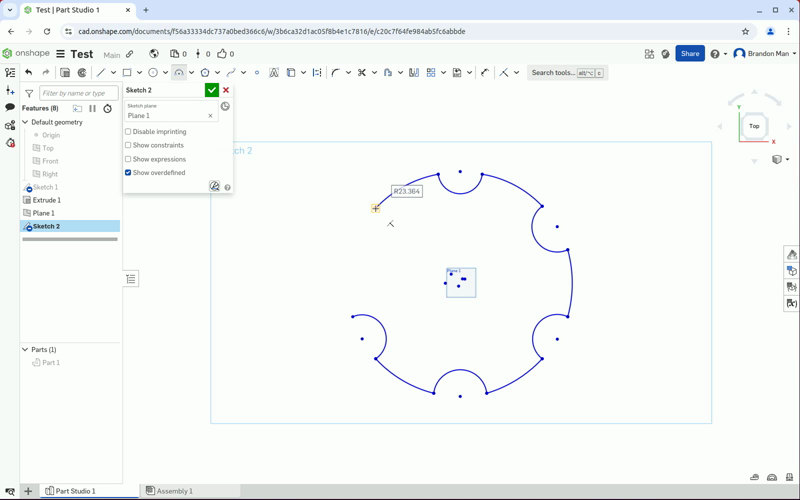
click(375, 208)
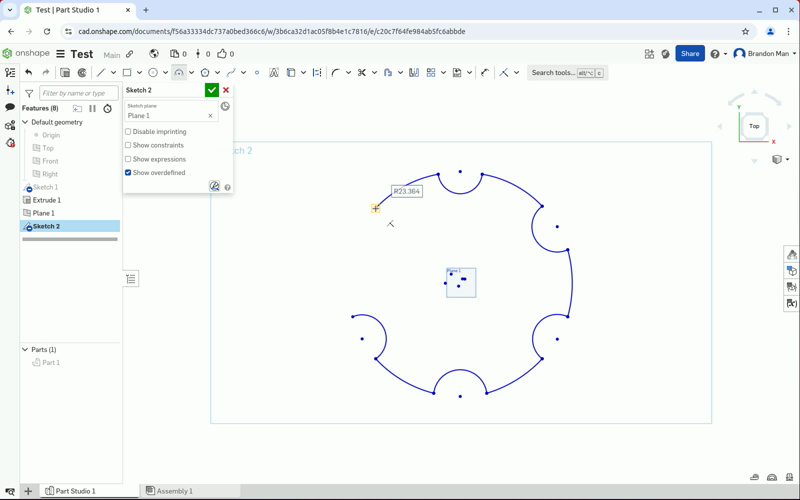
key_down(shift)
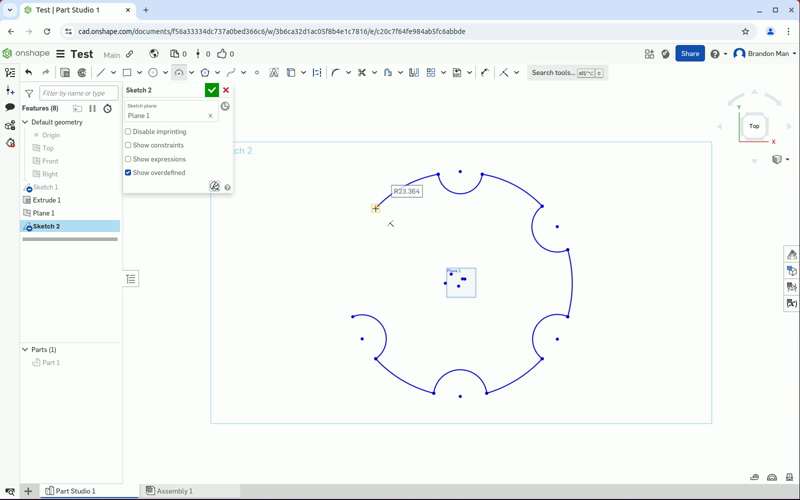
mouse_move(352, 245)
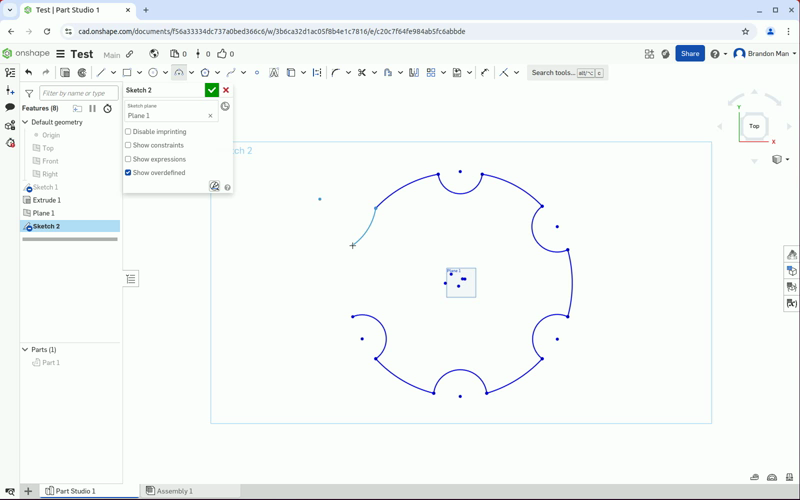
click(352, 245)
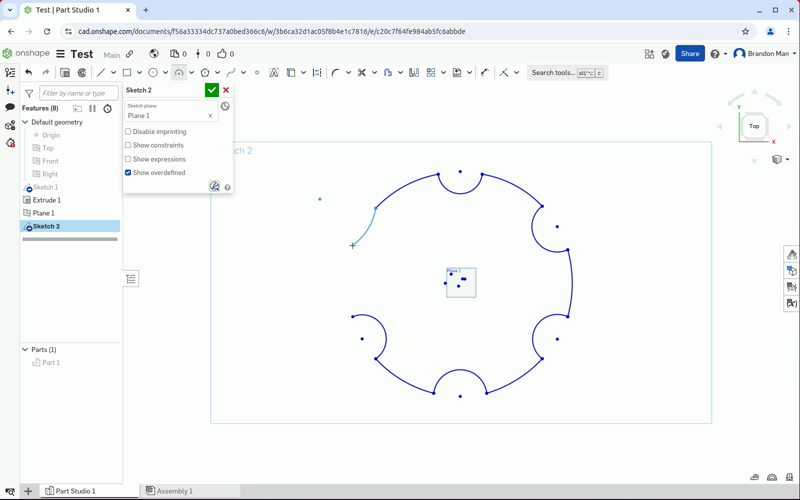
mouse_move(381, 237)
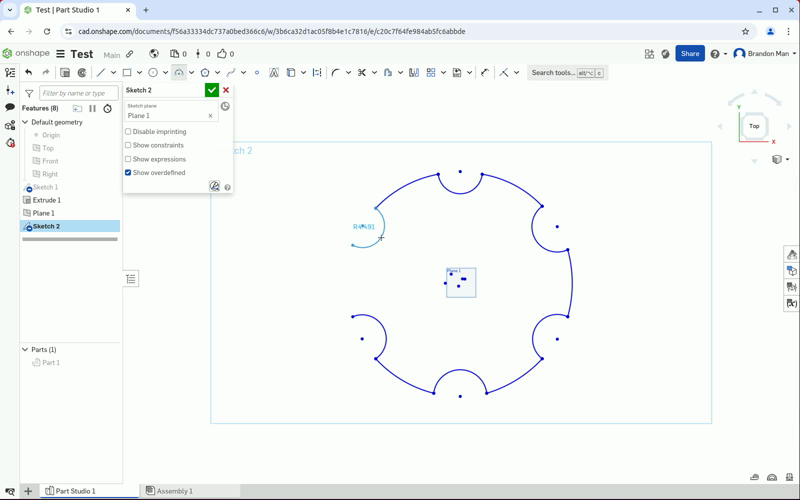
click(381, 237)
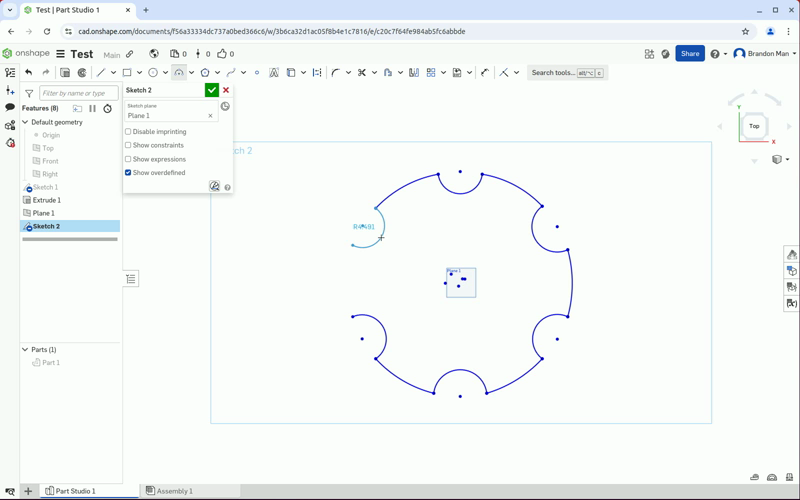
key_up(shift)
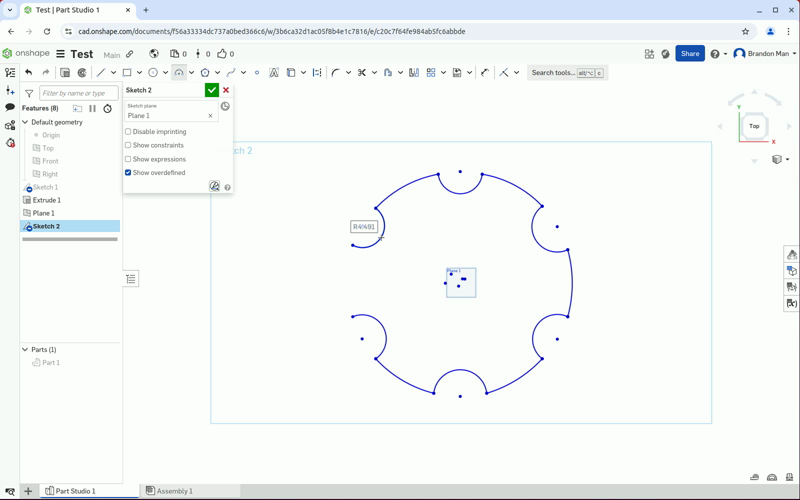
mouse_move(352, 245)
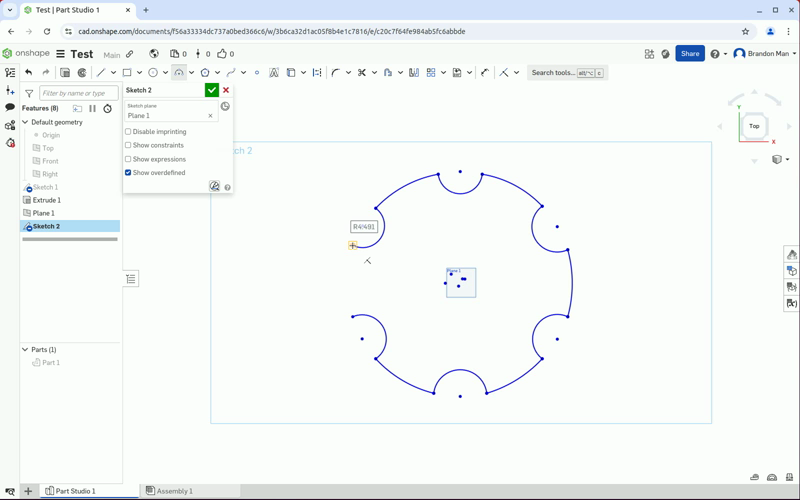
click(352, 245)
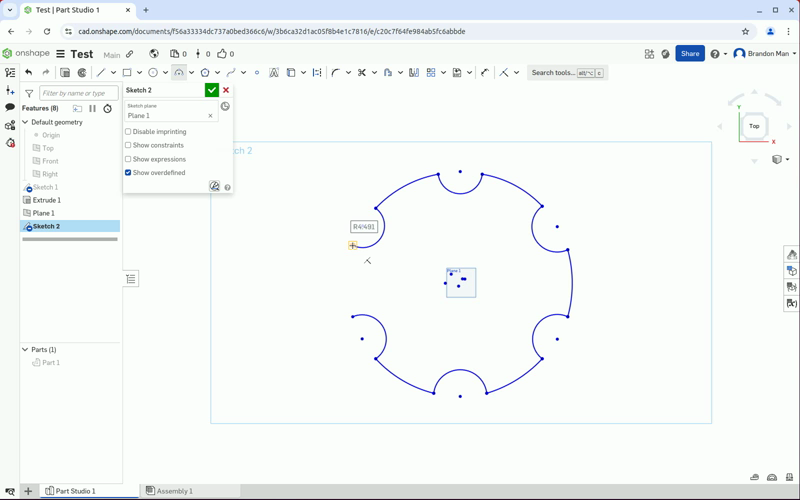
mouse_move(352, 316)
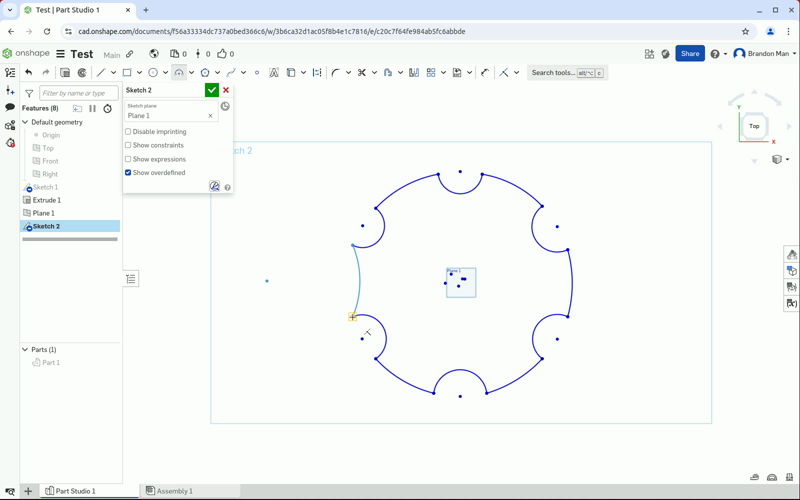
click(352, 316)
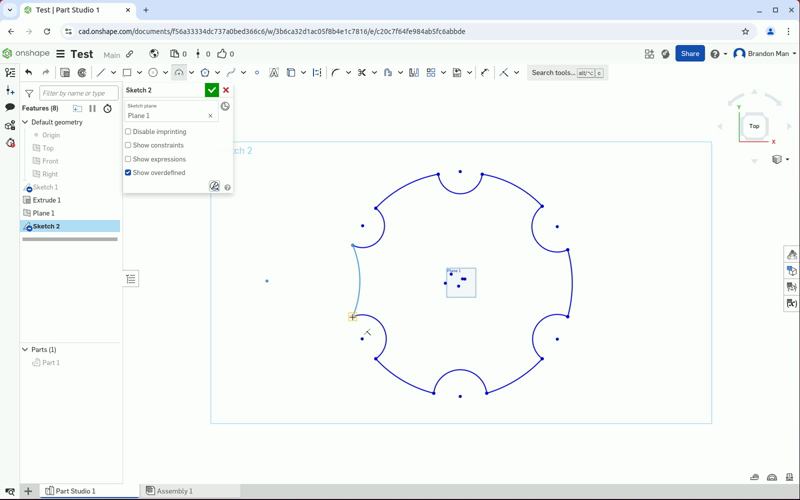
key_down(shift)
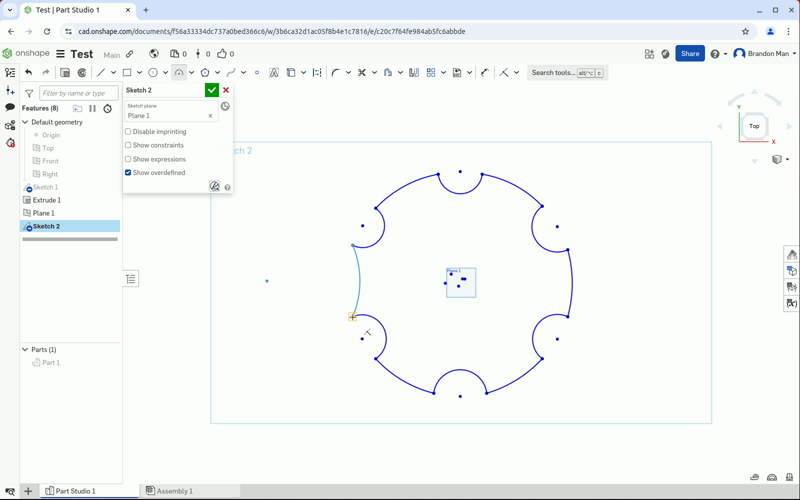
mouse_move(347, 281)
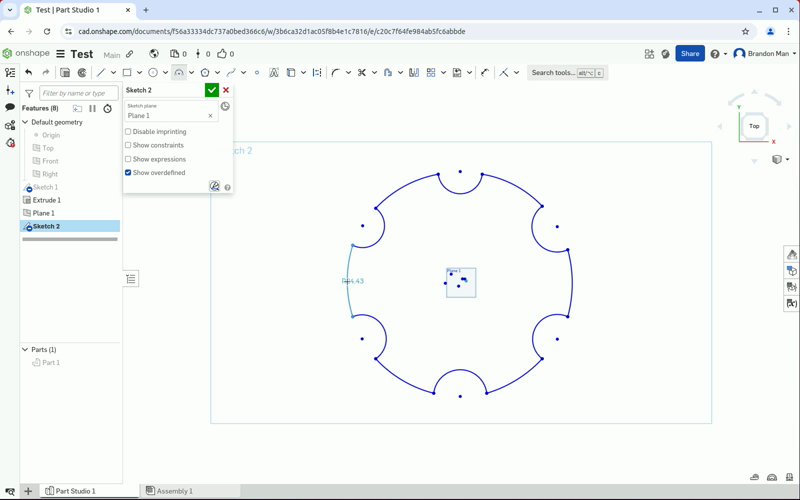
click(347, 281)
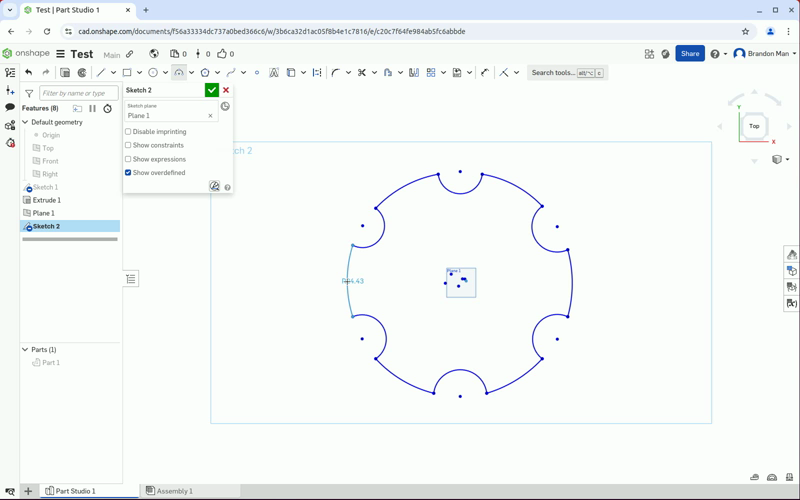
key_up(shift)
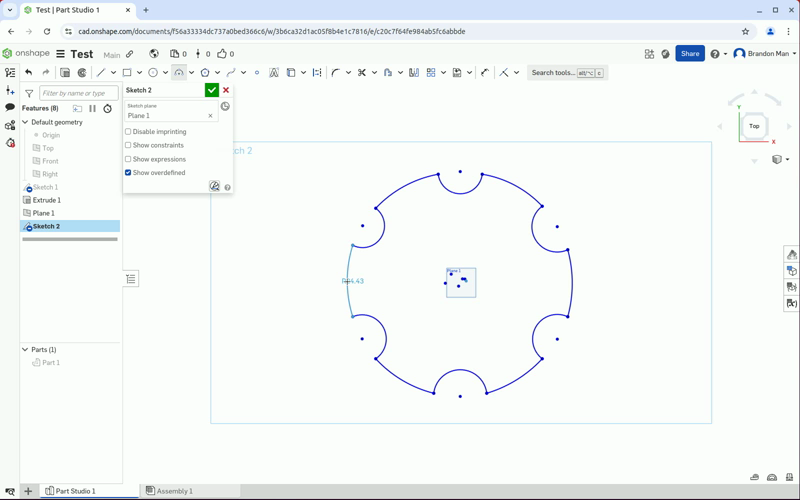
key(esc)
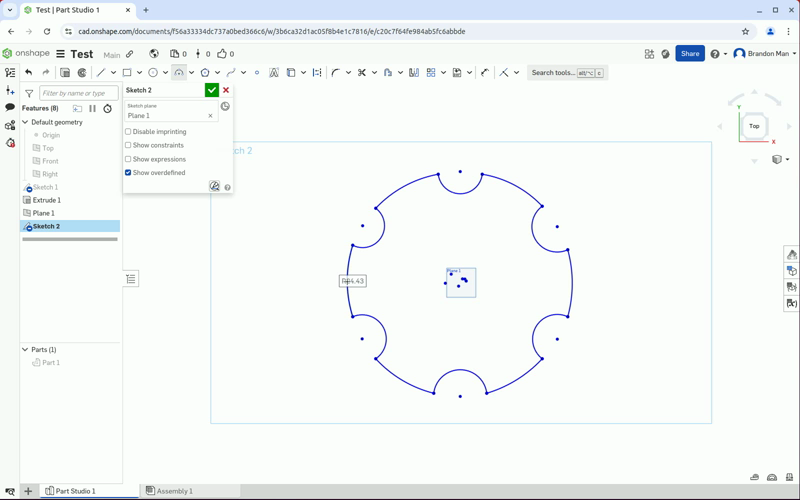
mouse_move(407, 242)
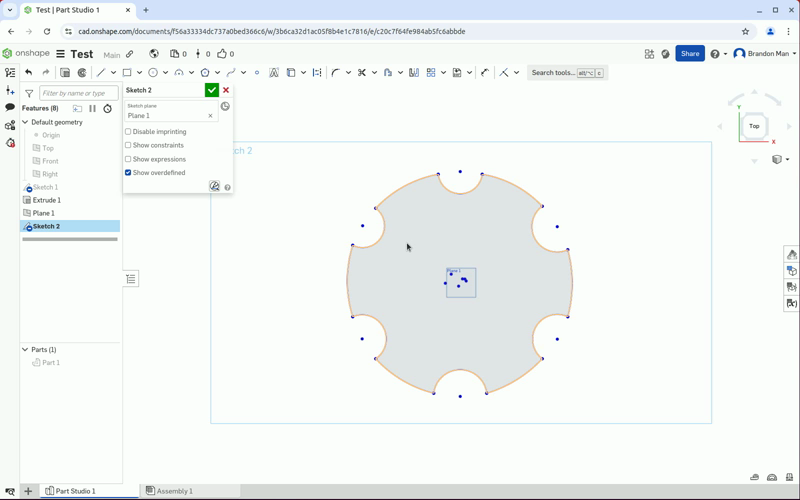
click(407, 242)
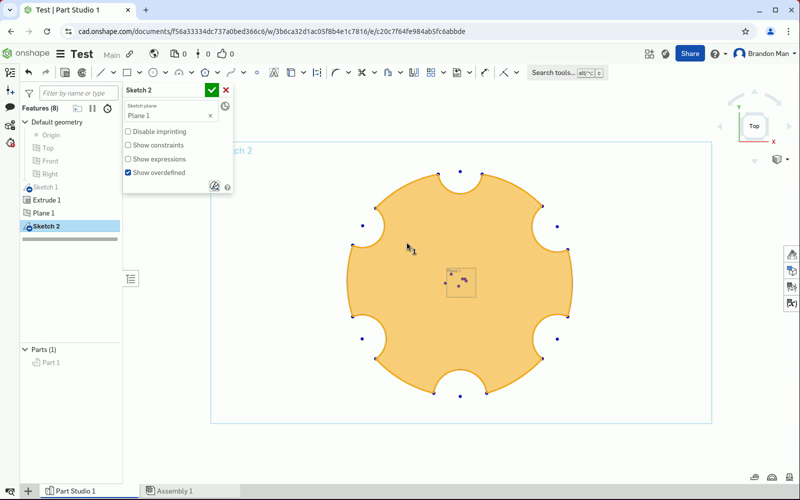
mouse_move(73, 352)
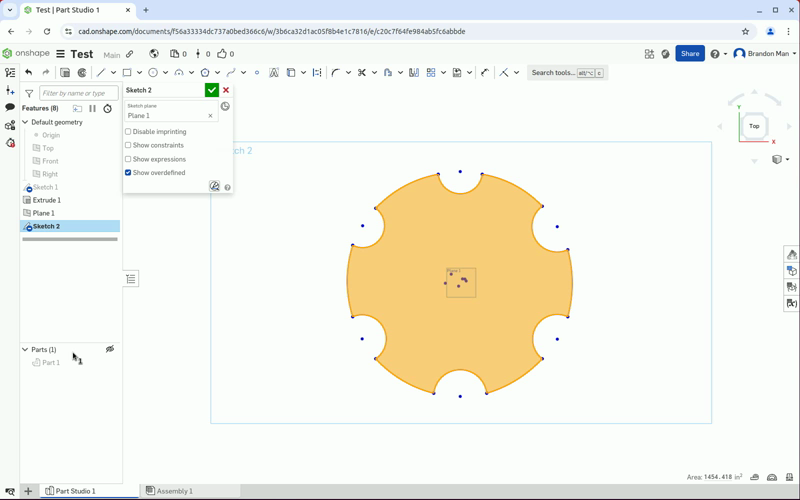
key(shift+y)
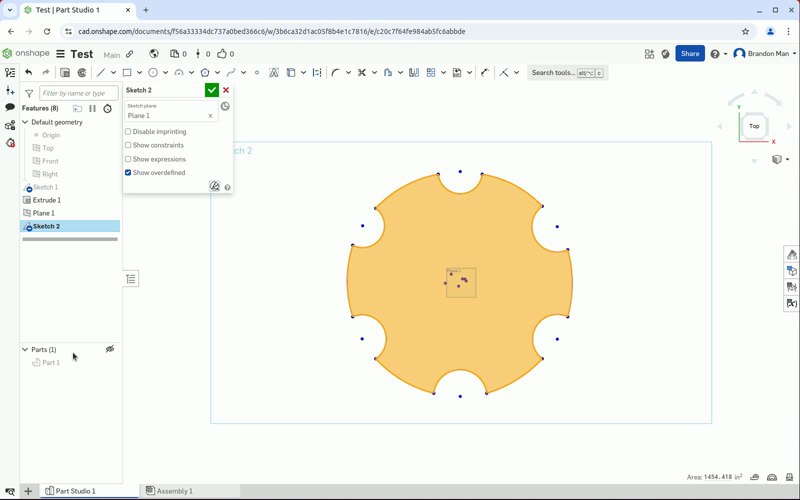
key(shift+e)
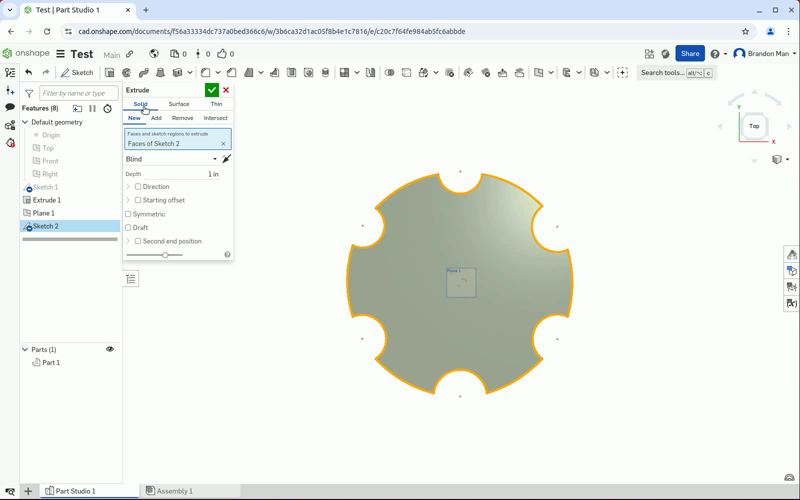
mouse_move(143, 106)
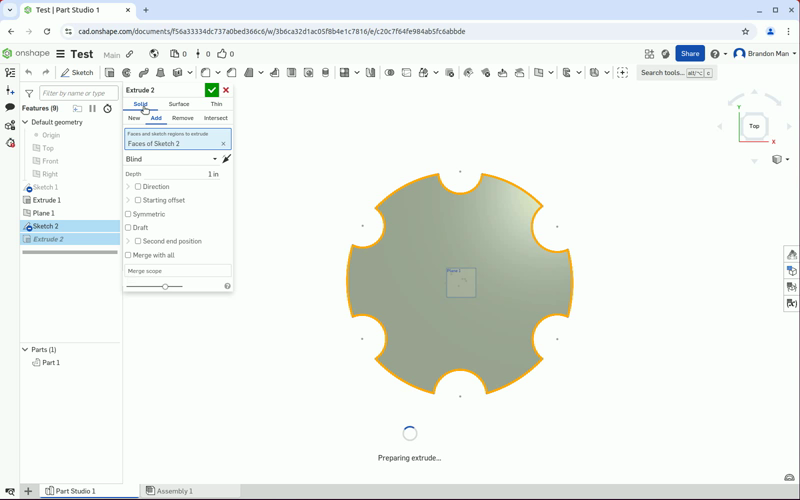
click(143, 106)
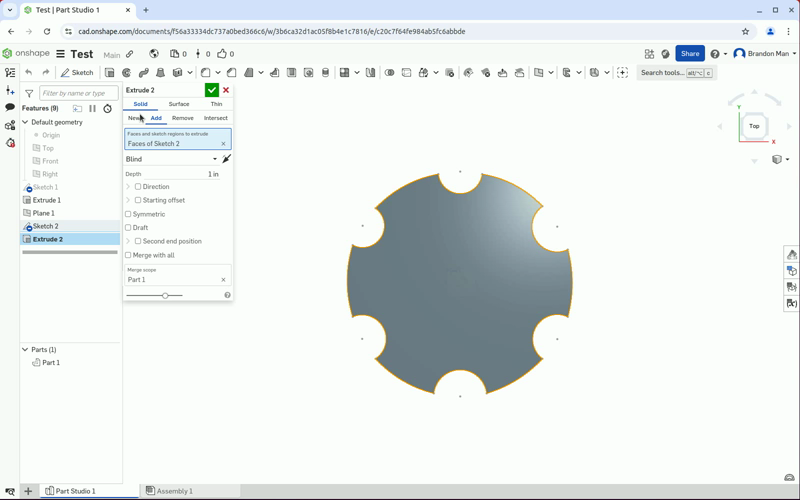
mouse_move(137, 120)
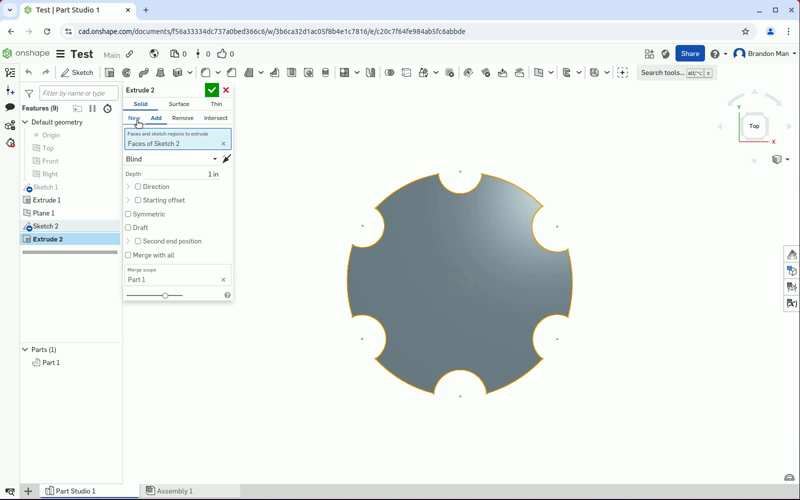
click(137, 120)
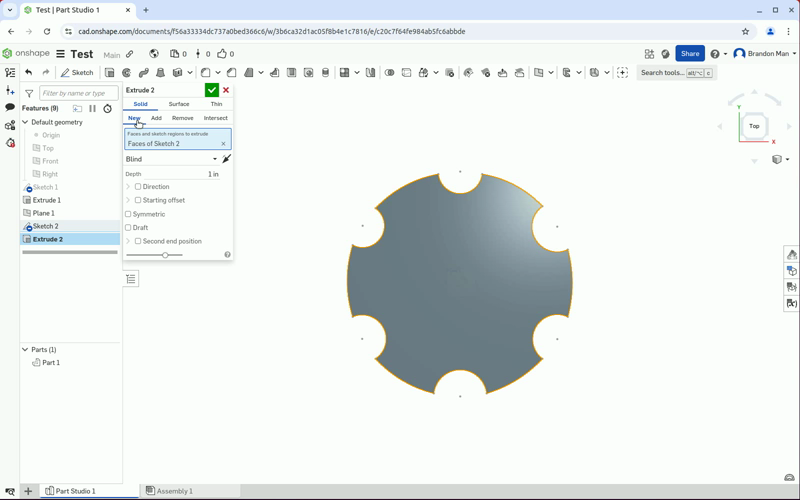
key(tab, 4)
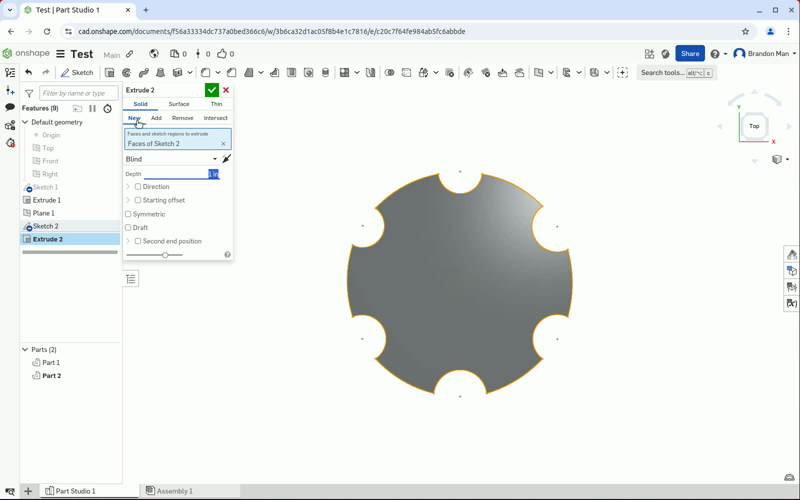
text(11.554)
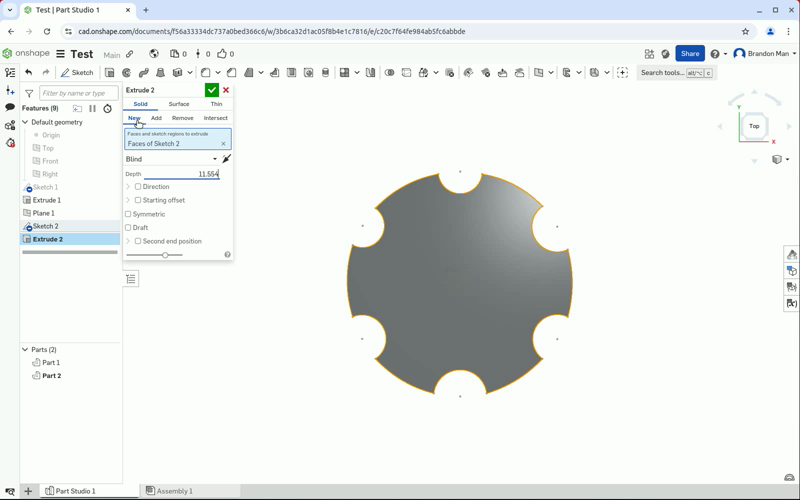
key(enter)
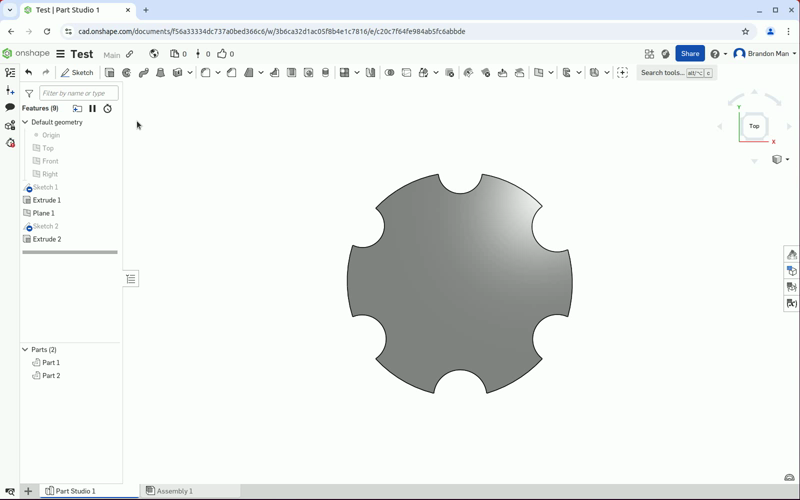
key(shift+h)
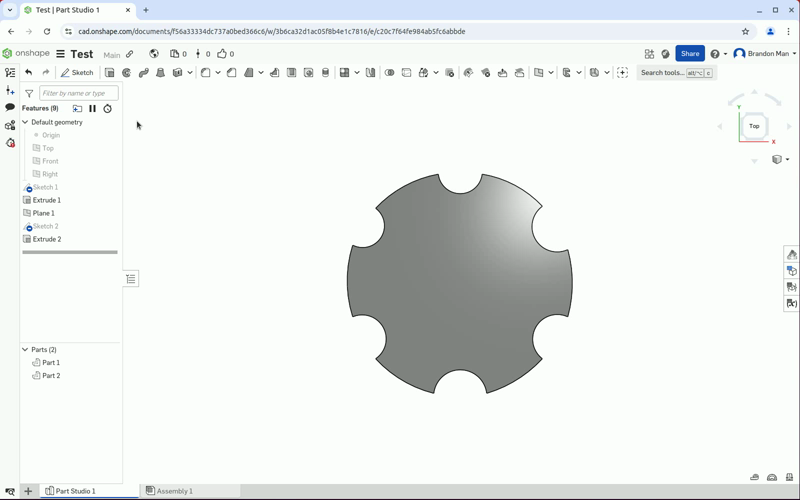
key(shift+h)
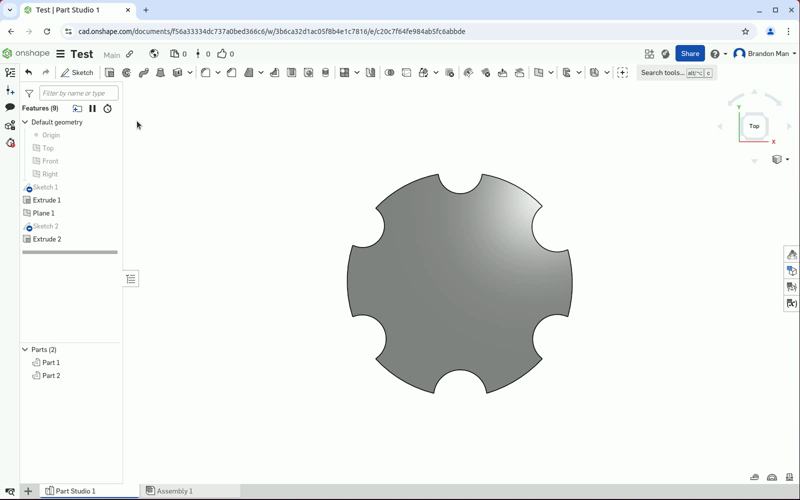
key(shift+7)
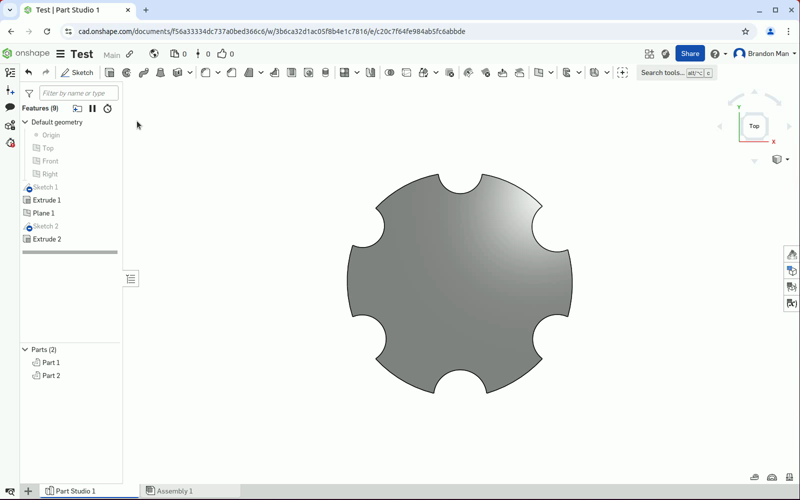
key(up, 3)
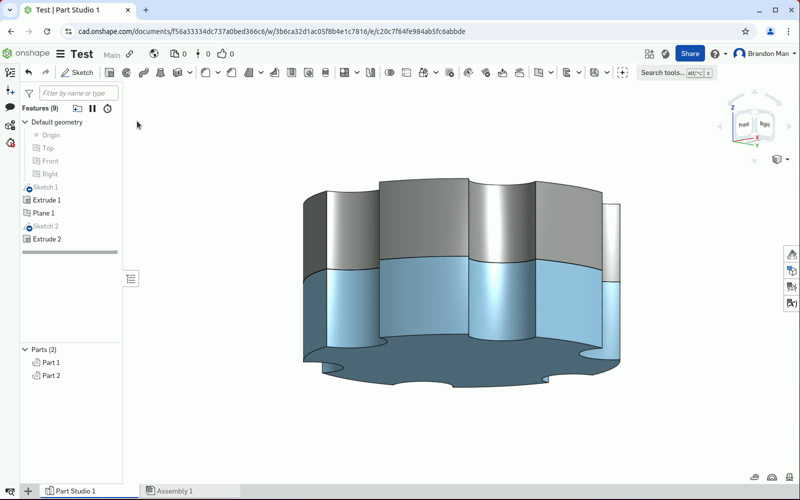
key(left, 3)
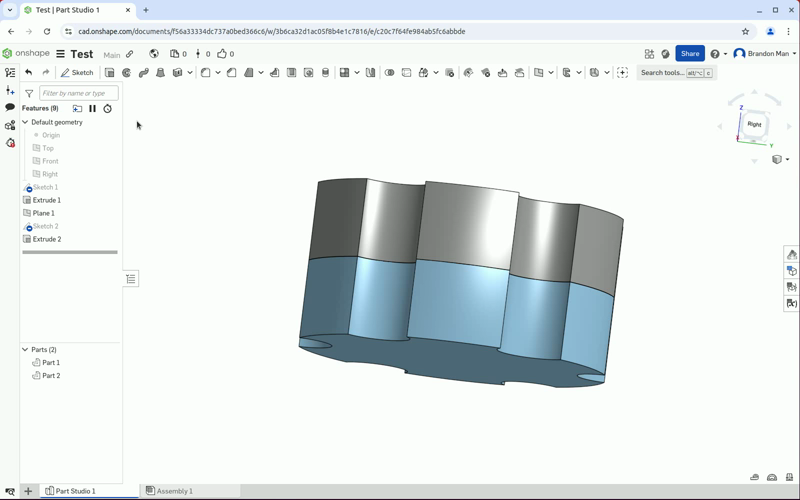
key(right, 3)
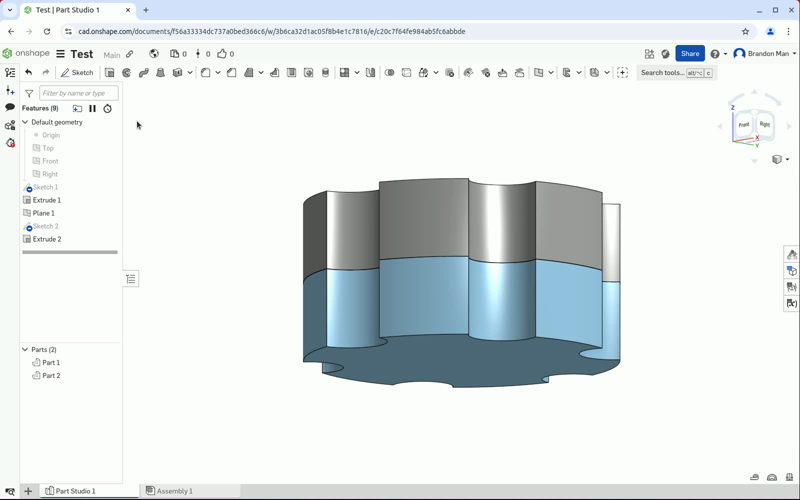
key(down, 3)
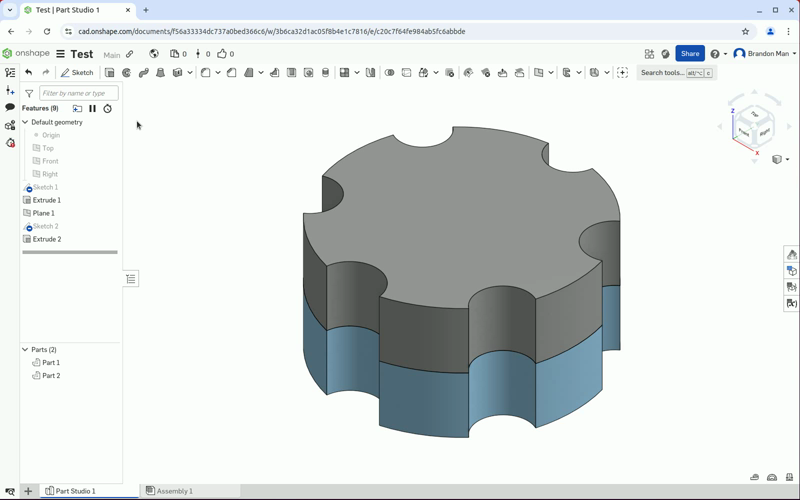
mouse_move(73, 189)
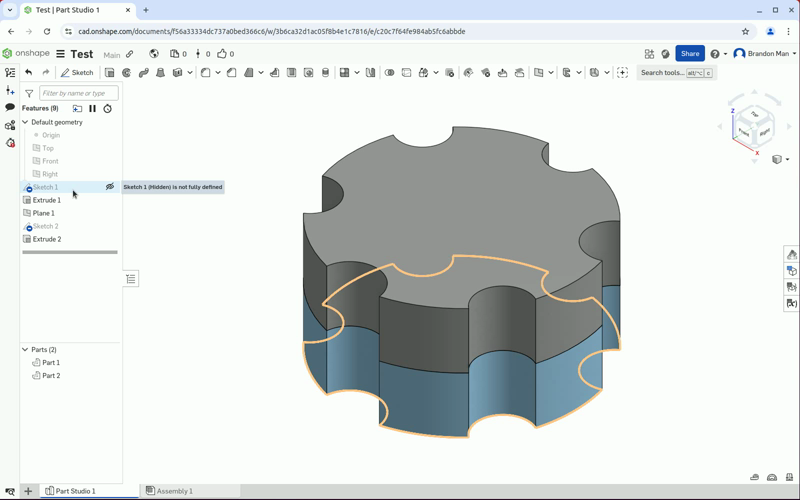
click(73, 189)